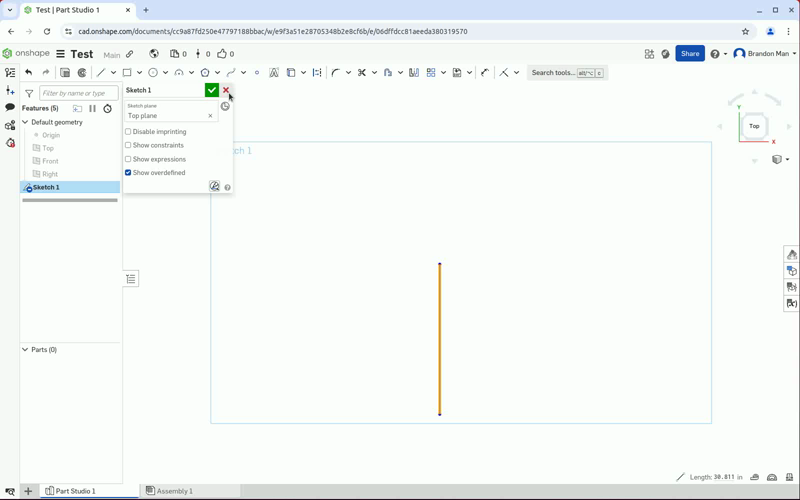
key(shift+h)
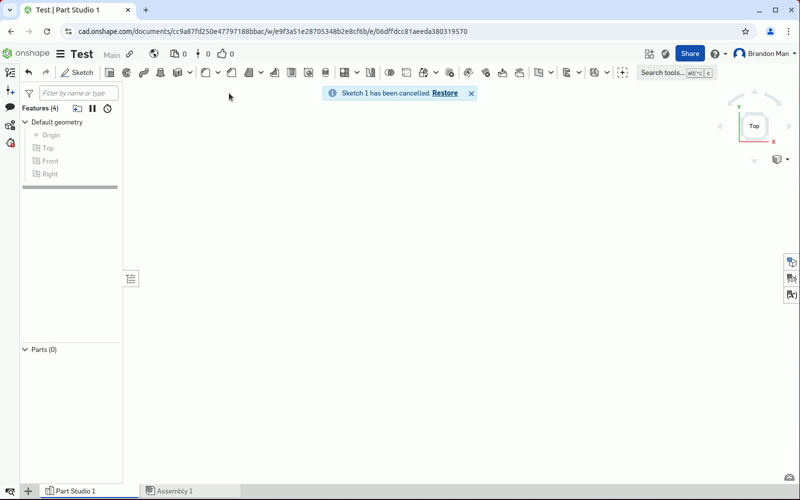
mouse_move(73, 352)
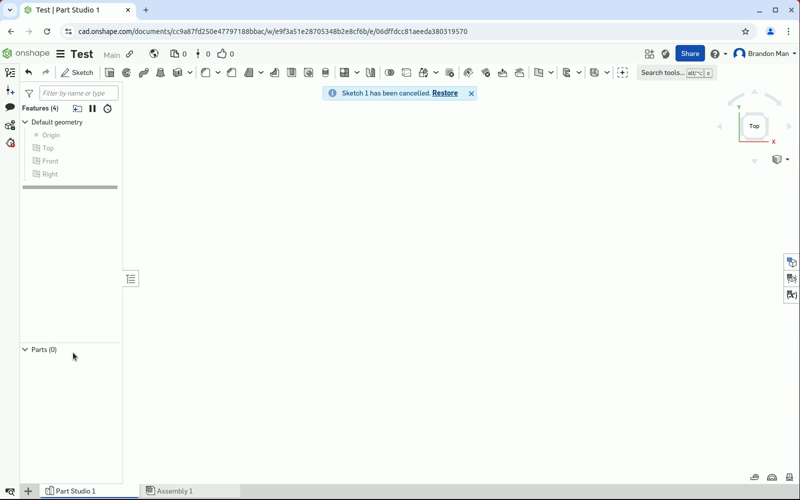
key(y)
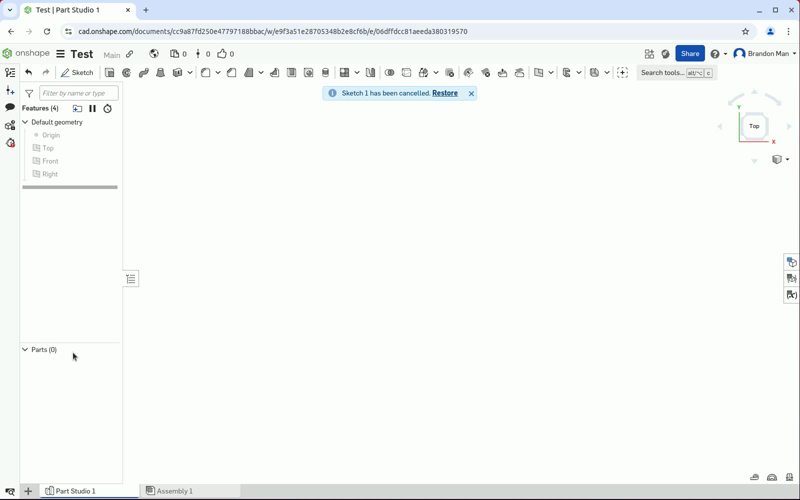
key(shift+p)
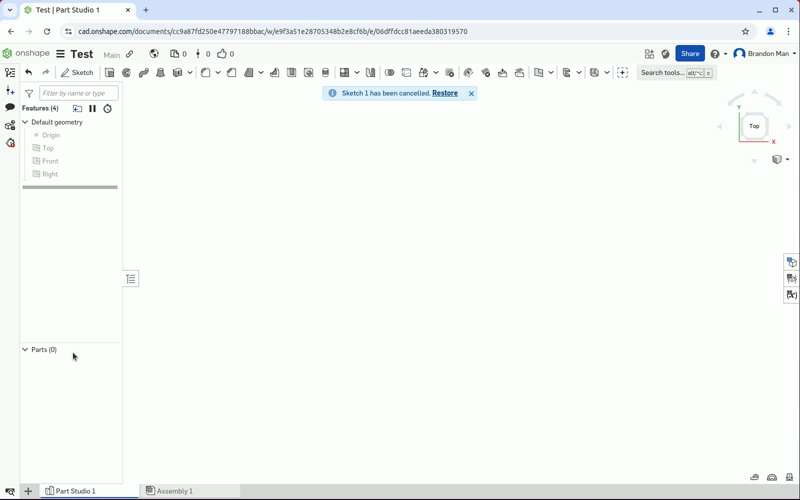
key(space)
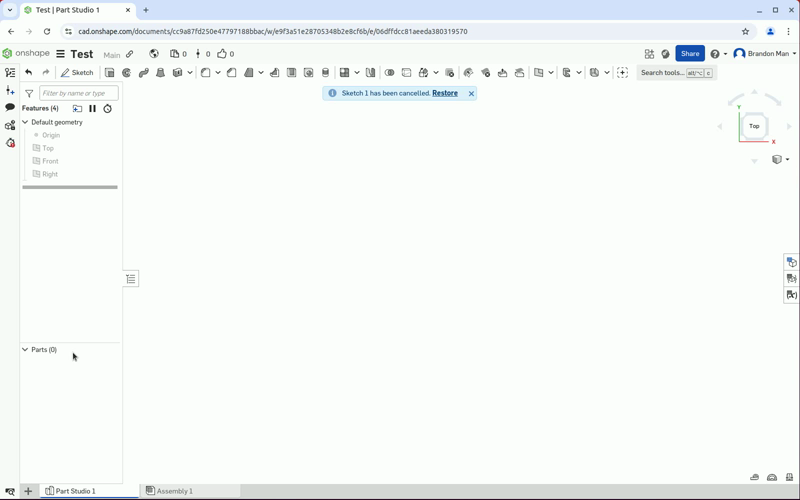
key_down(shift)
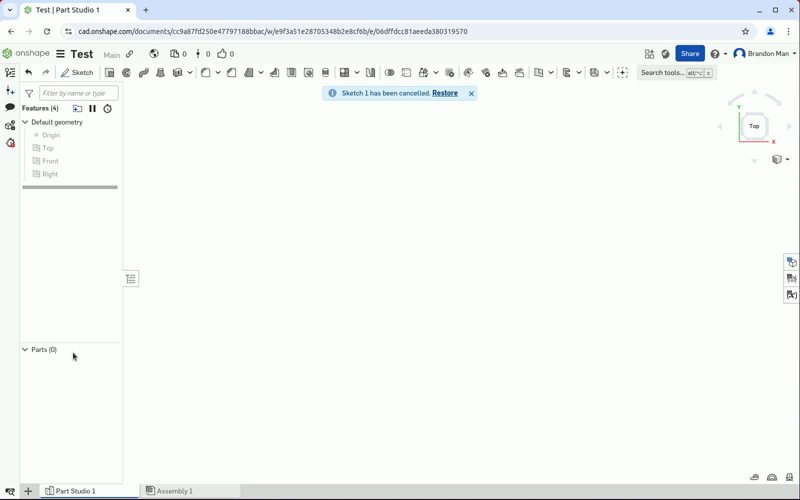
key(up)
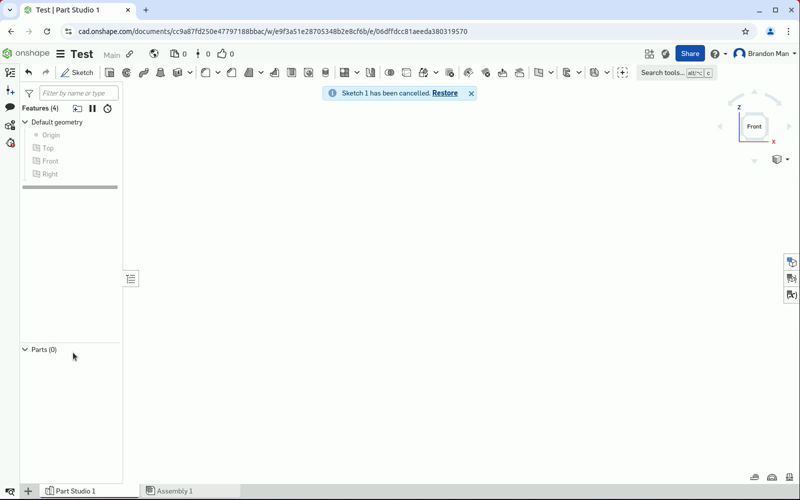
key_up(shift)
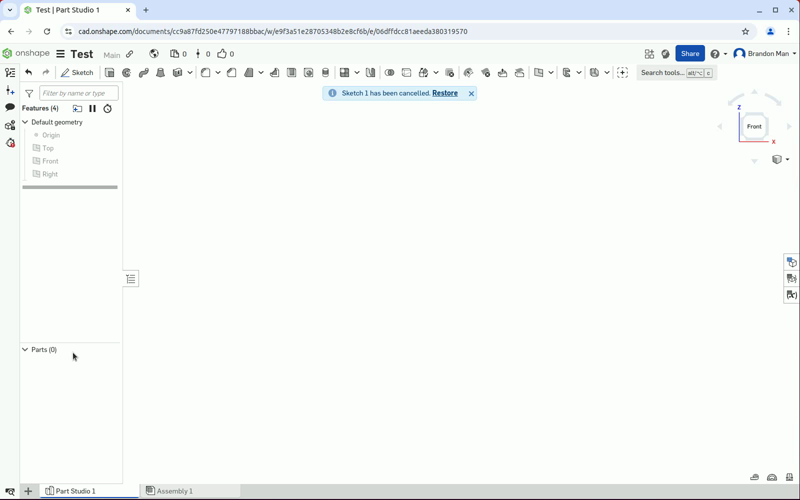
key(space)
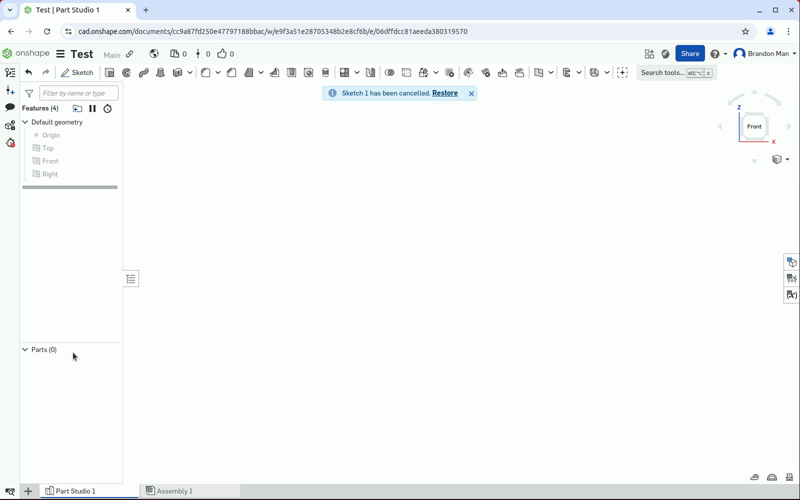
key_down(shift)
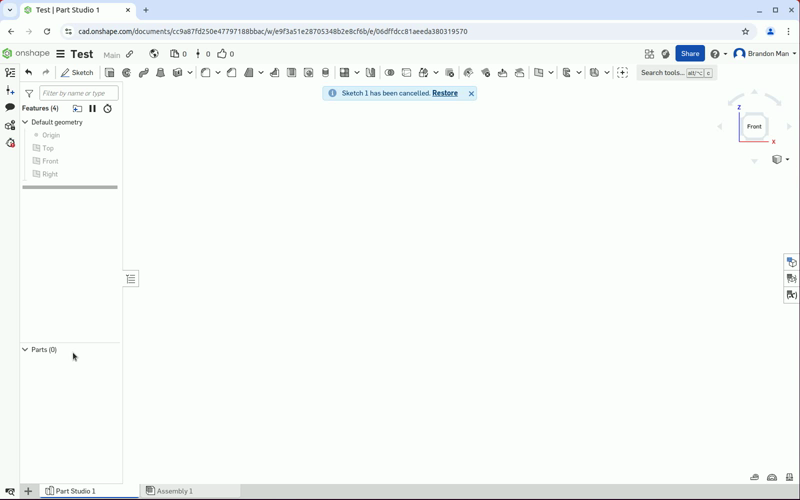
key(left)
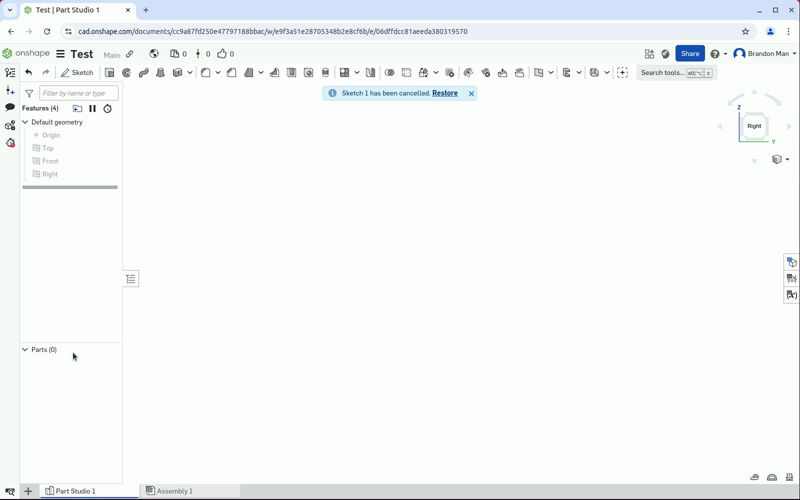
key_up(shift)
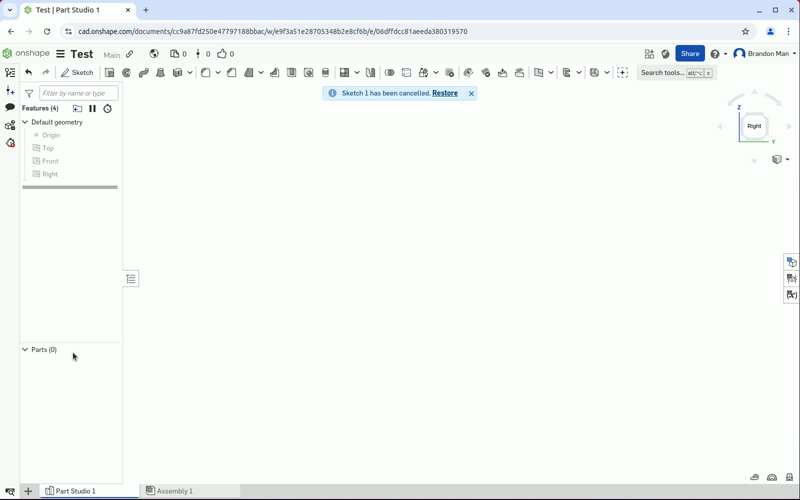
mouse_move(73, 352)
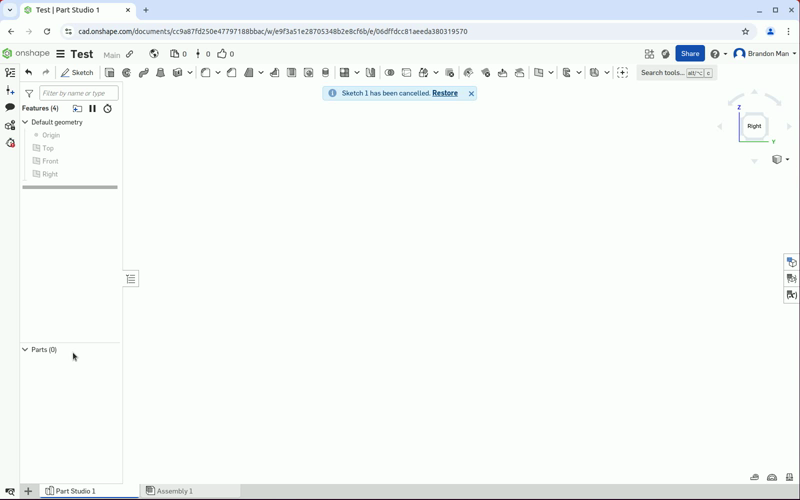
key(shift+y)
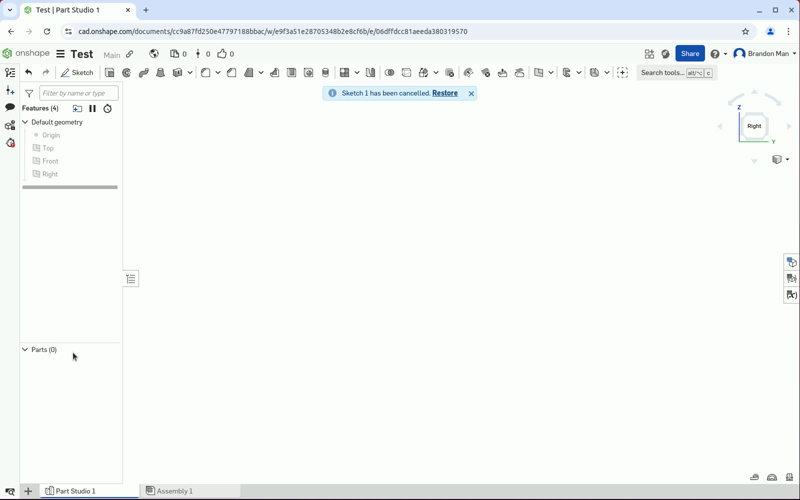
key(shift+s)
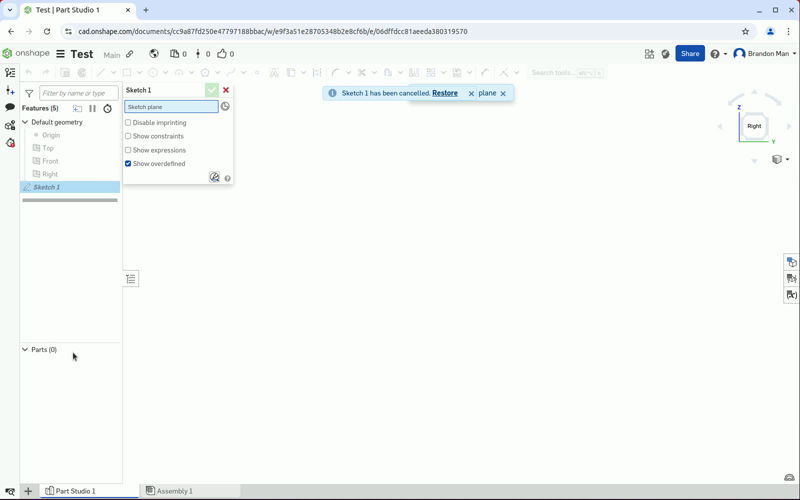
mouse_move(73, 176)
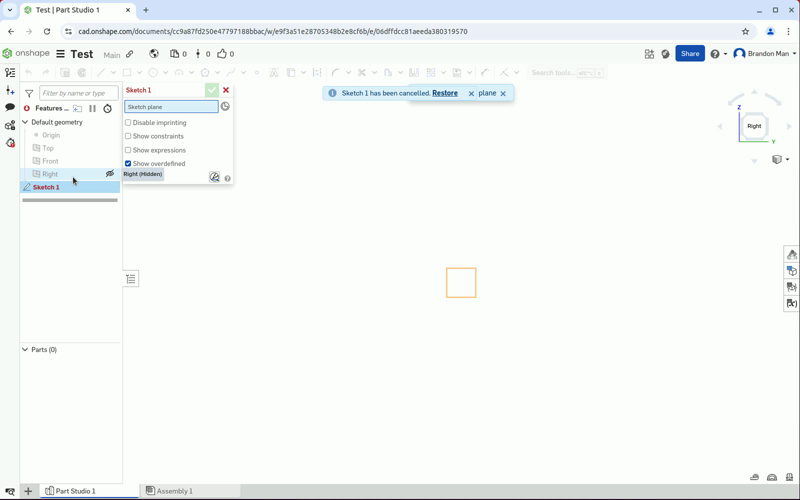
click(73, 176)
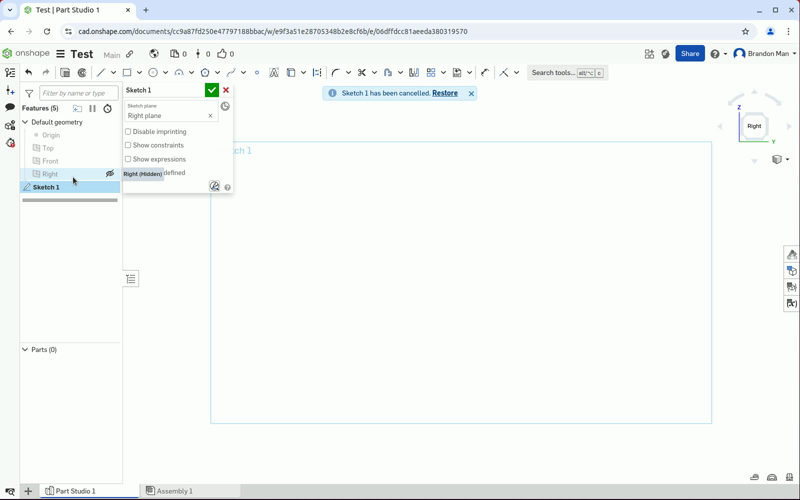
mouse_move(73, 352)
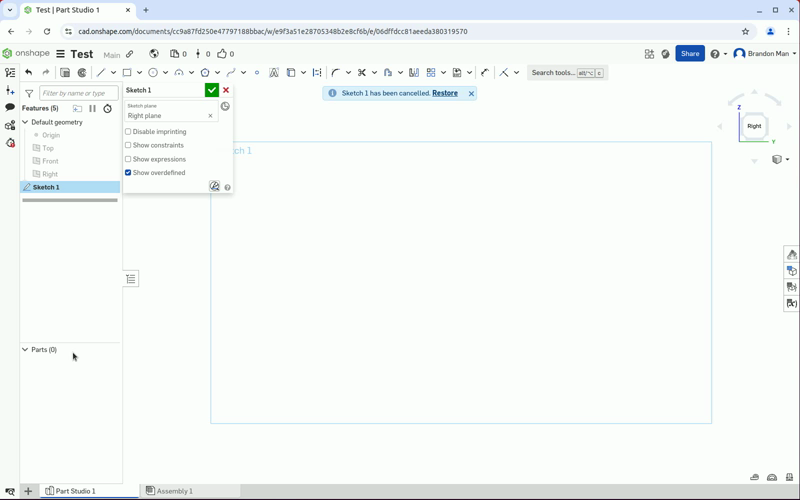
key(y)
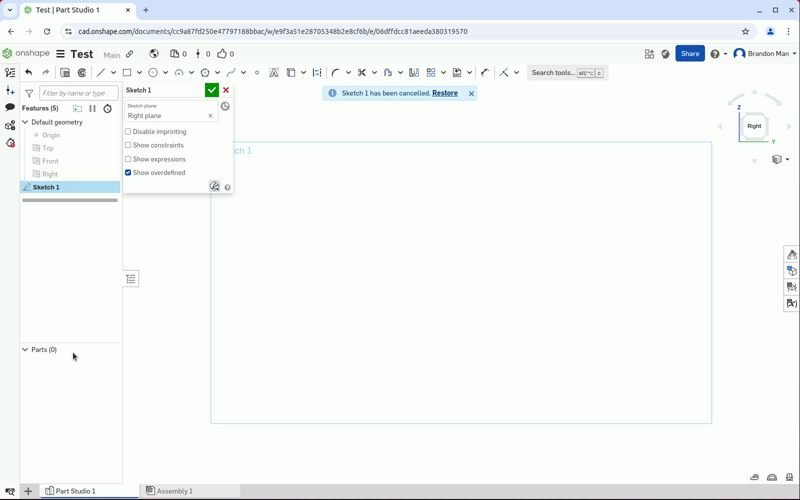
key(l)
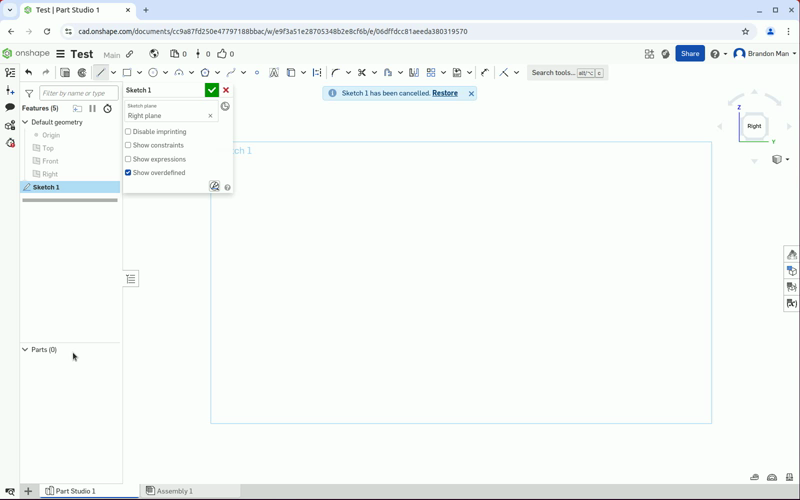
key_down(shift)
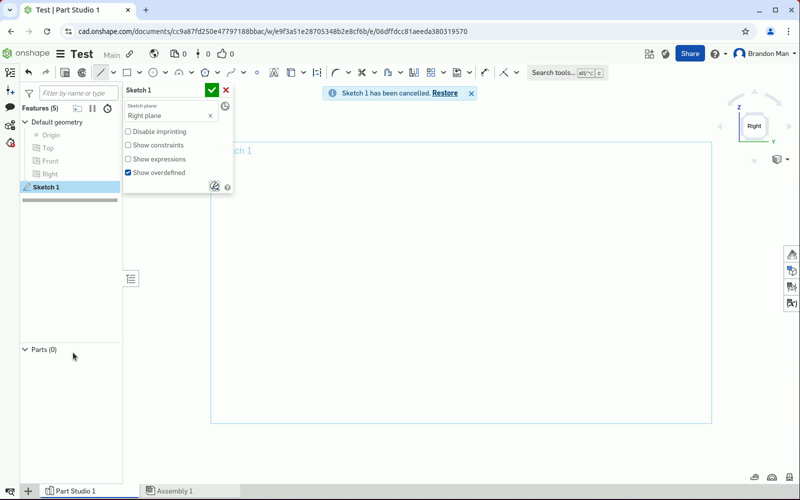
mouse_move(460, 282)
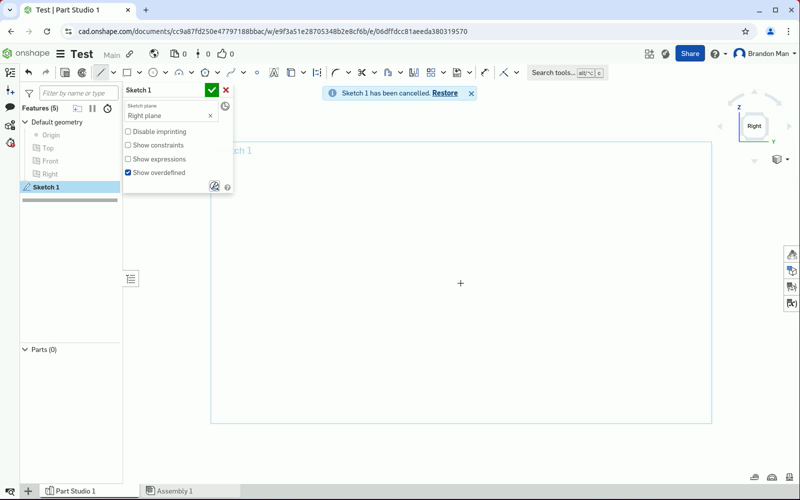
click(460, 282)
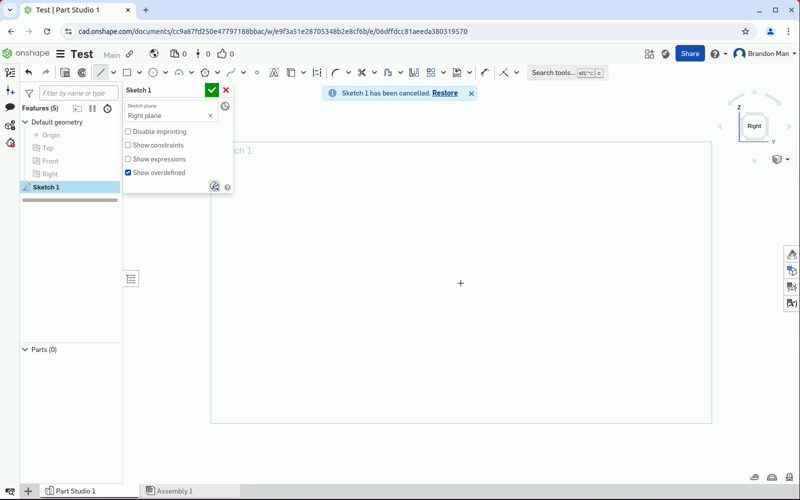
key_up(shift)
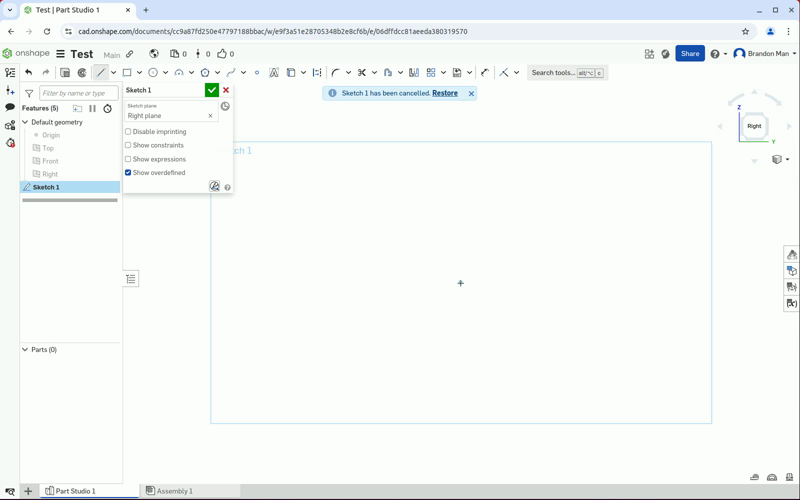
key_down(shift)
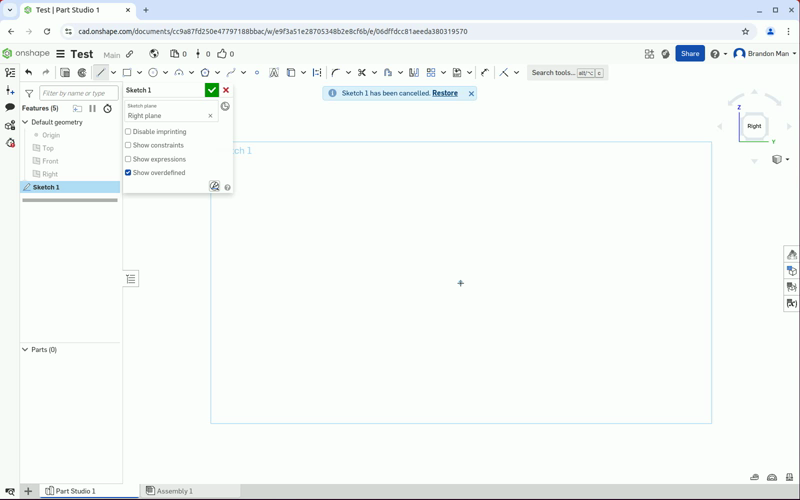
mouse_move(531, 282)
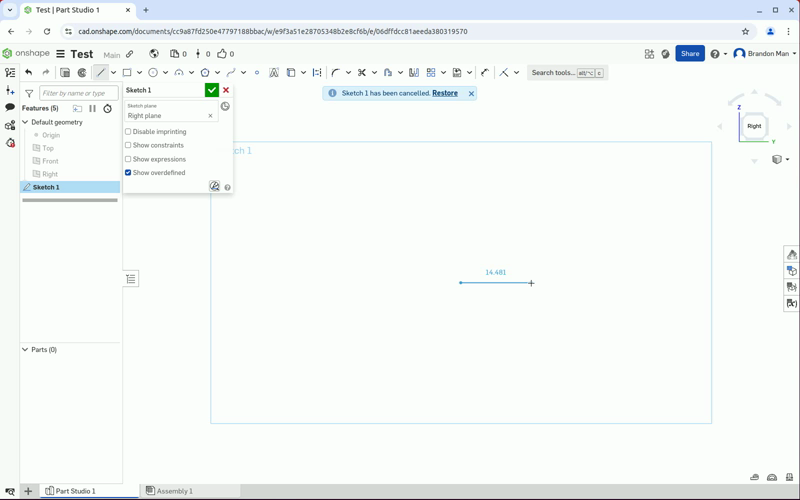
click(531, 282)
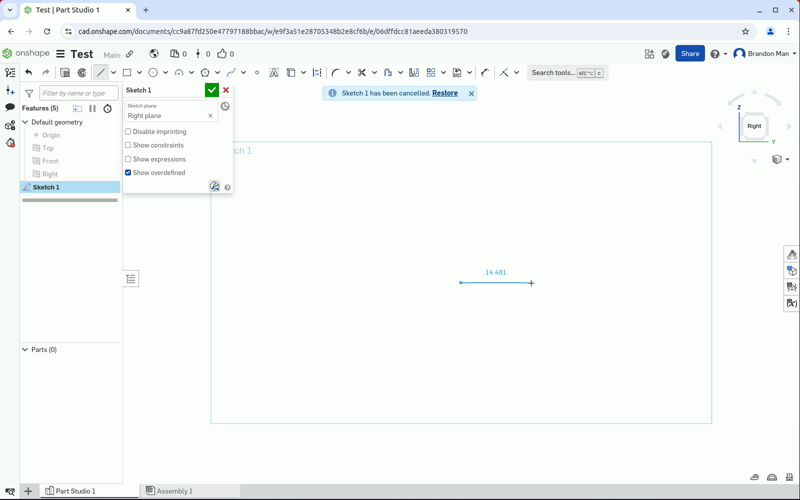
key_up(shift)
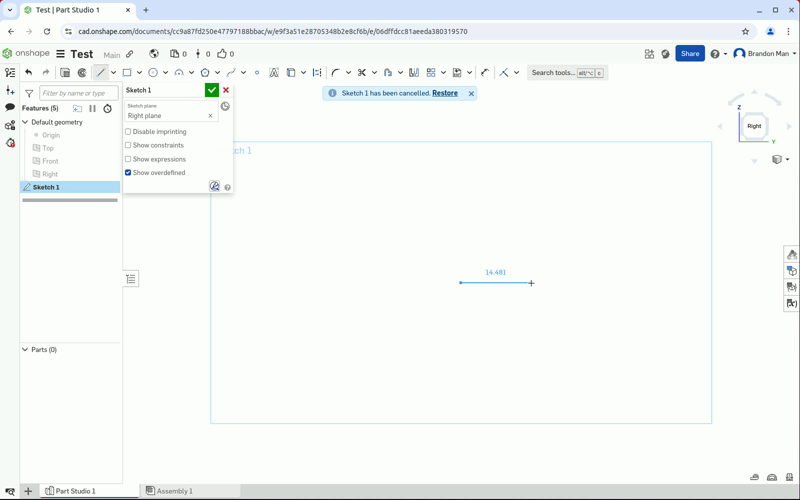
key_down(shift)
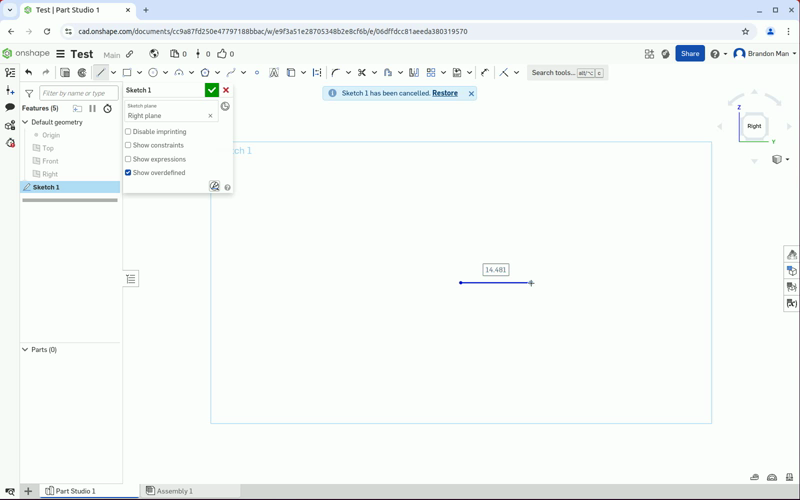
mouse_move(531, 198)
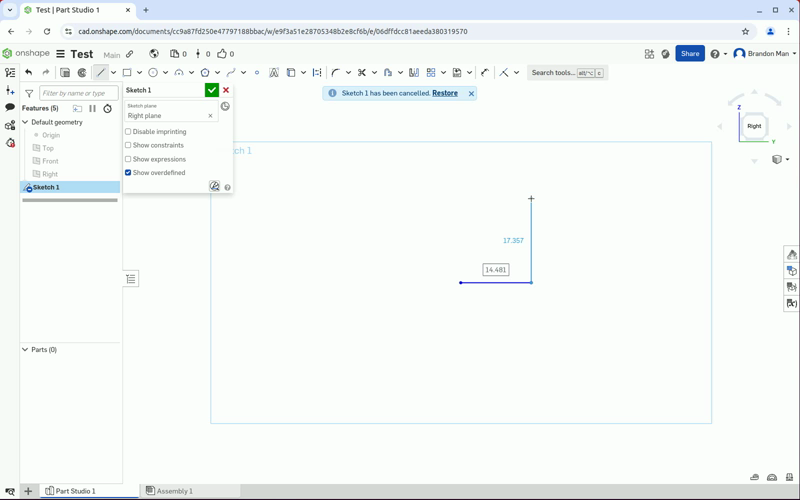
click(531, 198)
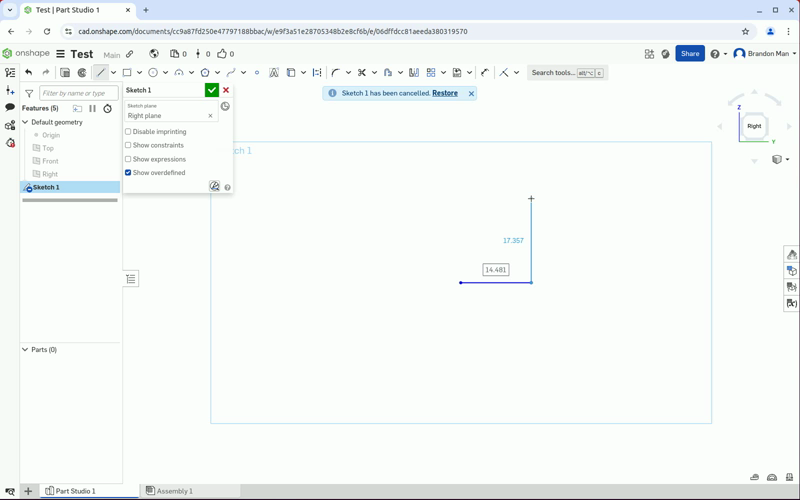
key_up(shift)
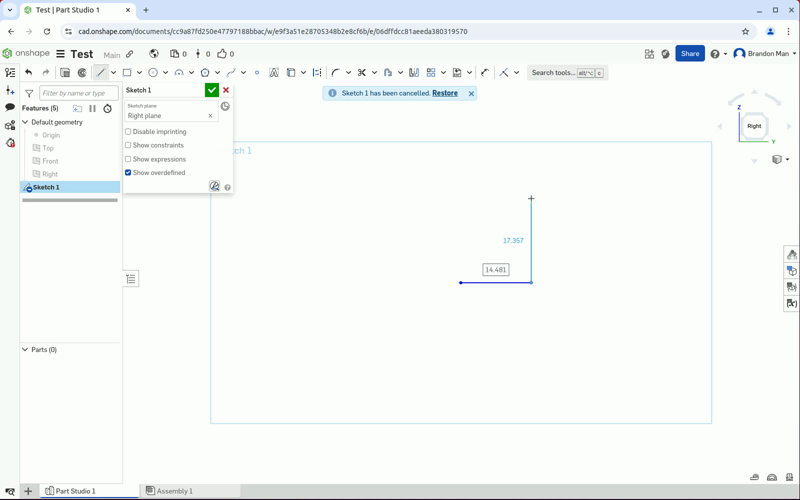
key_down(shift)
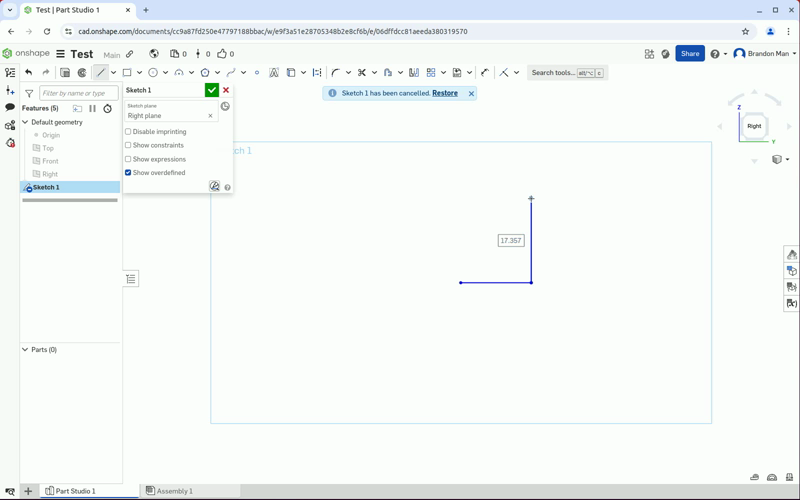
mouse_move(561, 198)
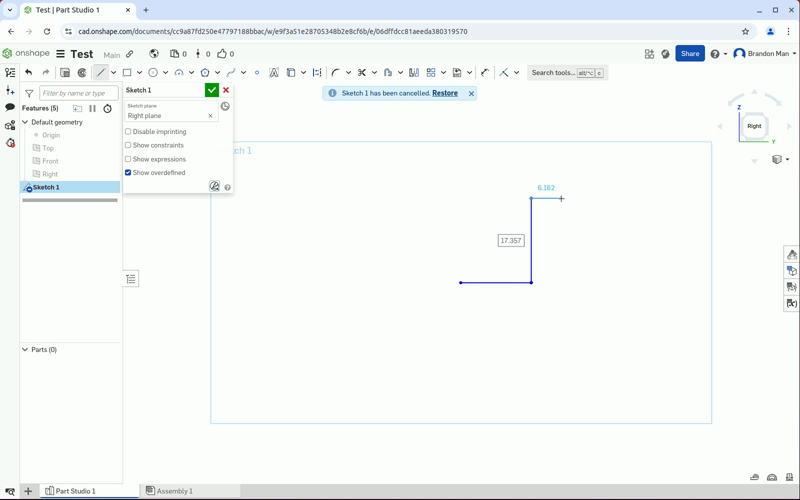
mouse_move(516, 198)
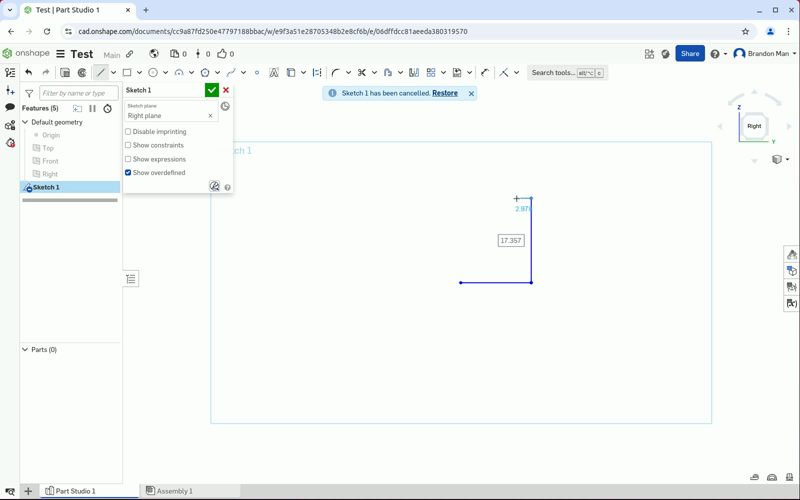
click(516, 198)
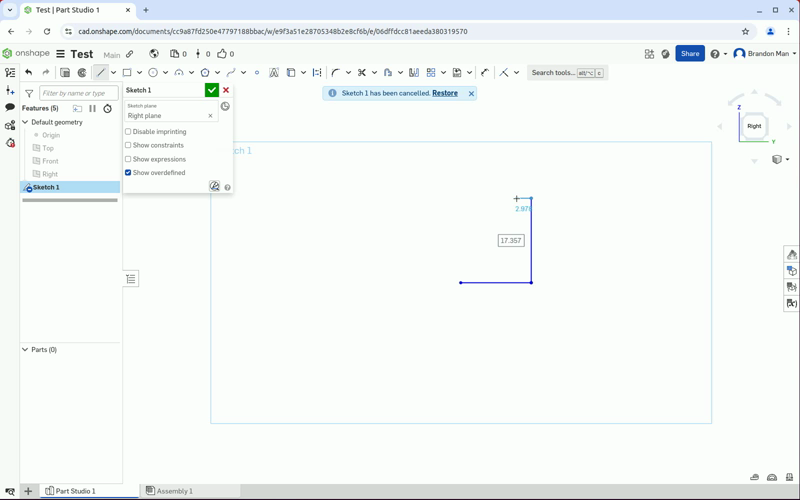
key_up(shift)
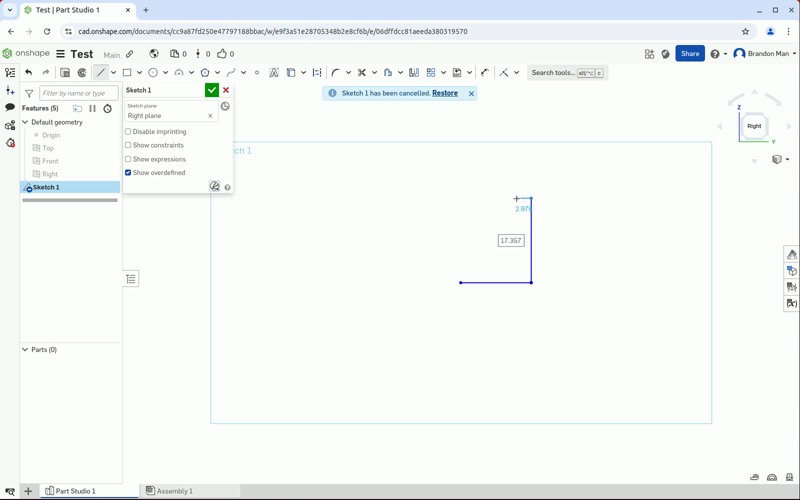
key(esc)
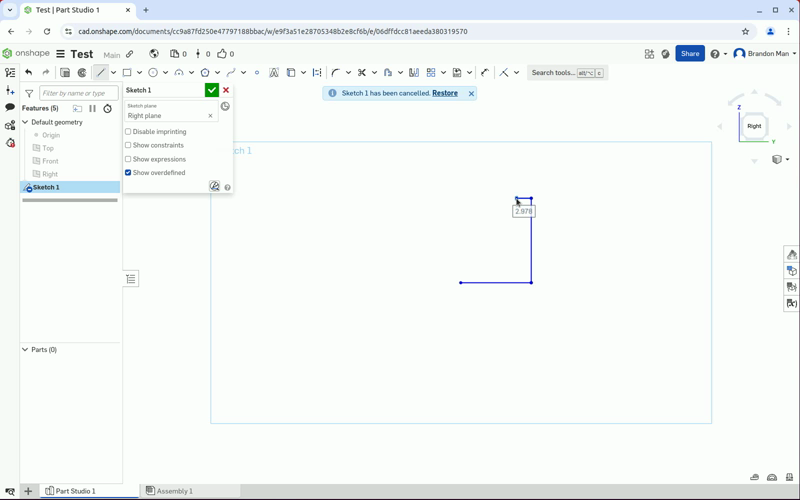
key(a)
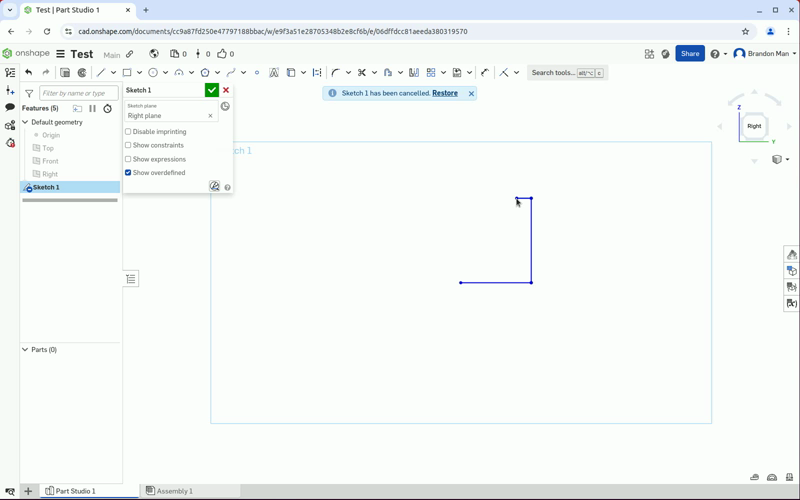
mouse_move(516, 198)
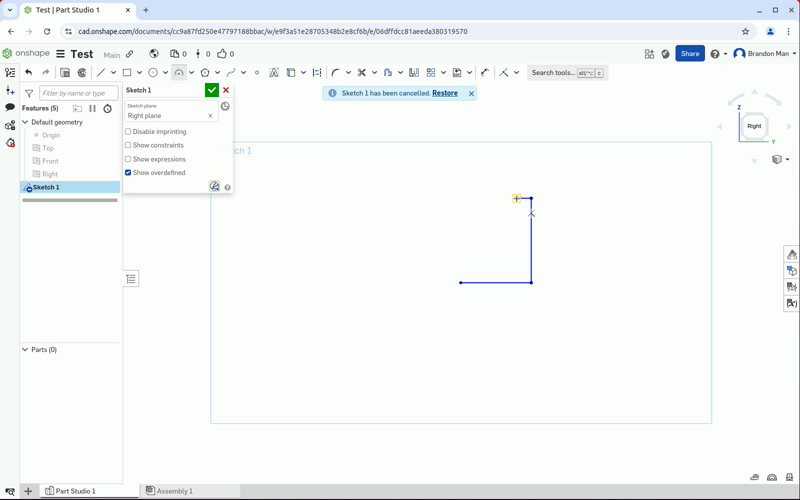
click(516, 198)
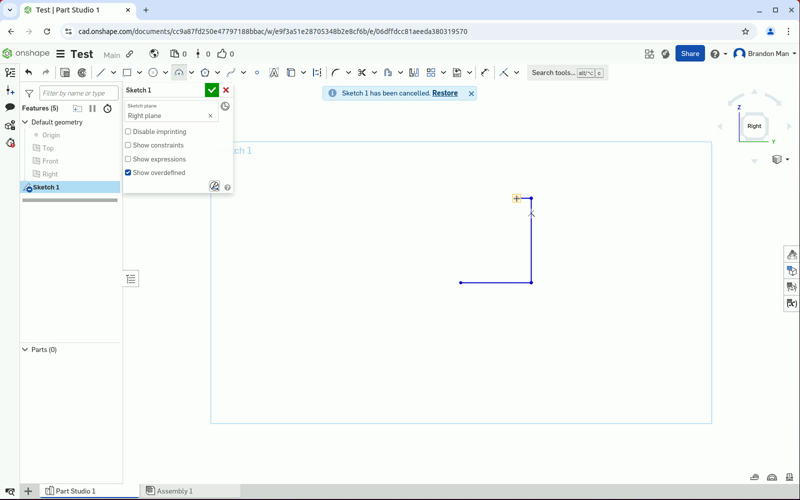
key_down(shift)
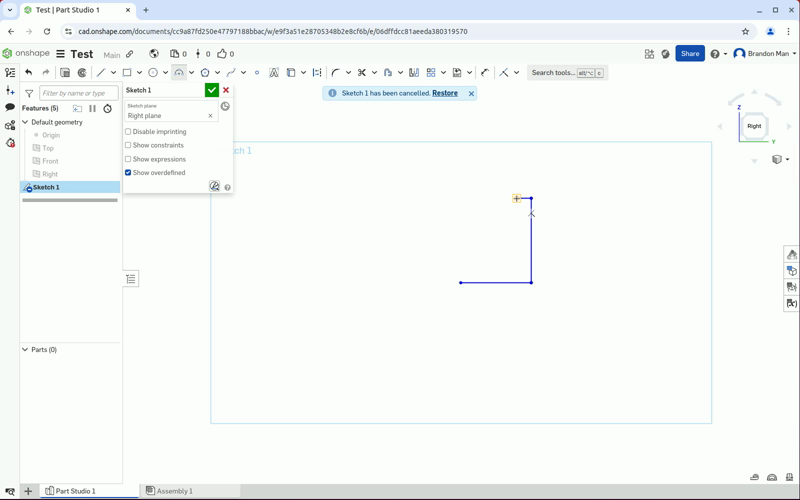
mouse_move(460, 254)
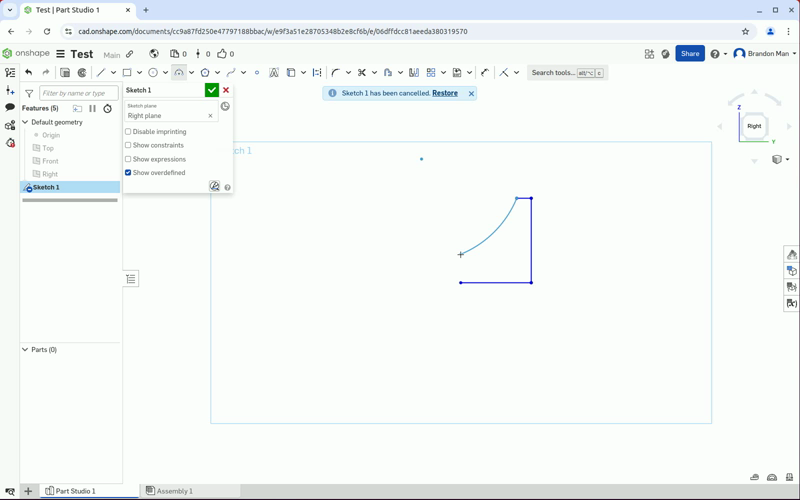
click(460, 254)
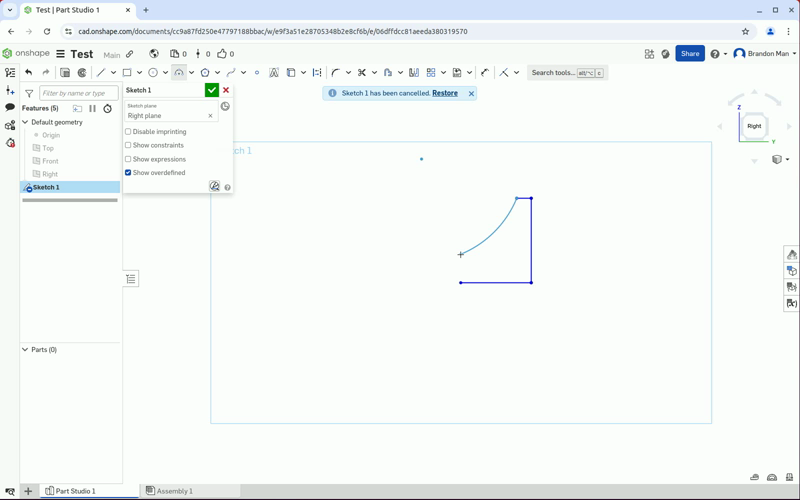
mouse_move(500, 237)
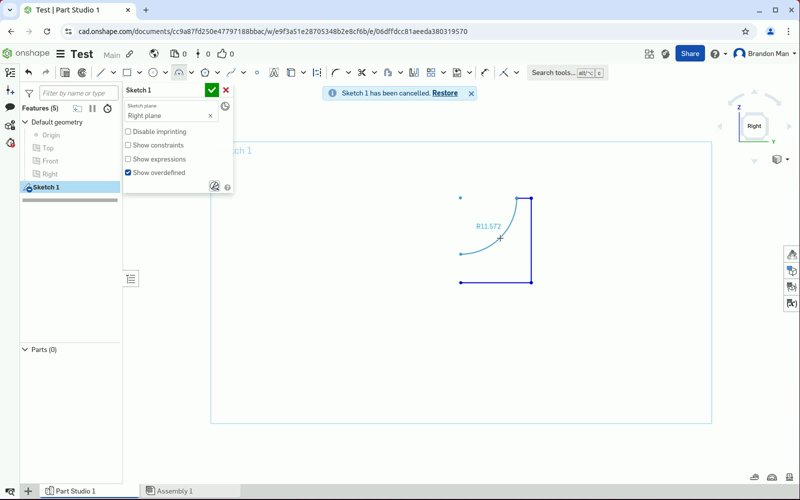
click(500, 237)
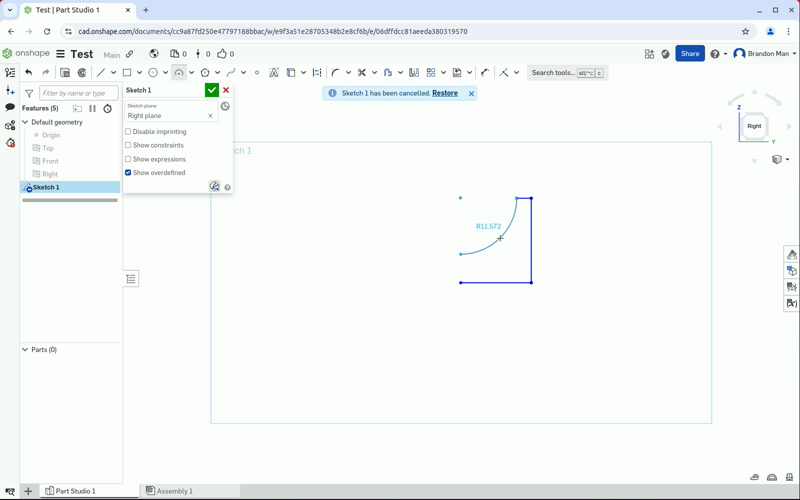
key_up(shift)
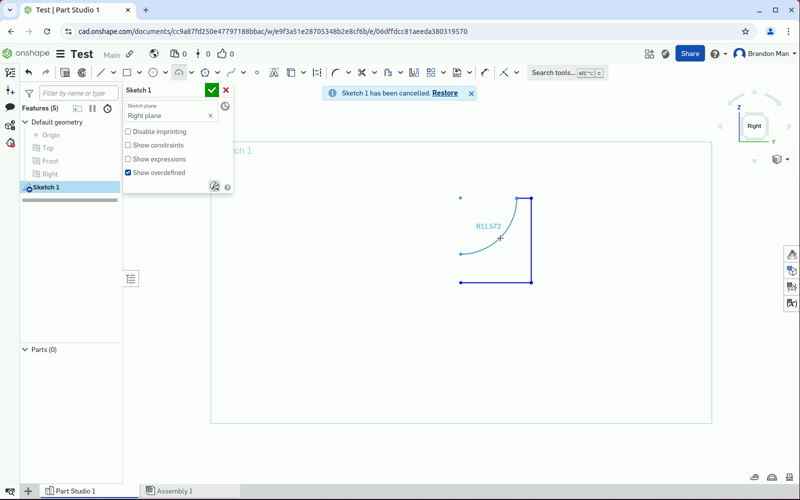
key(esc)
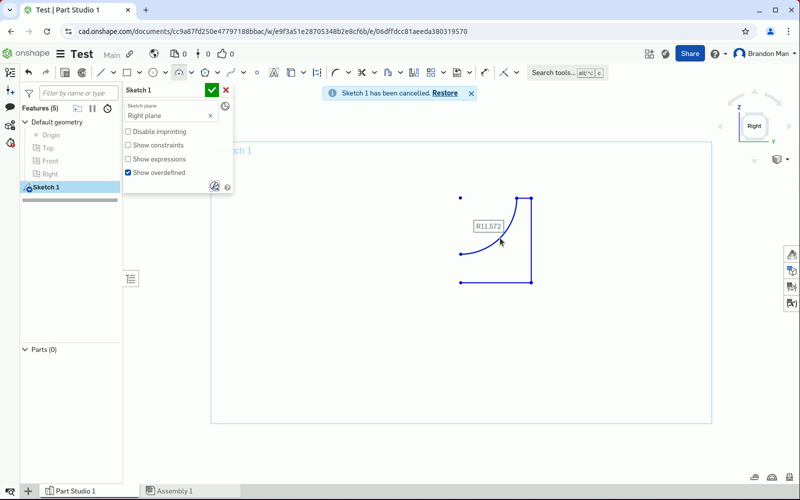
key(l)
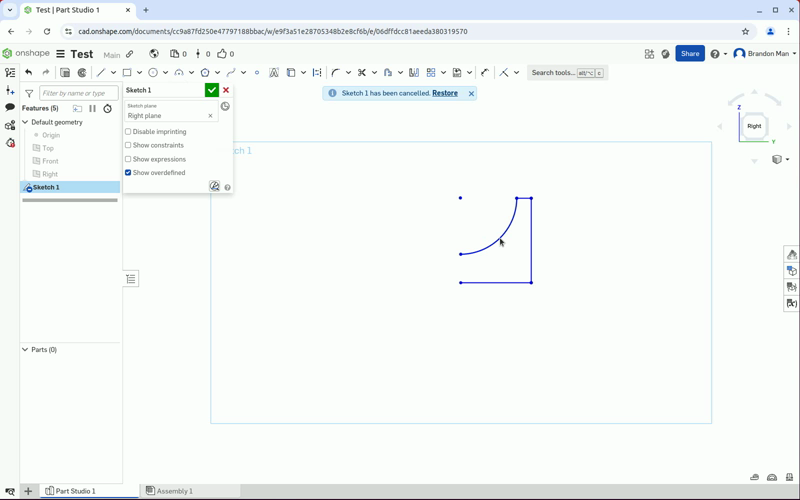
mouse_move(460, 254)
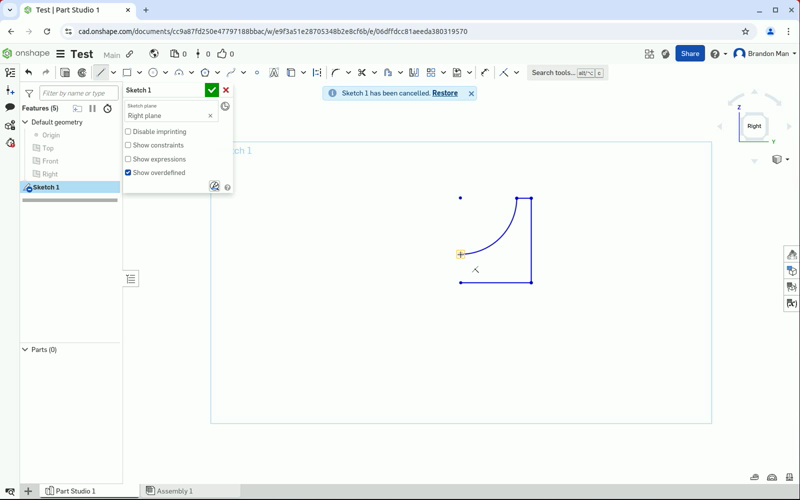
click(460, 254)
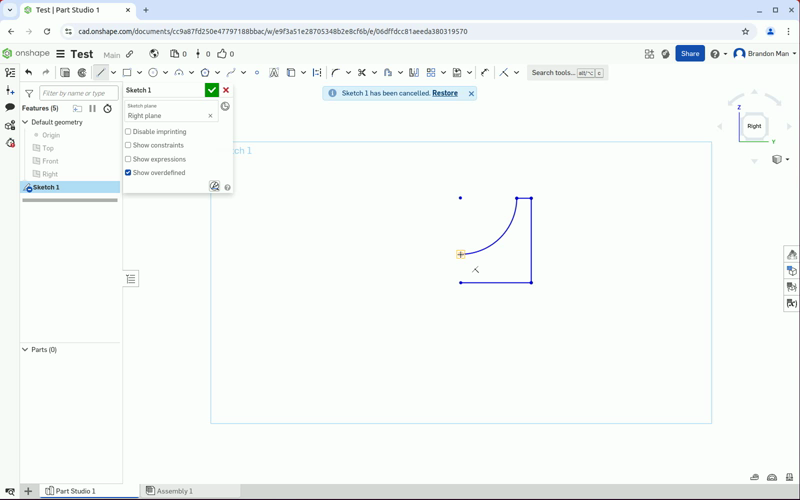
mouse_move(490, 254)
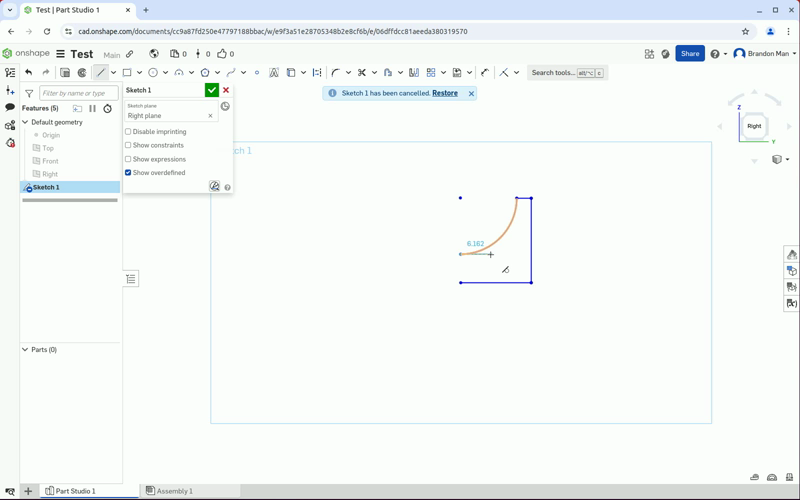
key_down(shift)
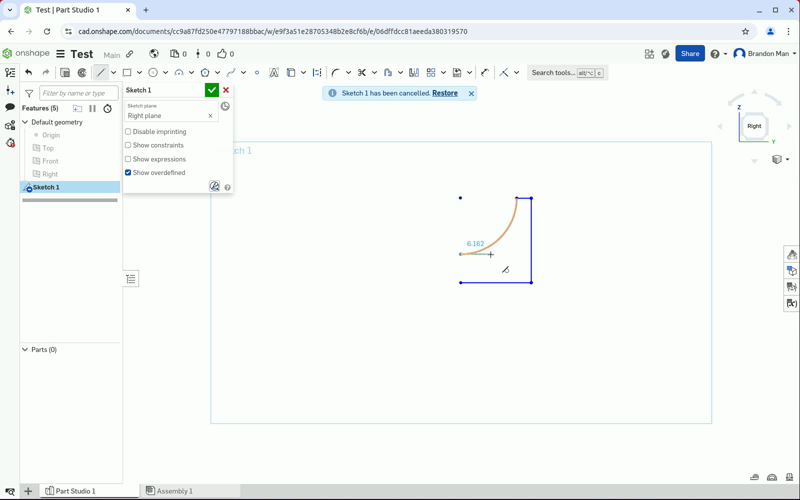
mouse_move(460, 282)
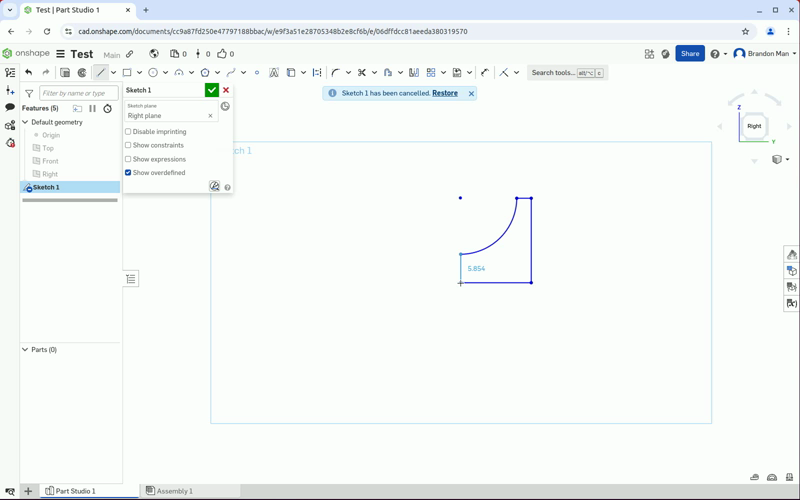
key_up(shift)
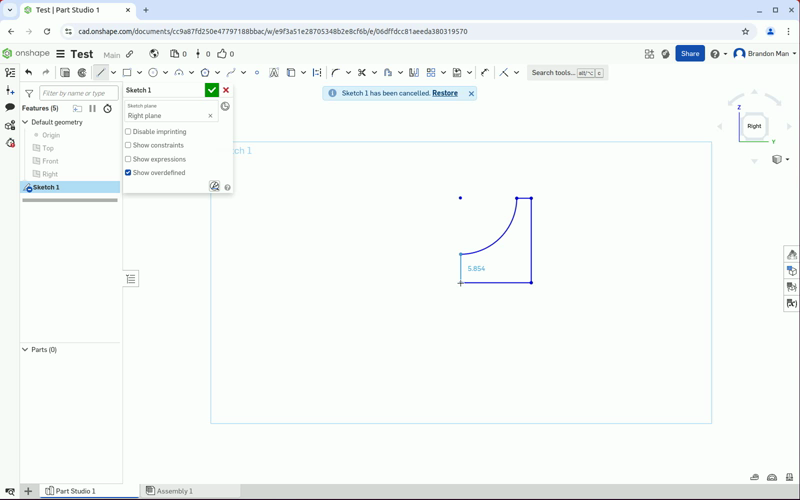
click(460, 282)
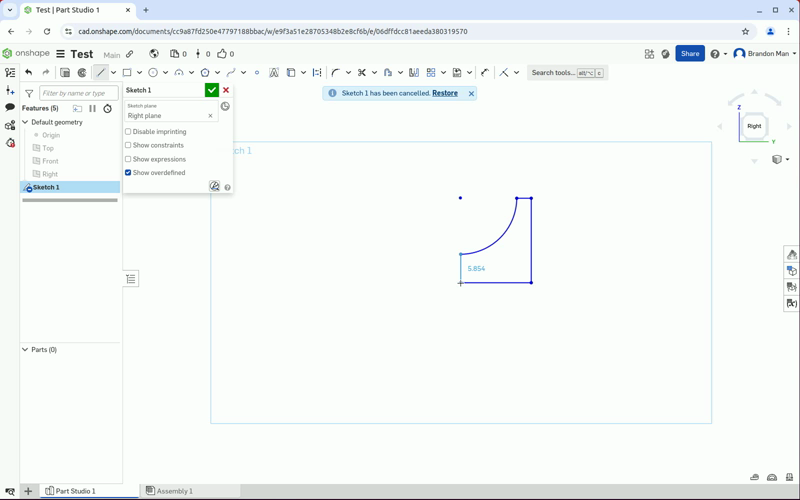
key(esc)
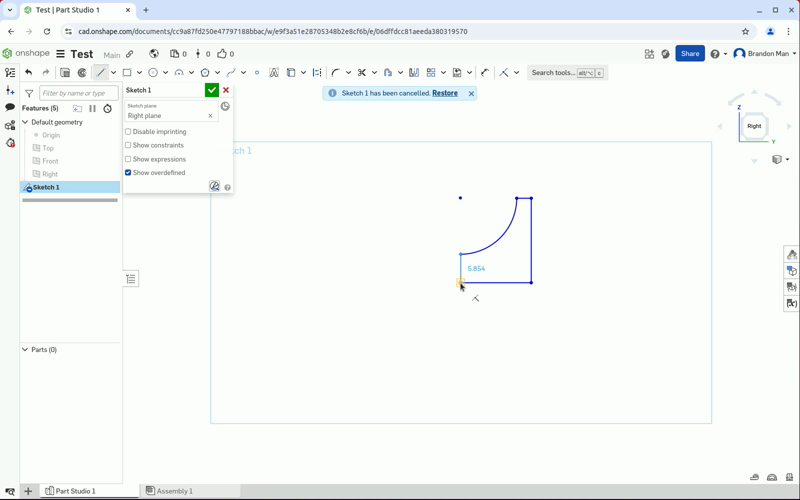
mouse_move(515, 232)
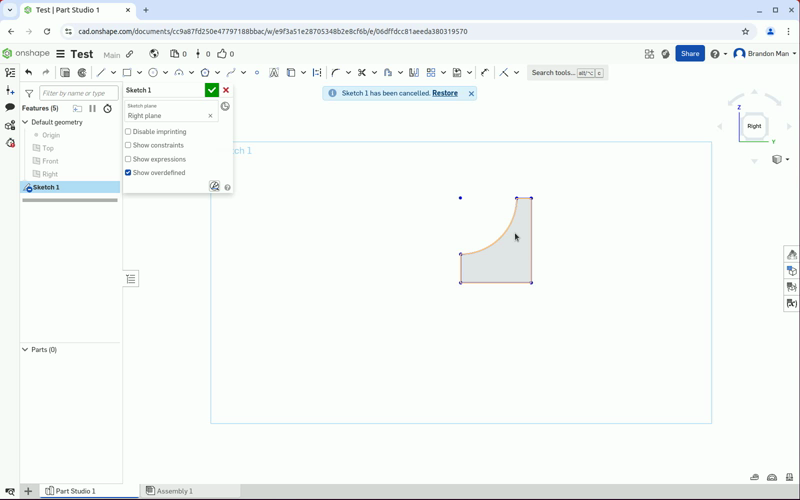
click(515, 232)
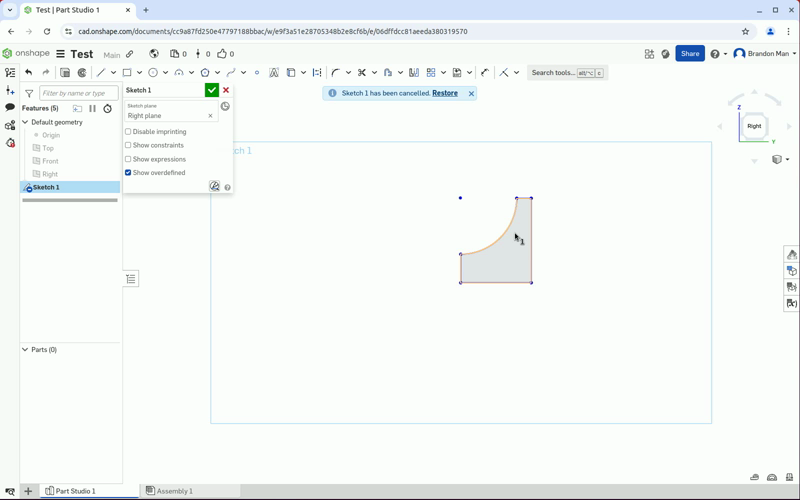
mouse_move(73, 352)
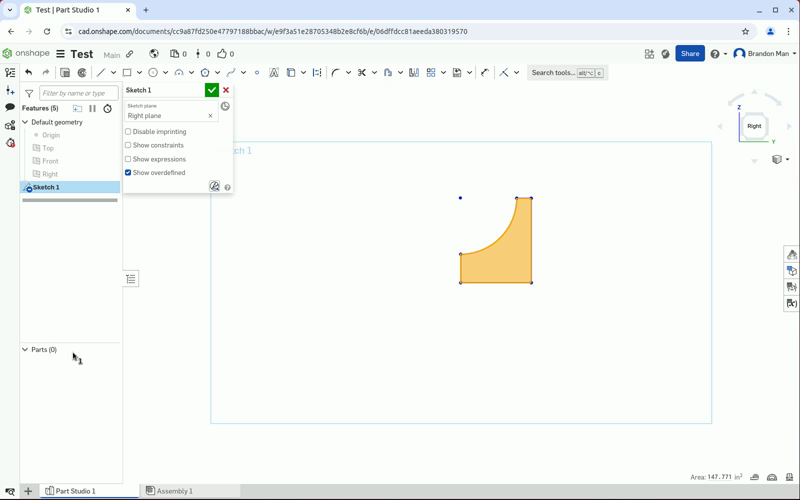
key(shift+y)
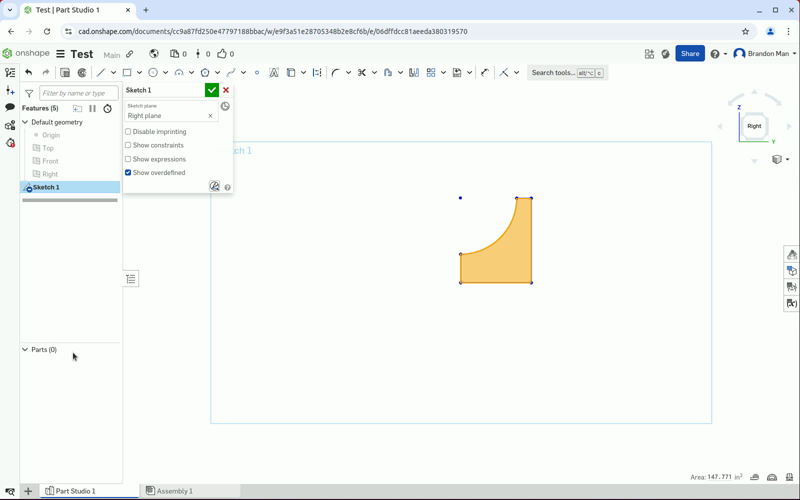
key(shift+e)
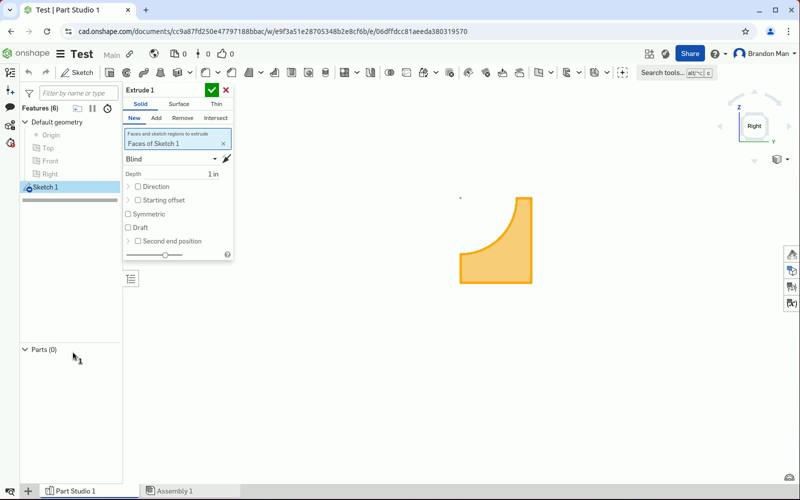
mouse_move(143, 106)
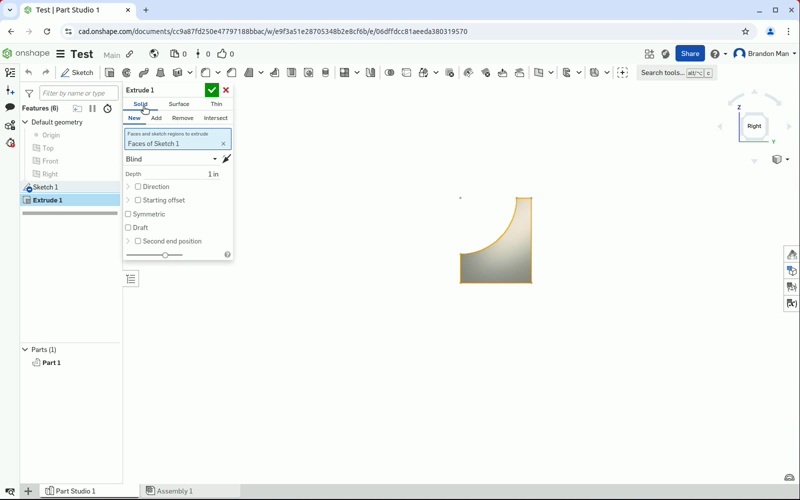
click(143, 106)
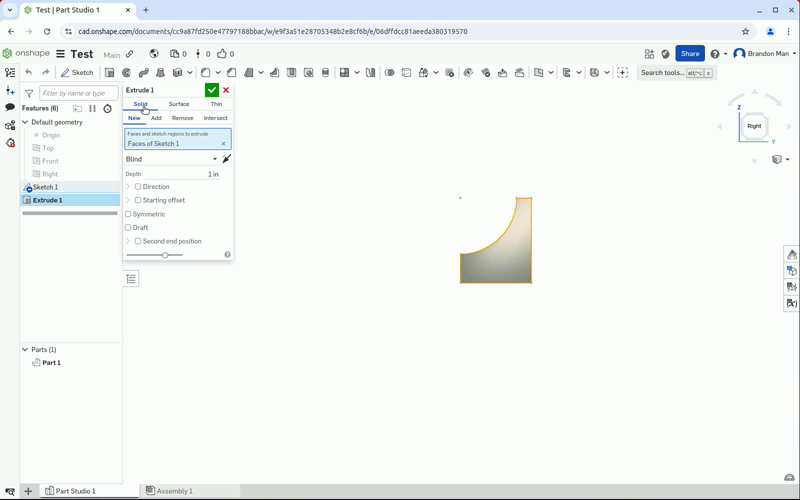
mouse_move(137, 120)
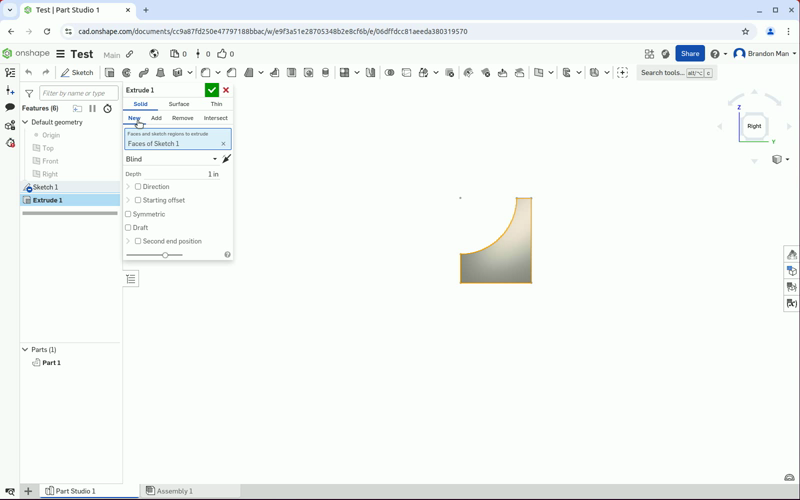
click(137, 120)
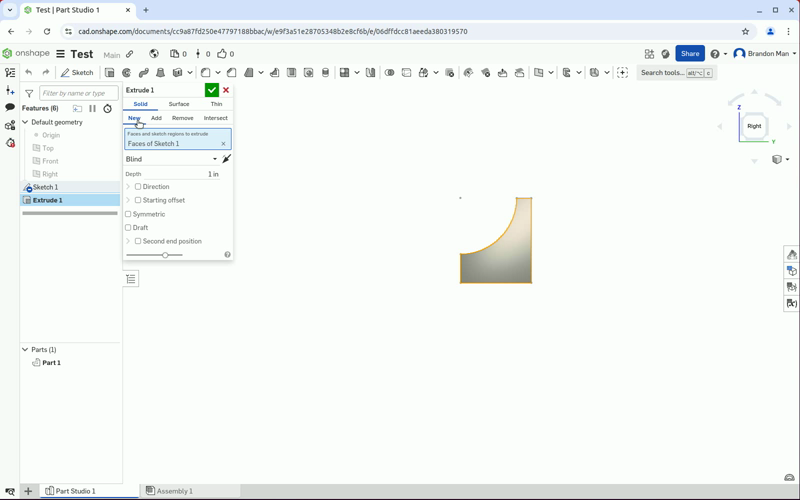
key(tab, 4)
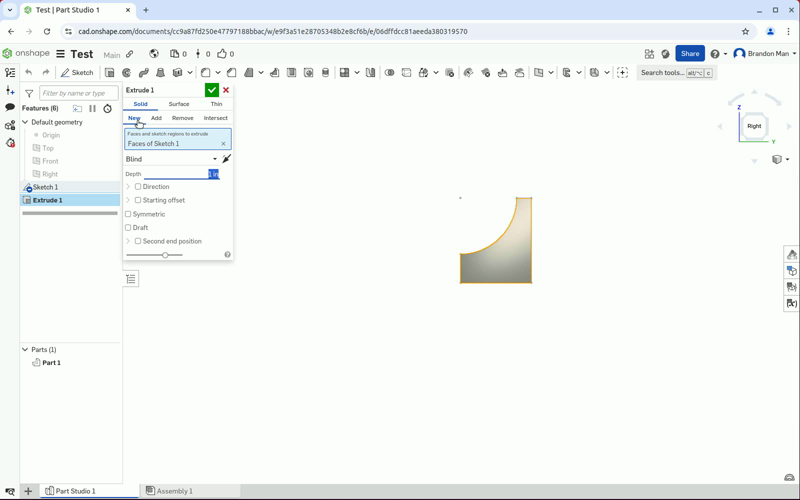
text(-23.108)
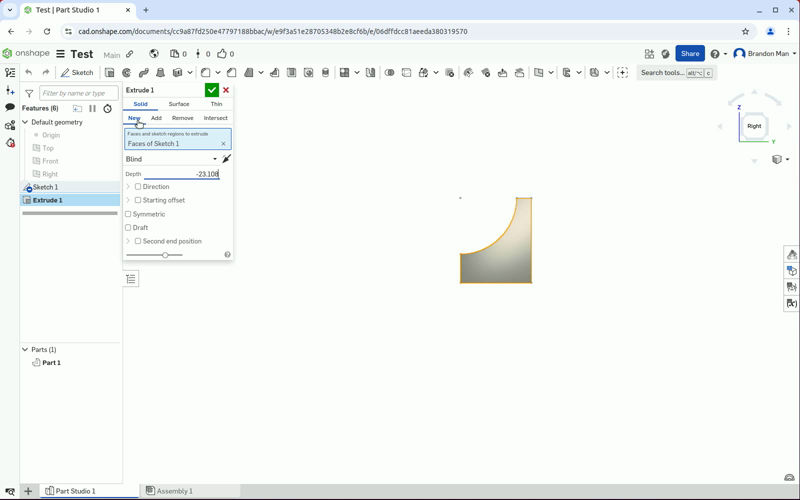
key(enter)
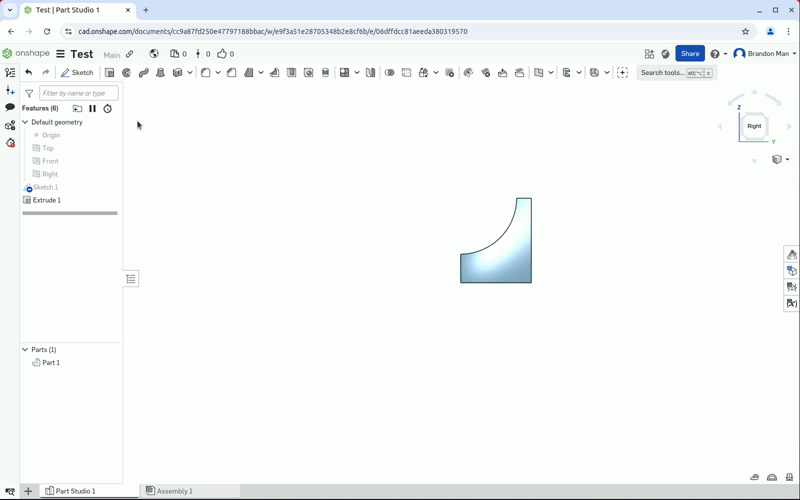
key(shift+h)
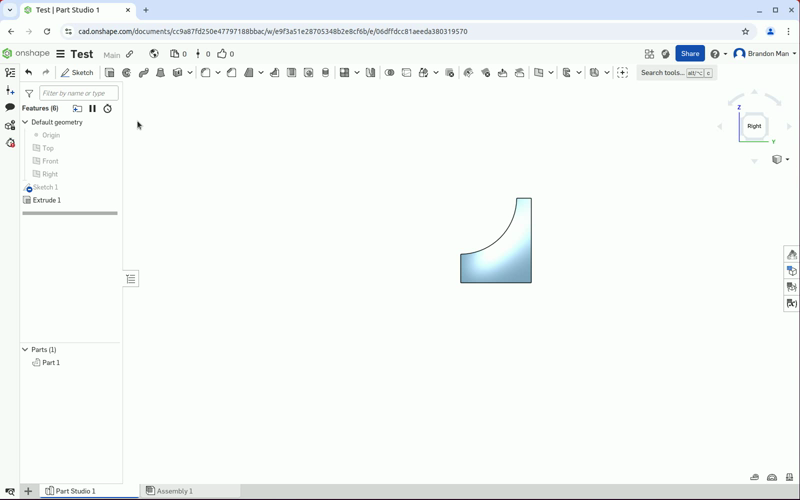
key(shift+h)
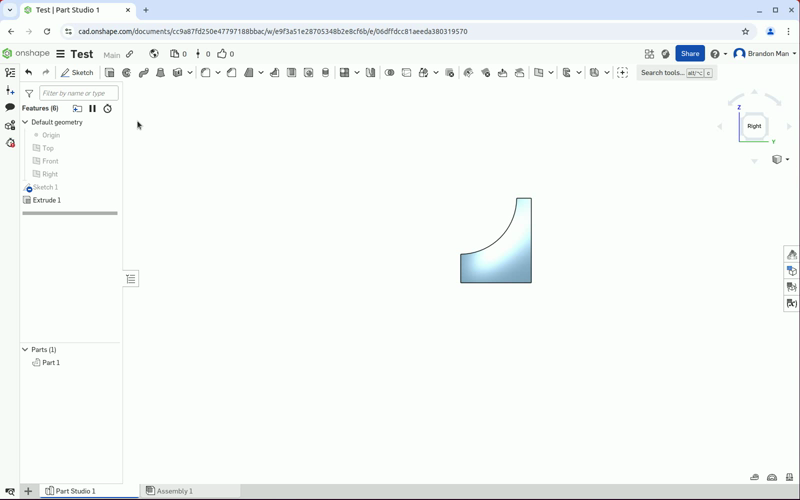
mouse_move(73, 189)
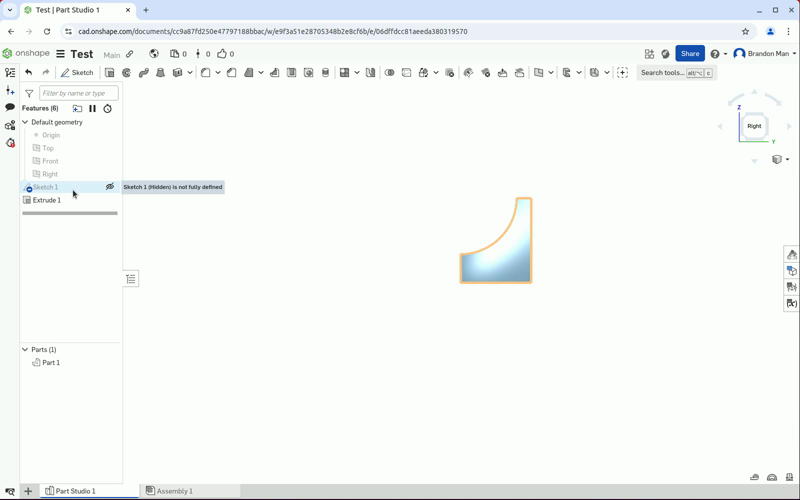
click(73, 189)
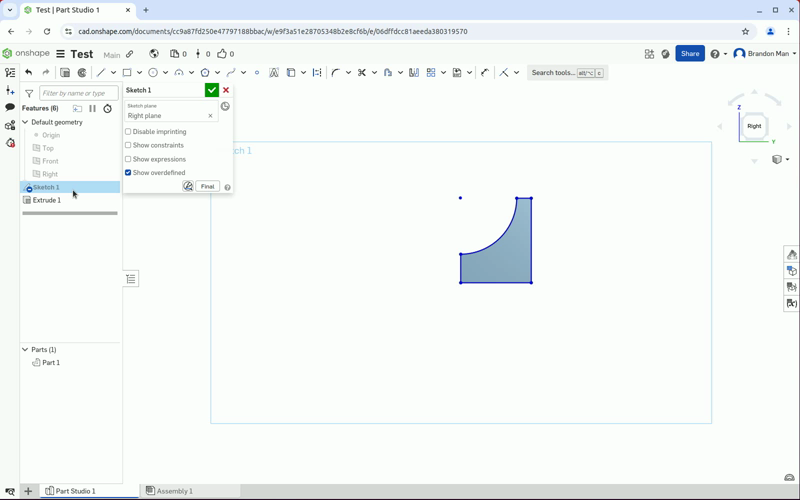
mouse_move(229, 92)
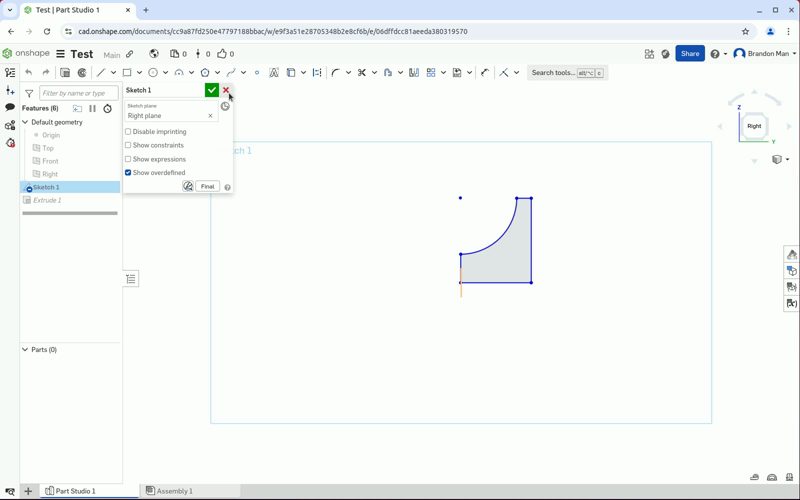
click(229, 92)
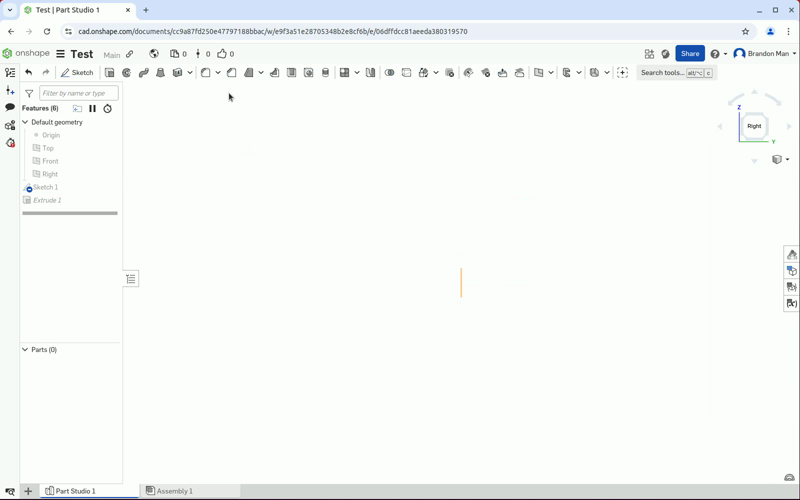
mouse_move(73, 352)
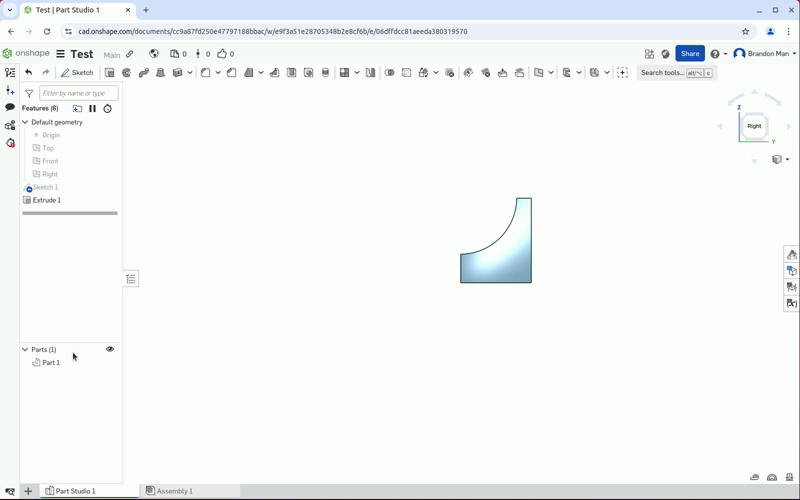
key(y)
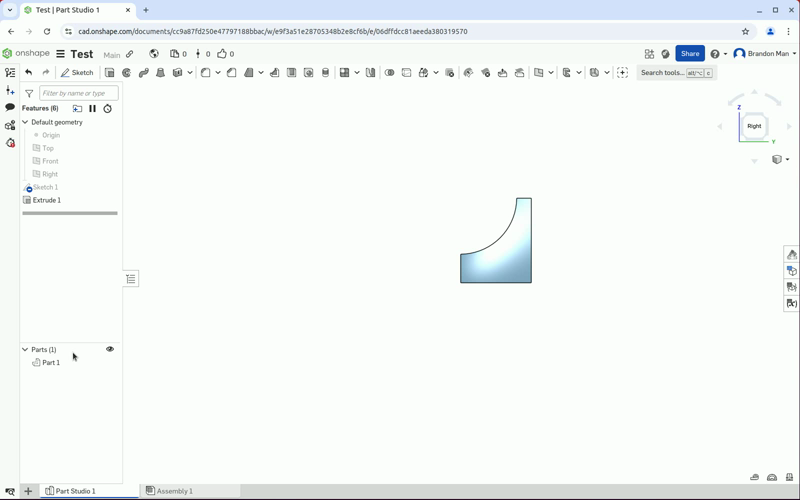
key(shift+p)
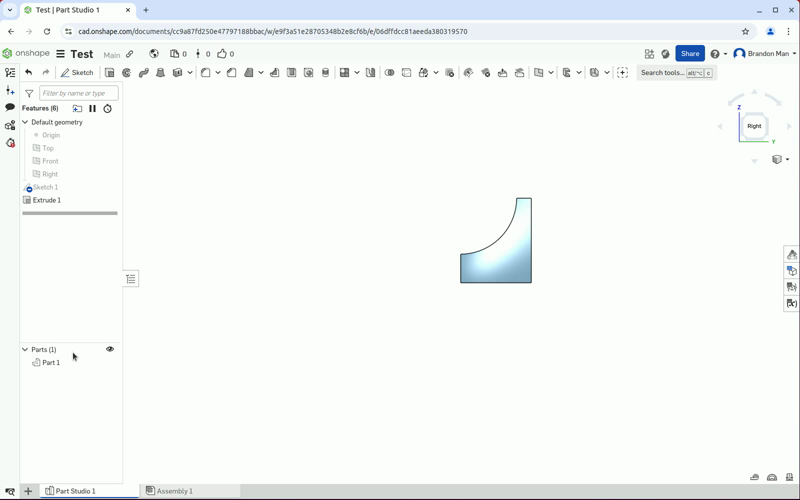
key(space)
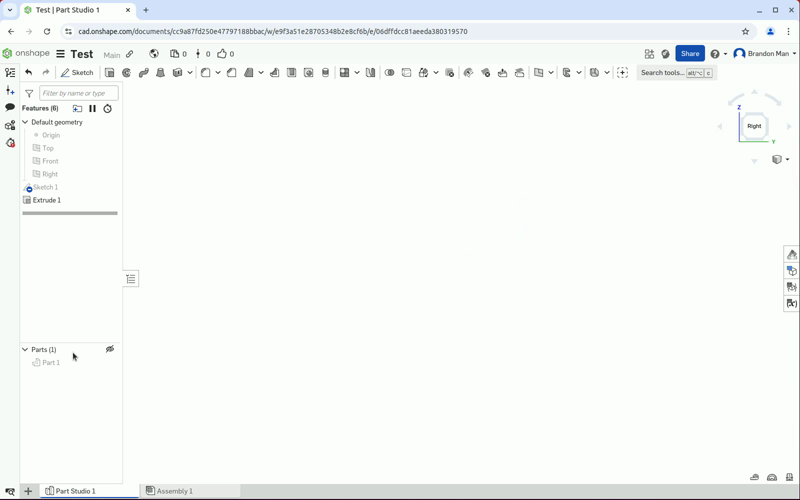
key_down(shift)
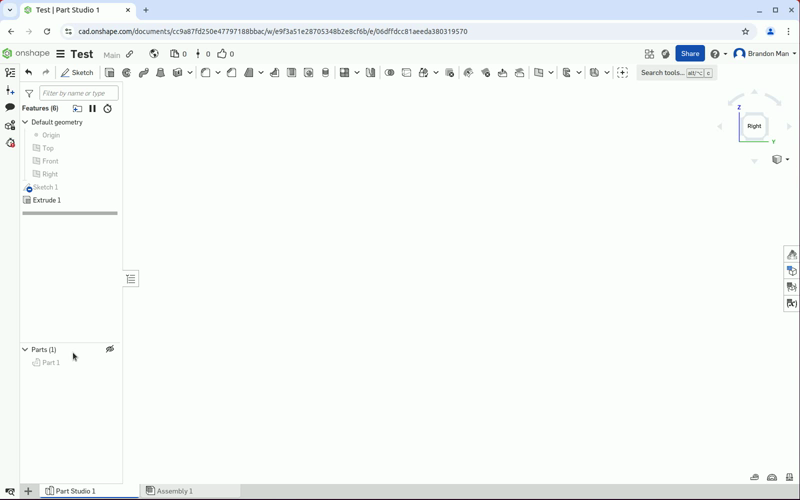
key(right)
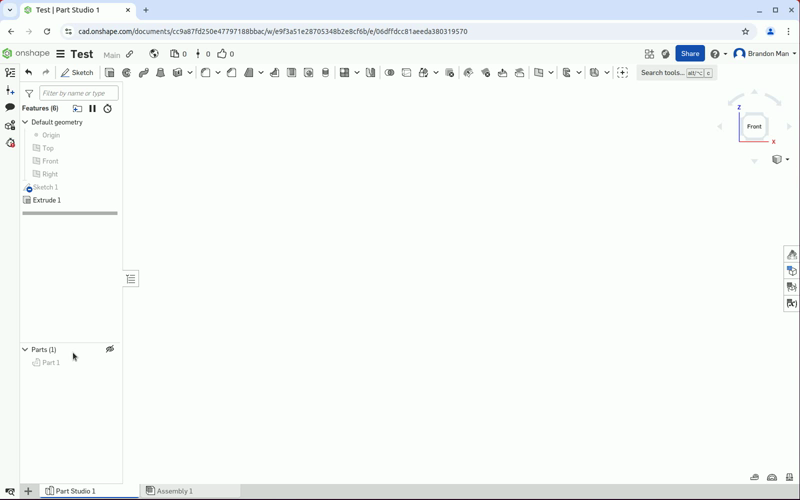
key_up(shift)
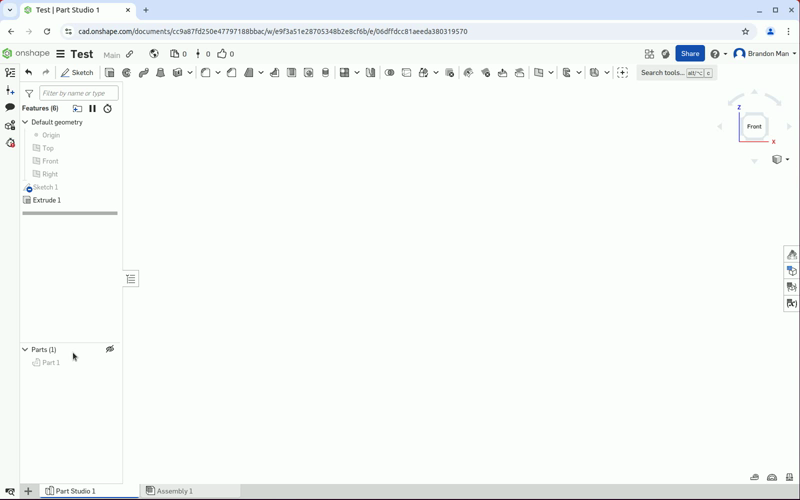
key(space)
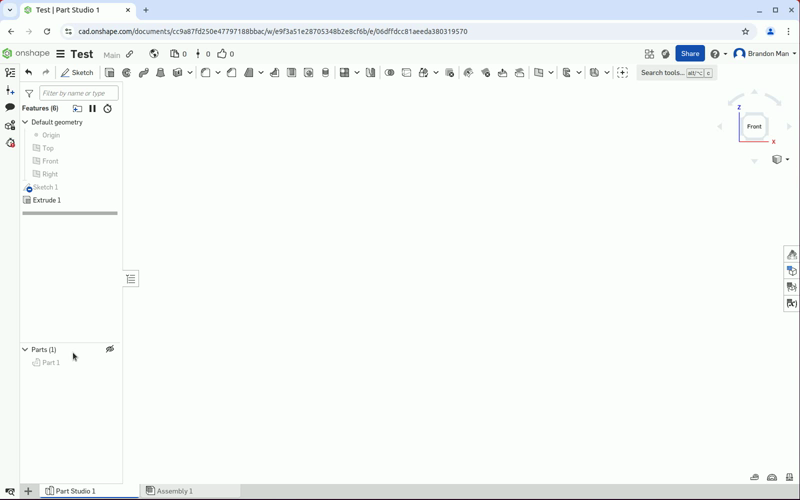
key_down(shift)
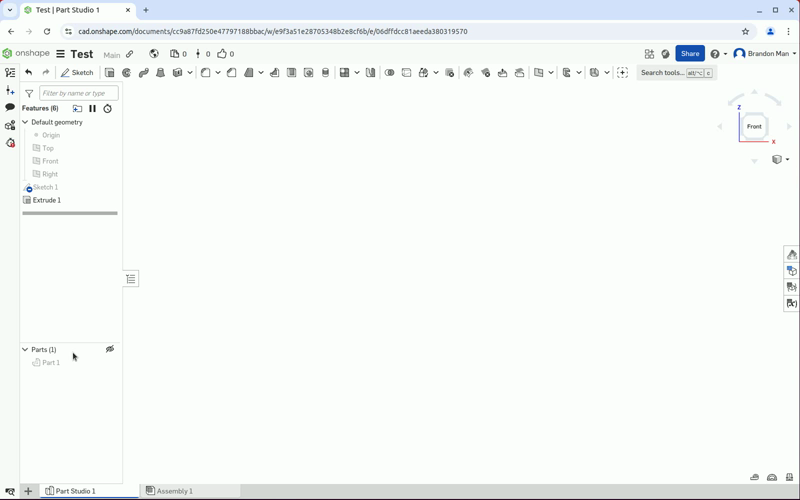
key(down)
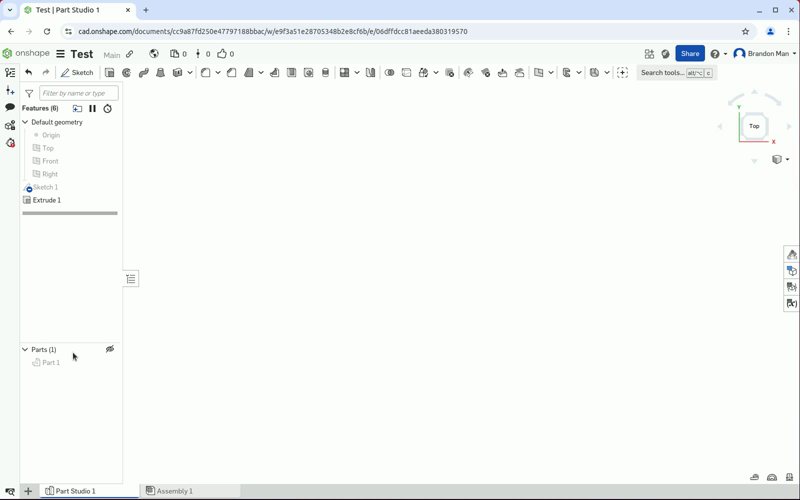
key_up(shift)
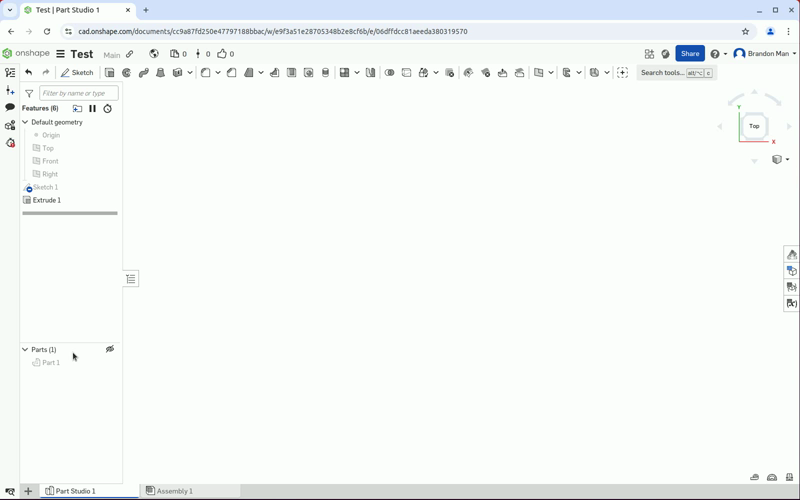
mouse_move(73, 352)
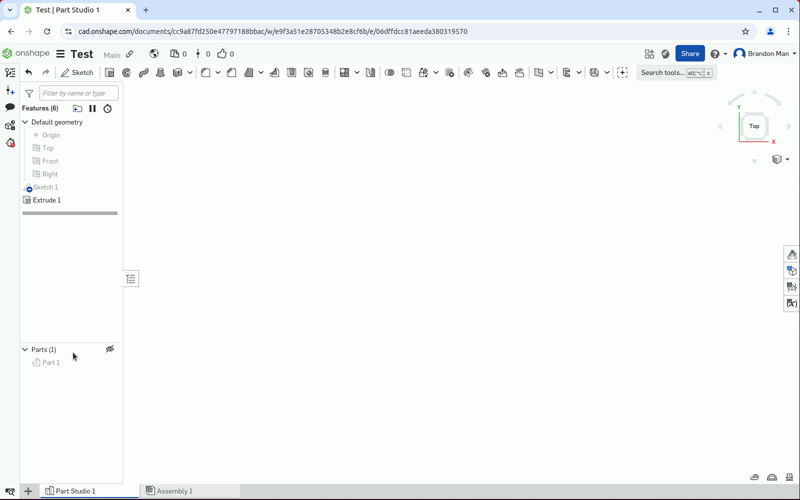
key(shift+y)
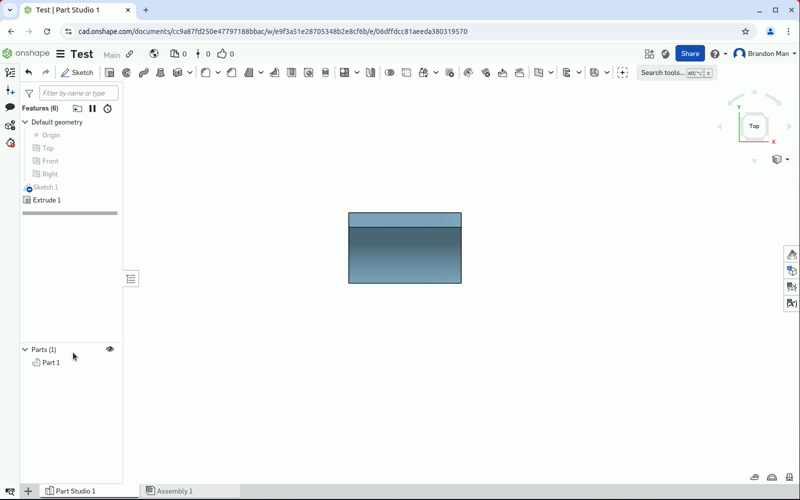
mouse_move(541, 75)
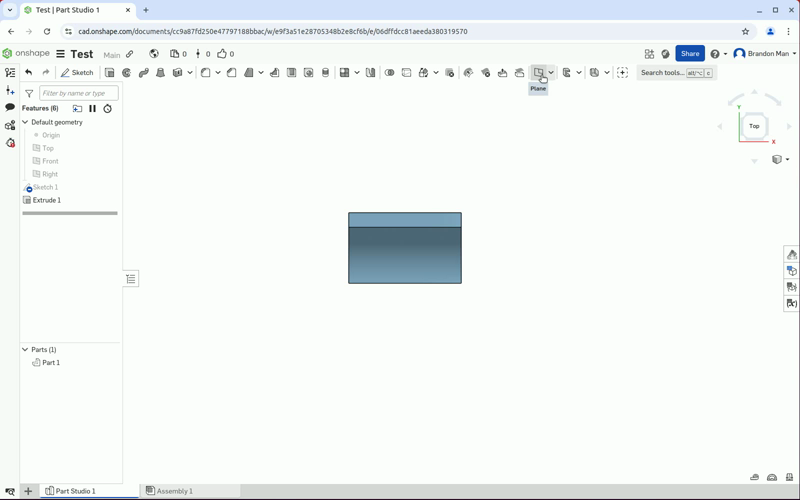
click(541, 75)
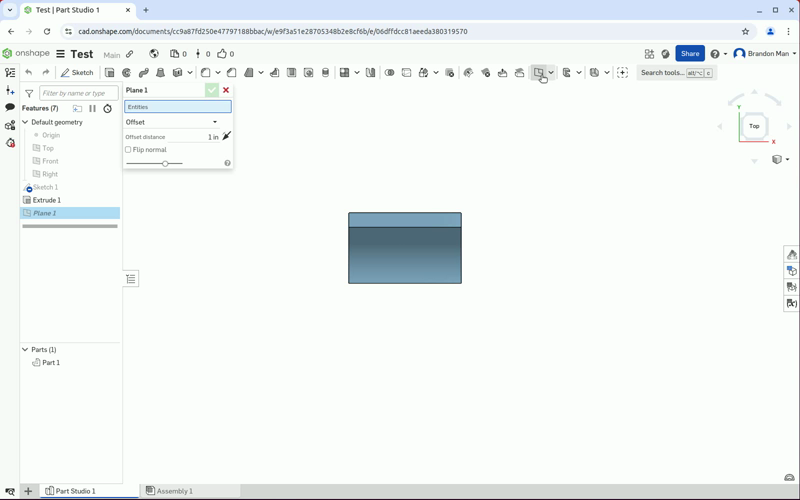
mouse_move(73, 150)
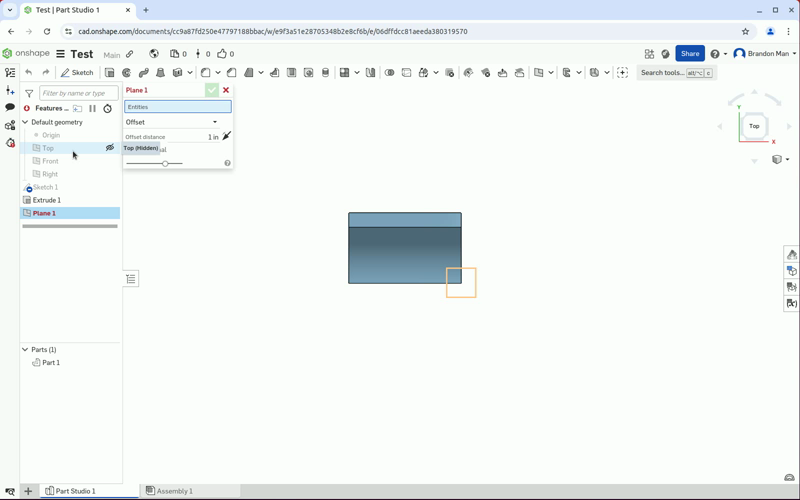
click(73, 150)
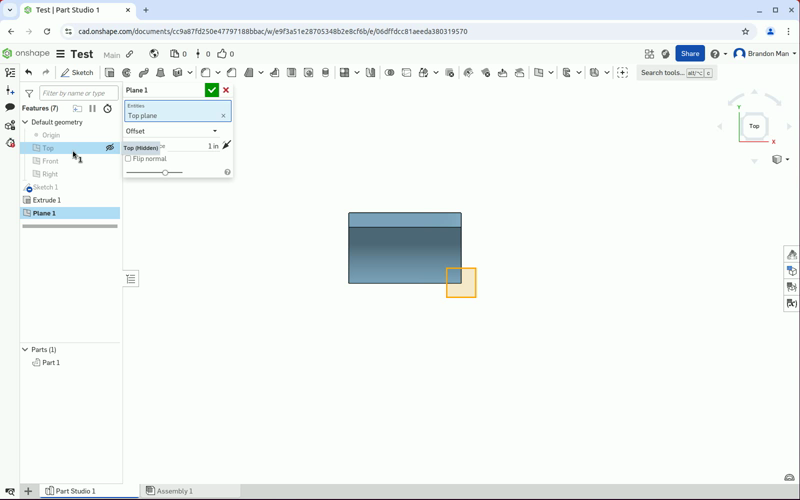
key(tab, 2)
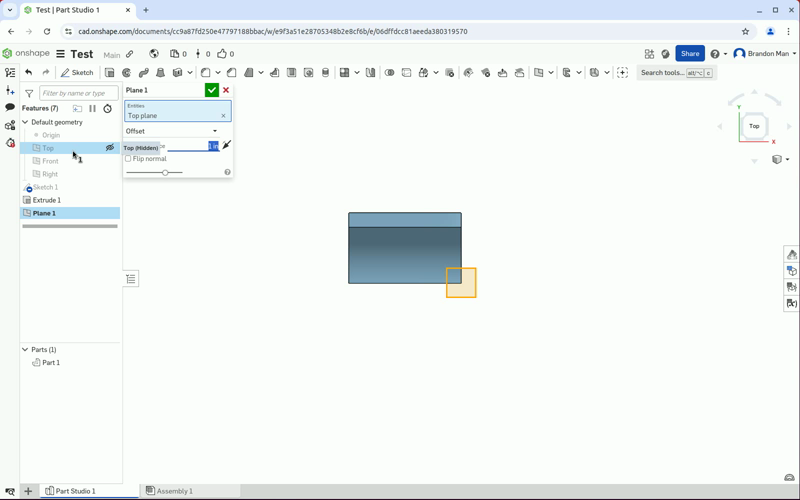
text(17.316)
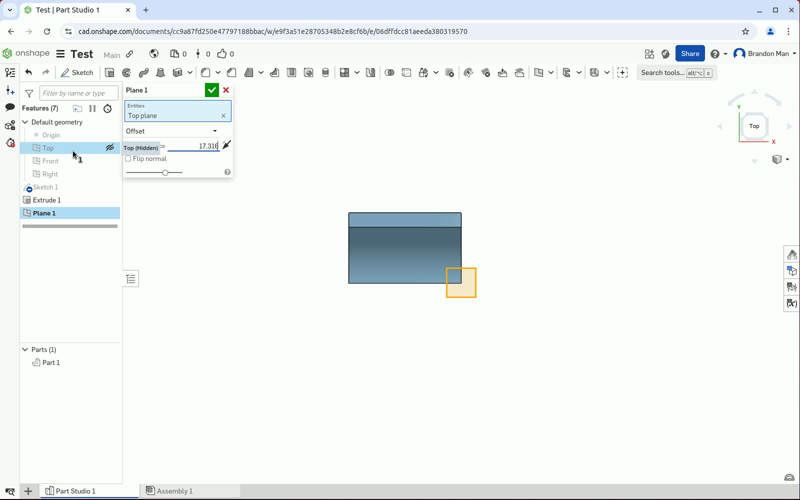
key(enter, 2)
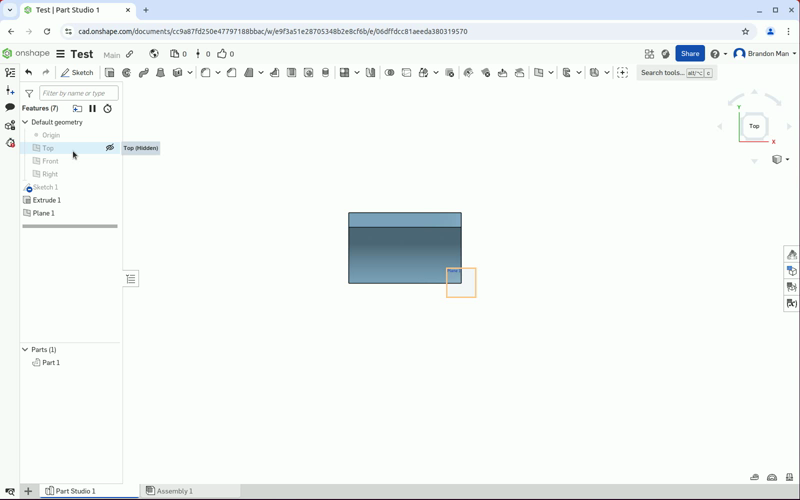
key(shift+s)
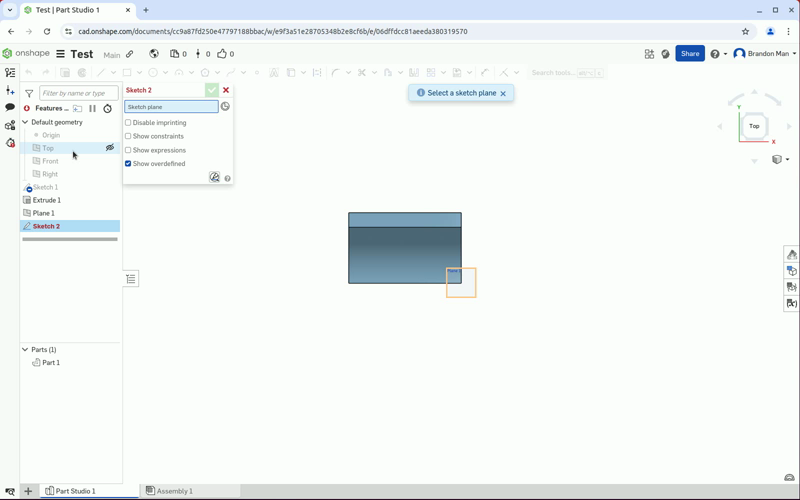
mouse_move(73, 215)
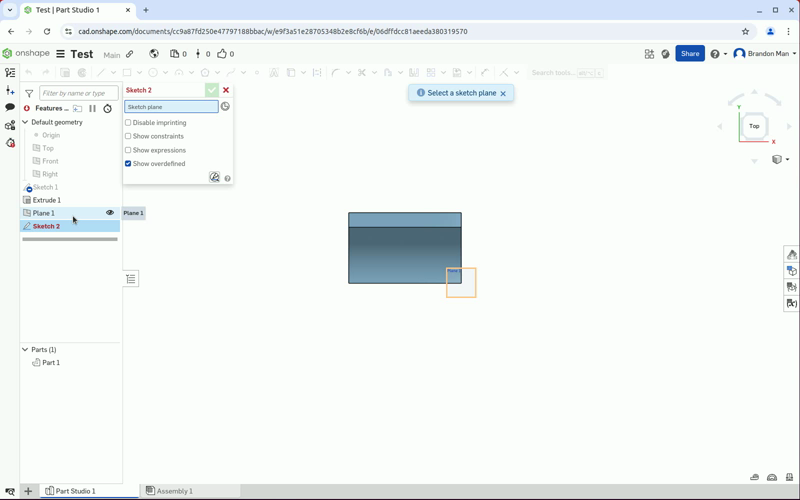
click(73, 215)
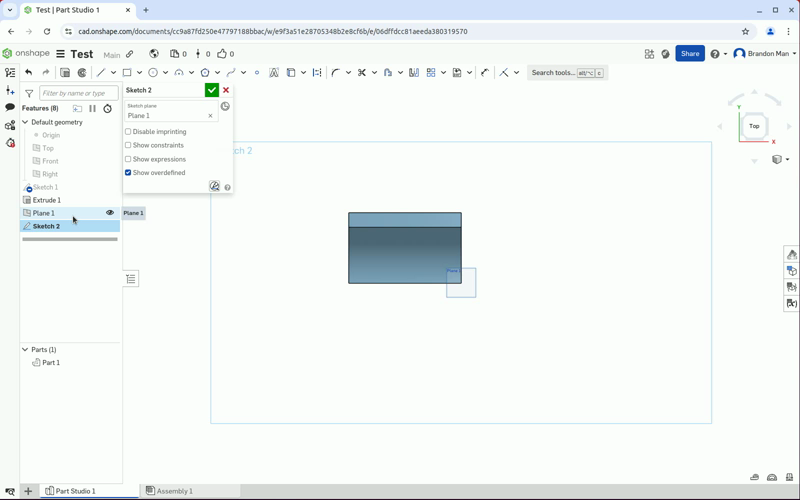
mouse_move(73, 352)
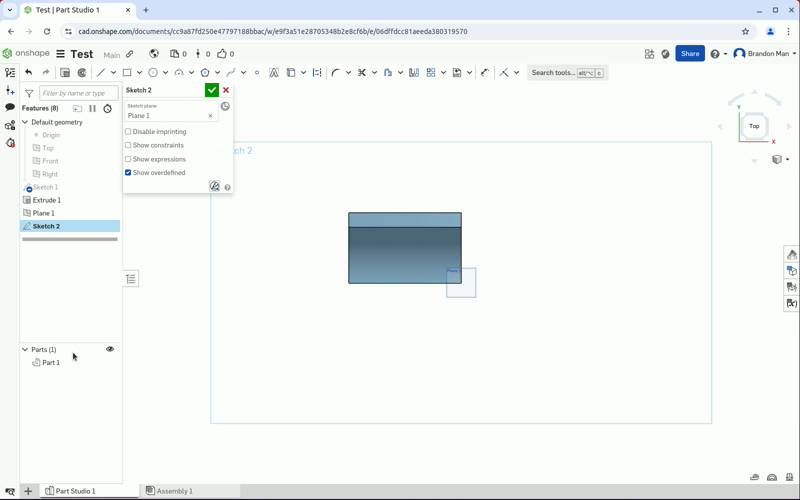
key(y)
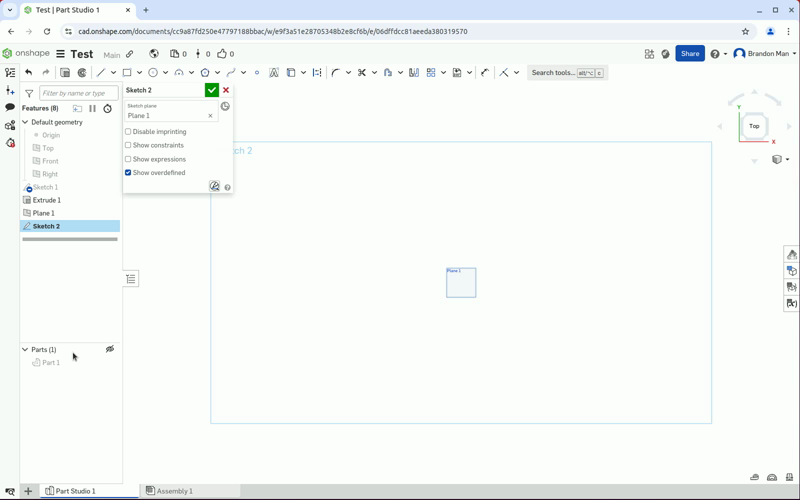
key(l)
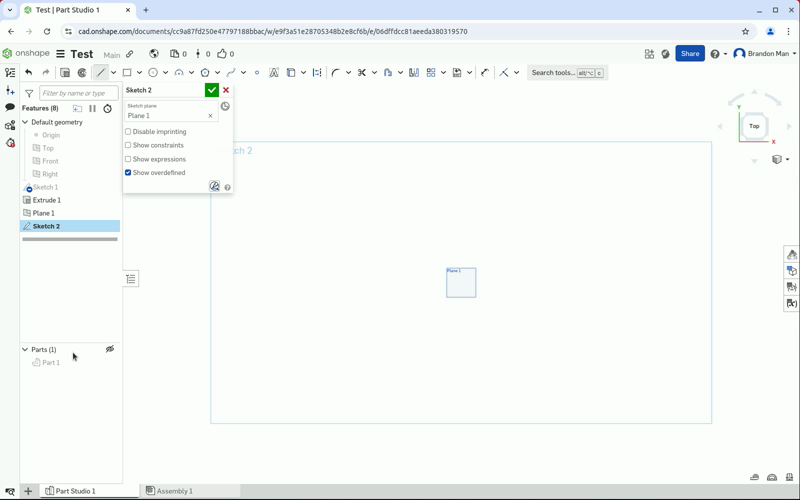
key_down(shift)
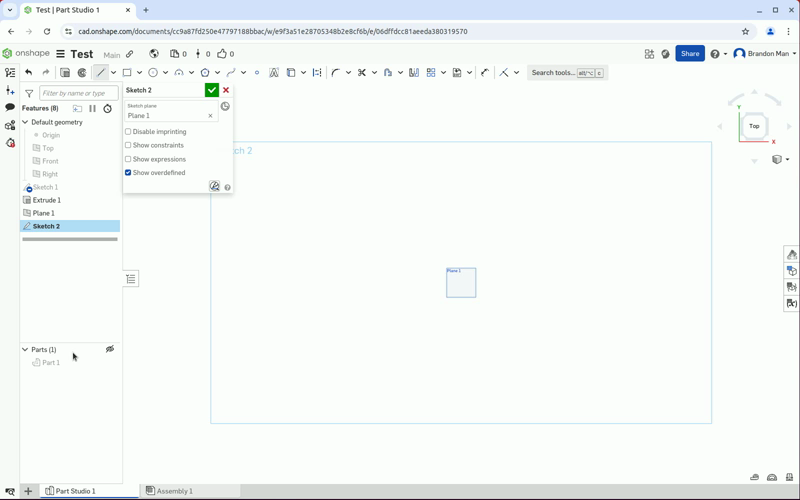
mouse_move(376, 258)
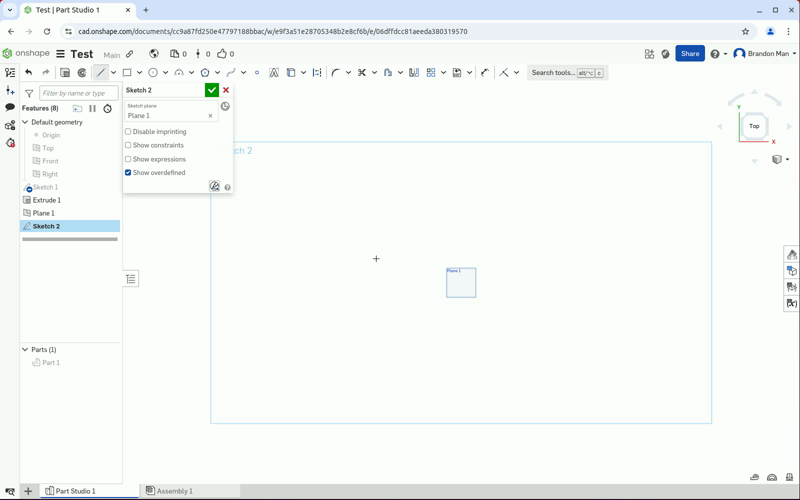
click(376, 258)
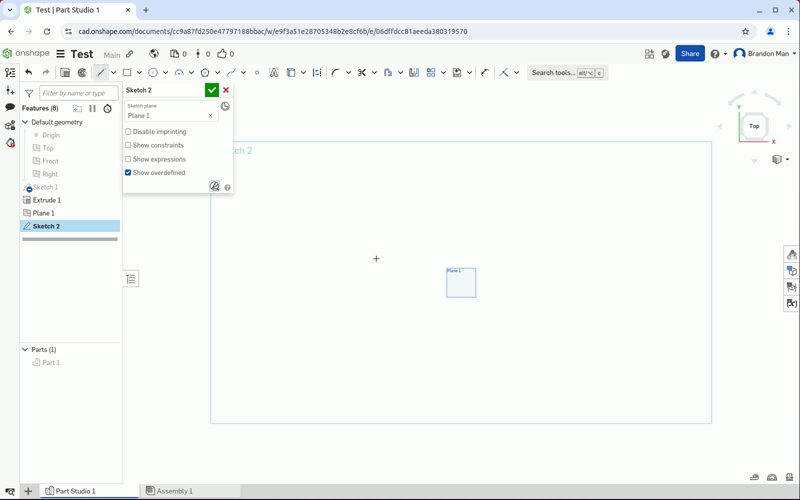
key_up(shift)
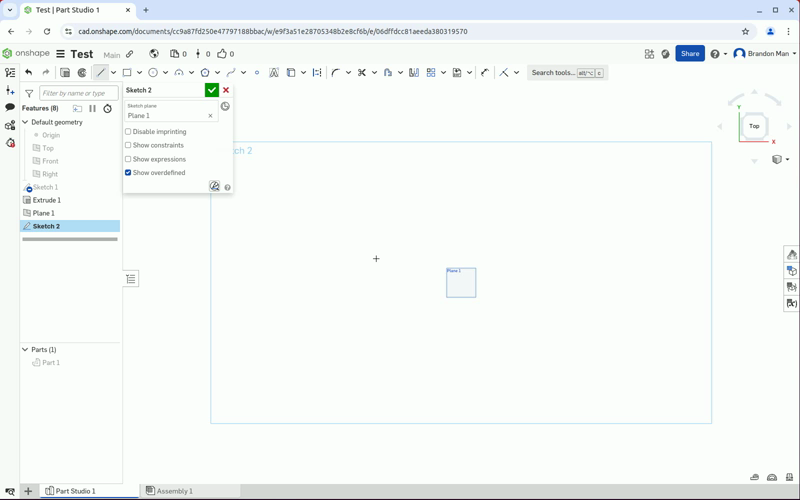
key_down(shift)
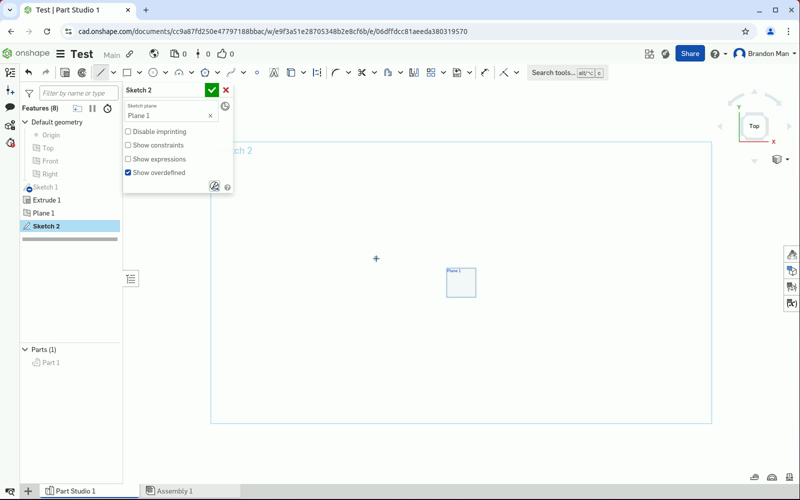
mouse_move(406, 258)
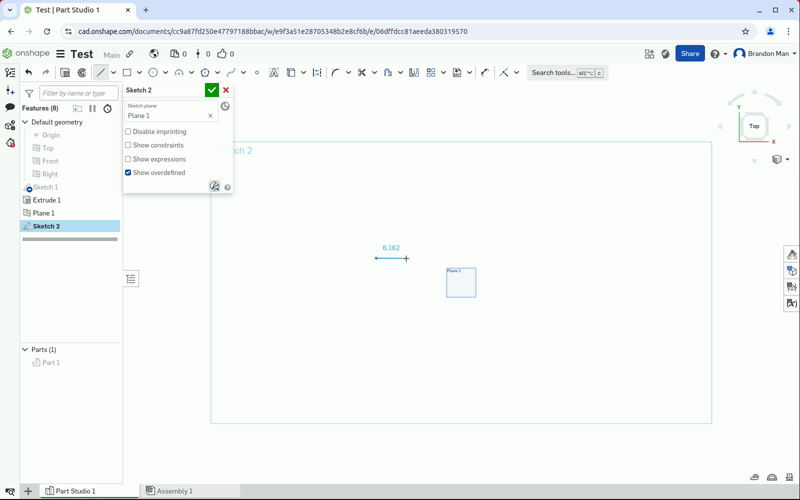
mouse_move(433, 258)
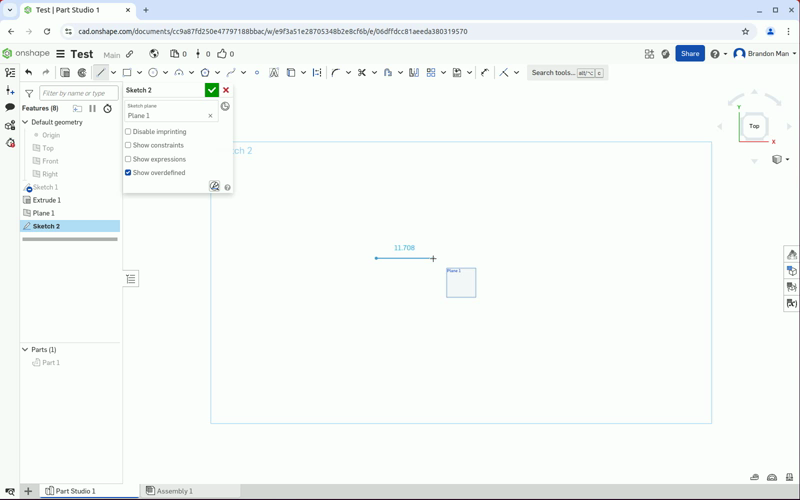
click(433, 258)
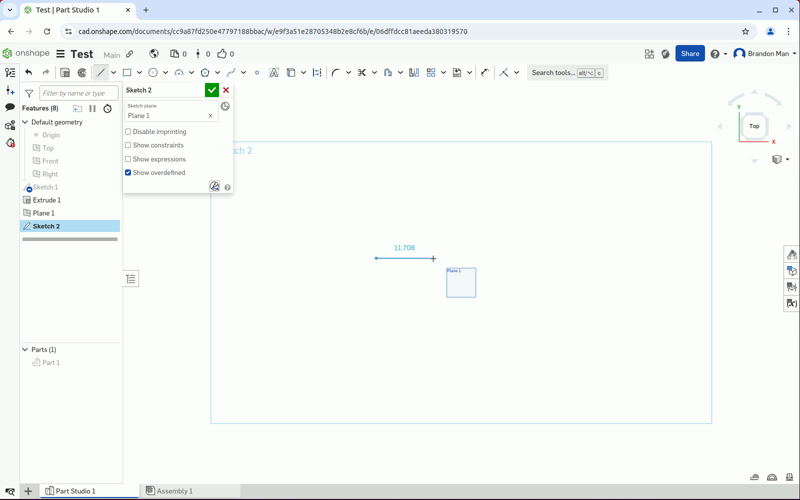
key_up(shift)
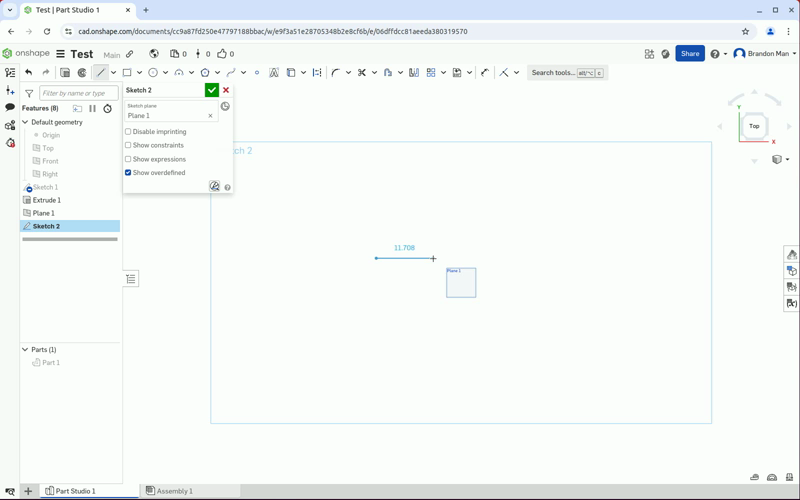
key_down(shift)
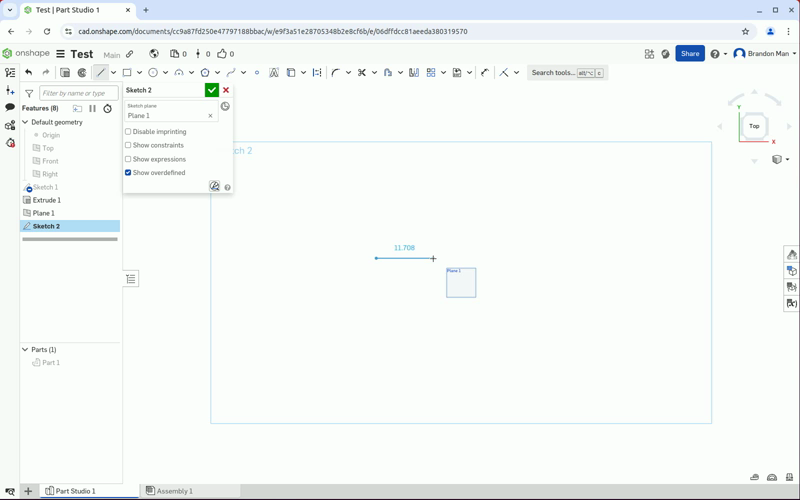
mouse_move(463, 258)
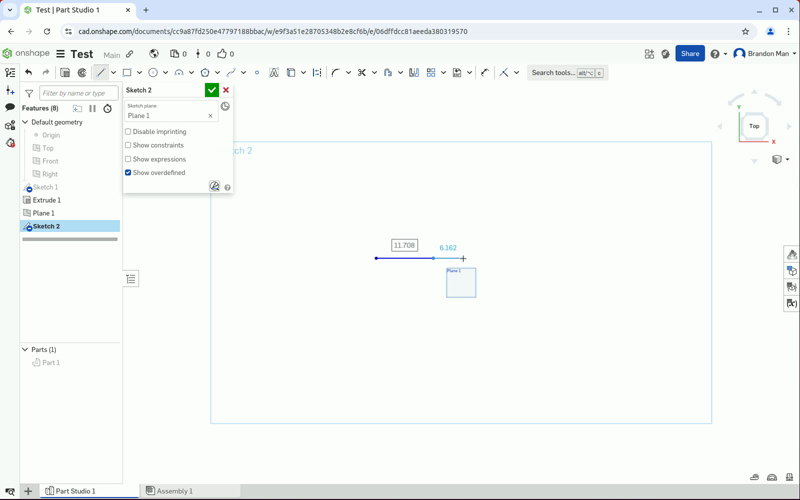
mouse_move(433, 225)
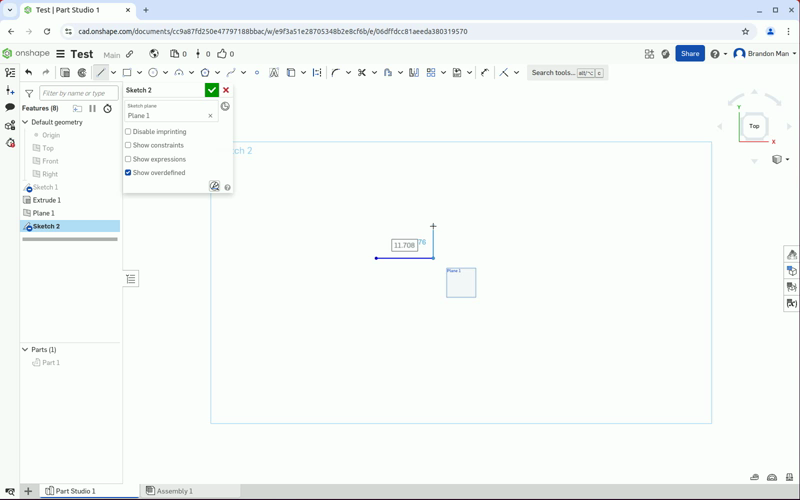
click(433, 225)
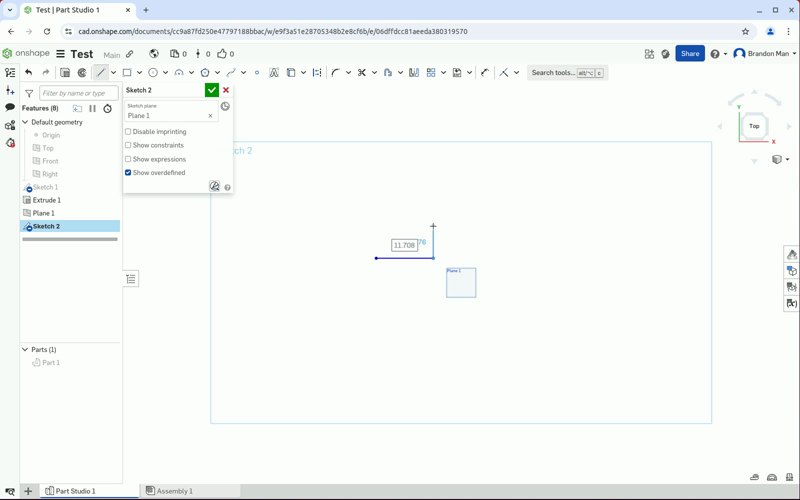
key_up(shift)
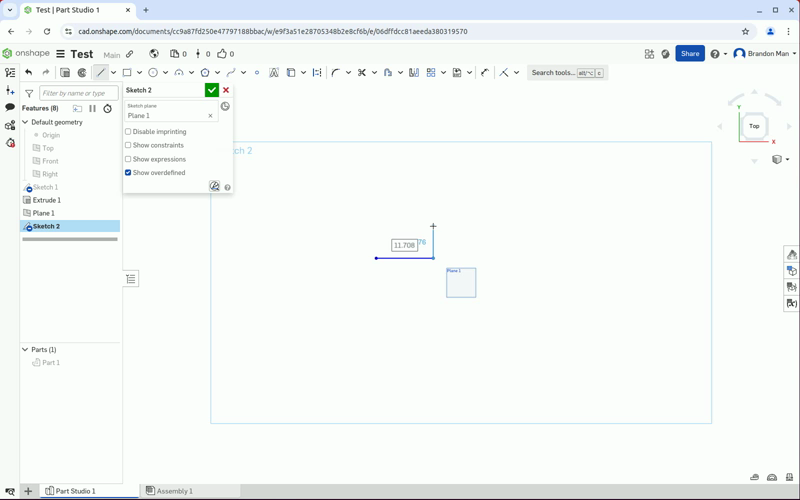
key_down(shift)
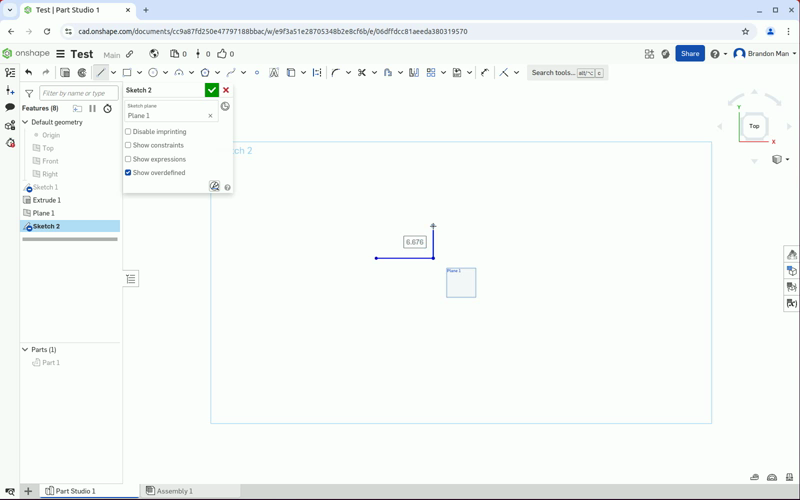
mouse_move(463, 225)
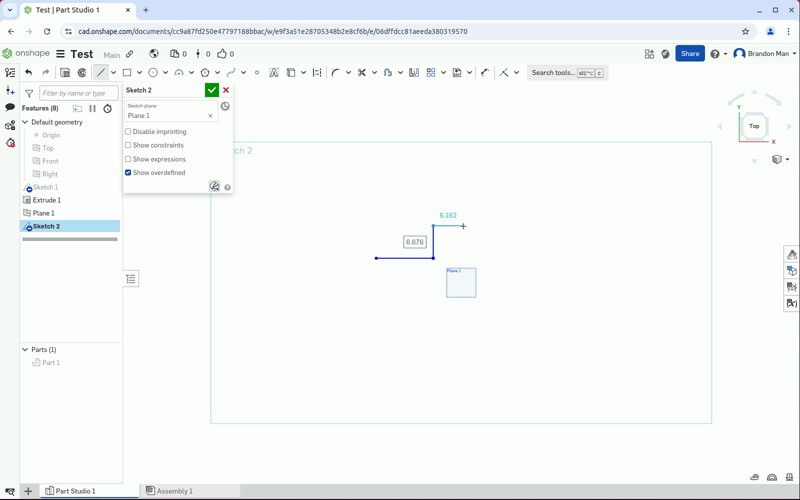
mouse_move(376, 225)
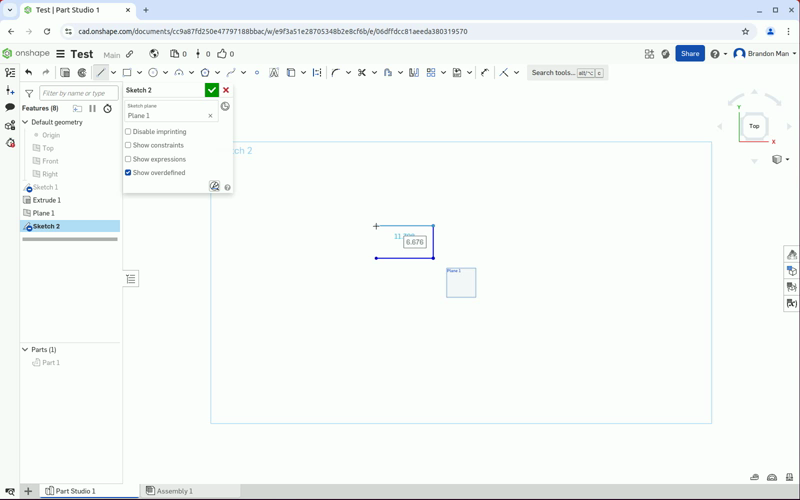
click(376, 225)
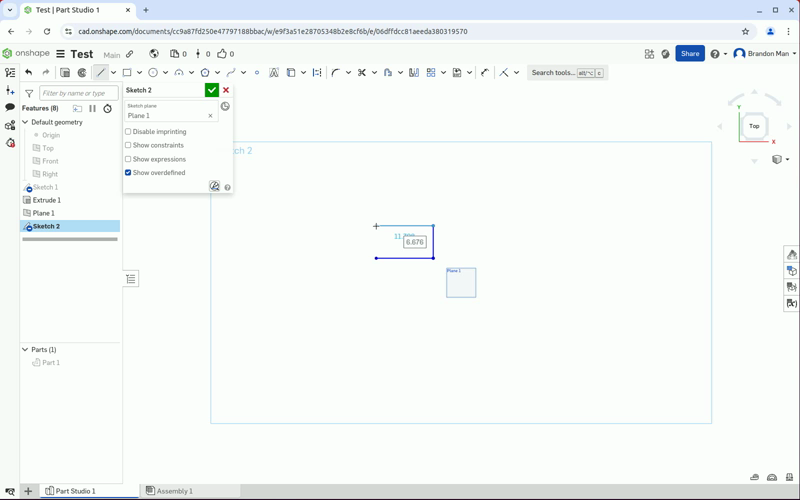
key_up(shift)
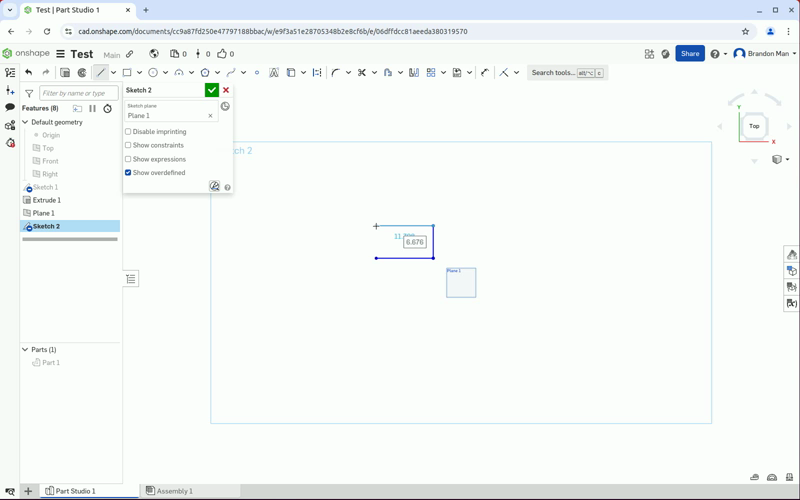
mouse_move(406, 225)
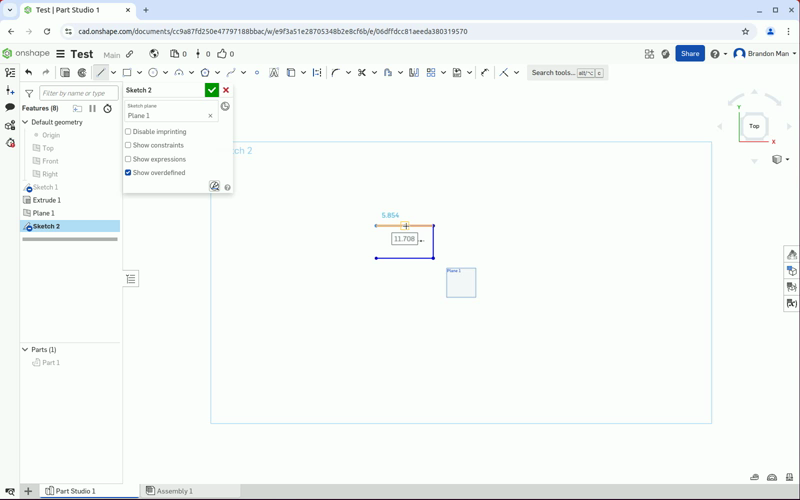
key_down(shift)
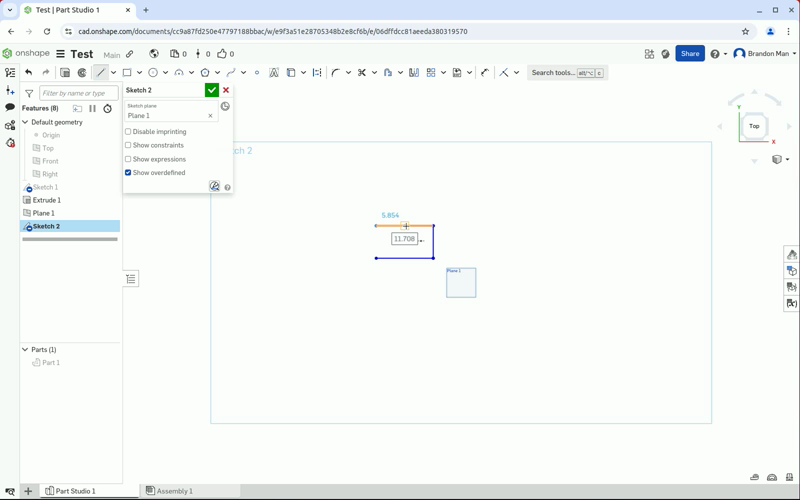
mouse_move(376, 258)
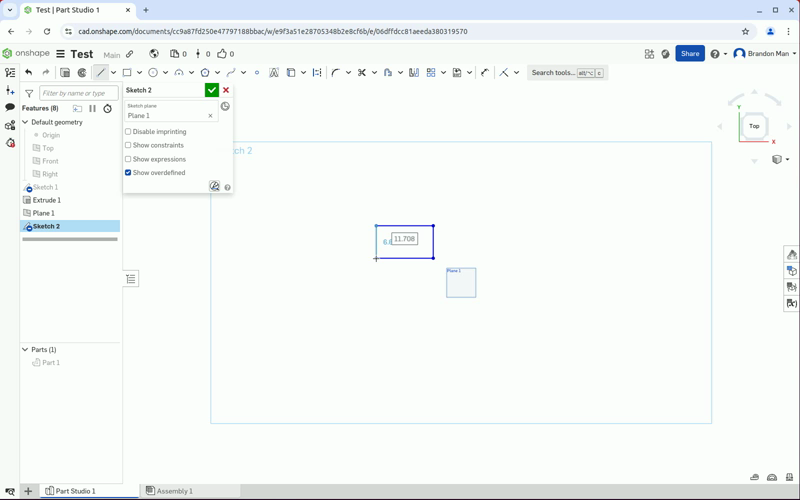
key_up(shift)
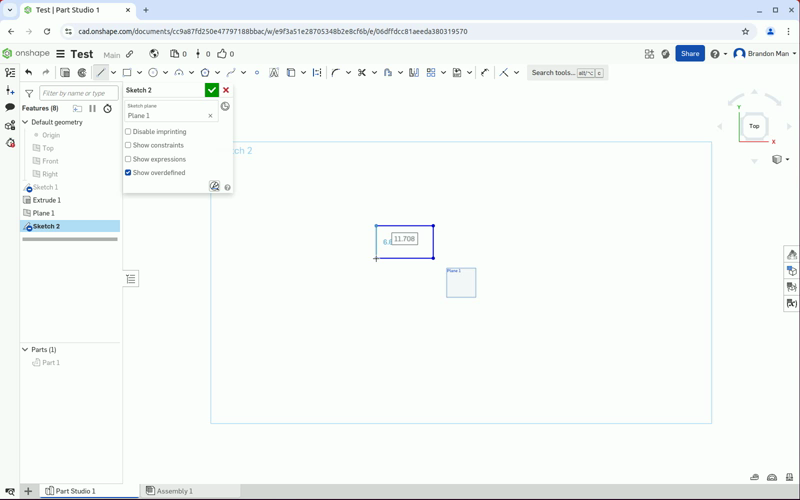
click(376, 258)
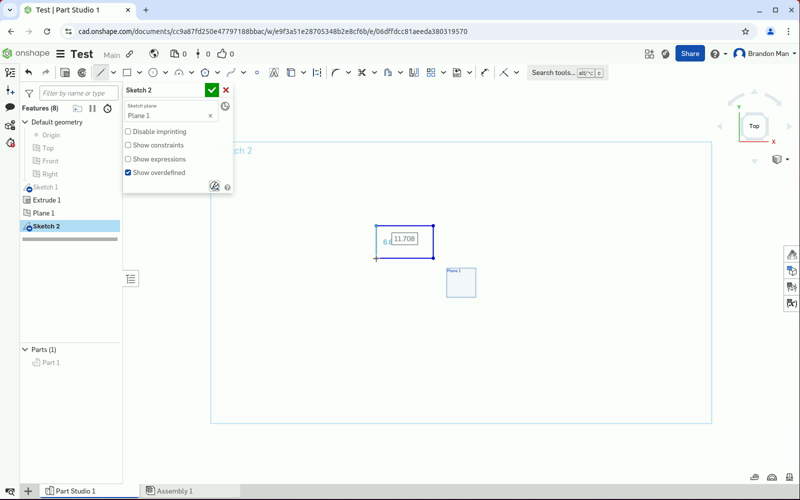
key(esc)
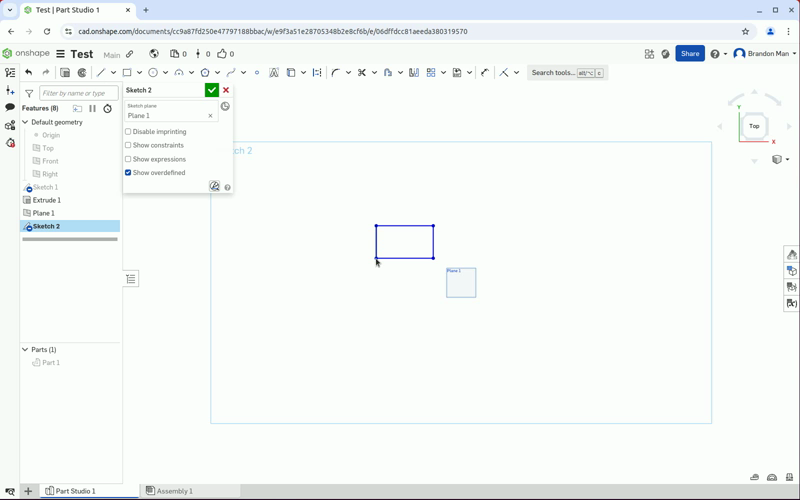
mouse_move(414, 255)
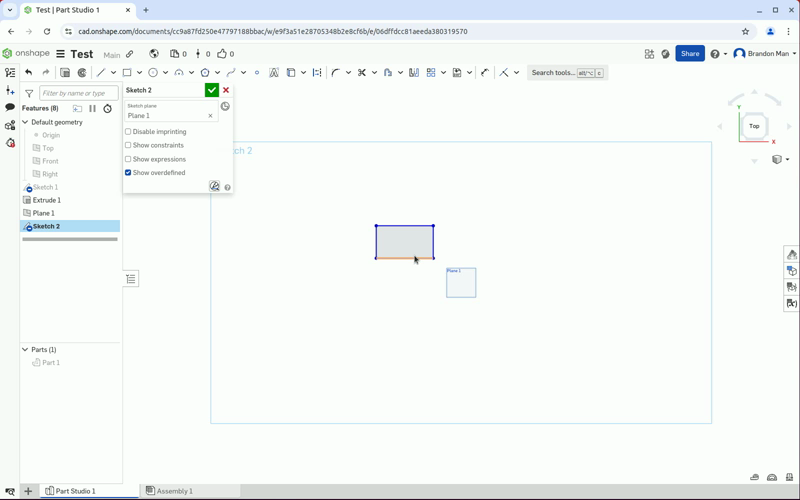
click(414, 255)
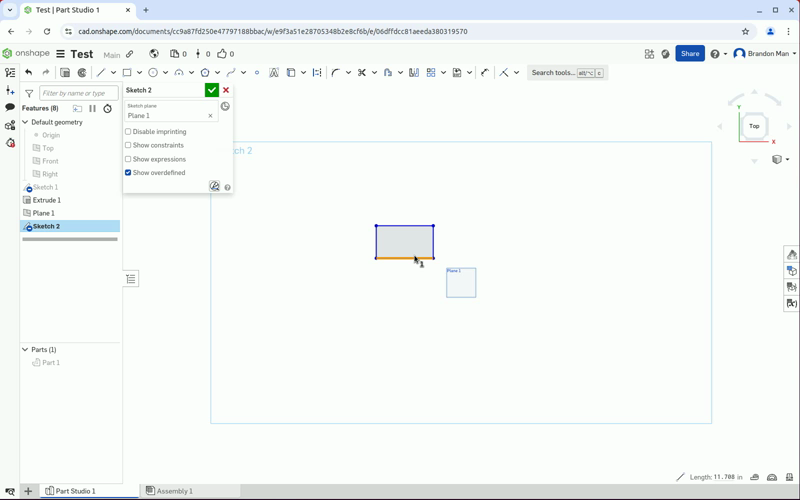
mouse_move(73, 352)
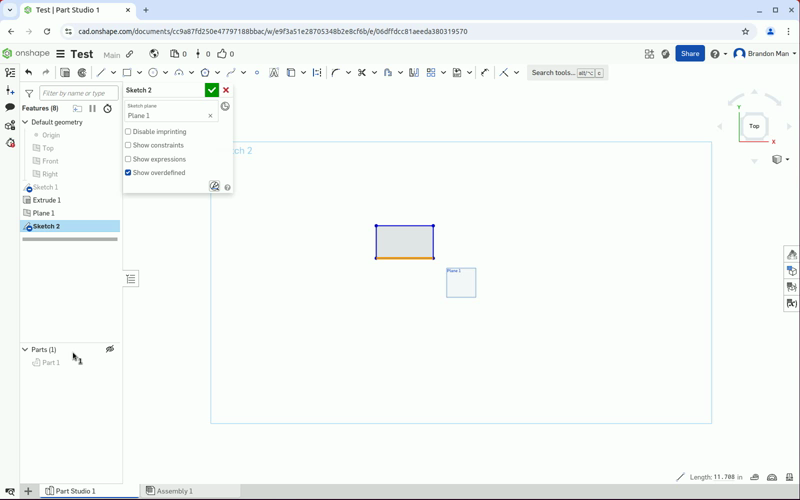
key(shift+y)
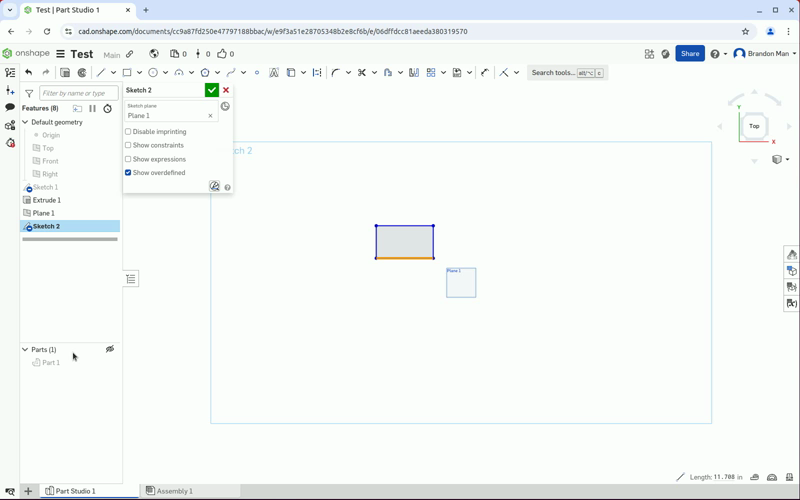
key(shift+e)
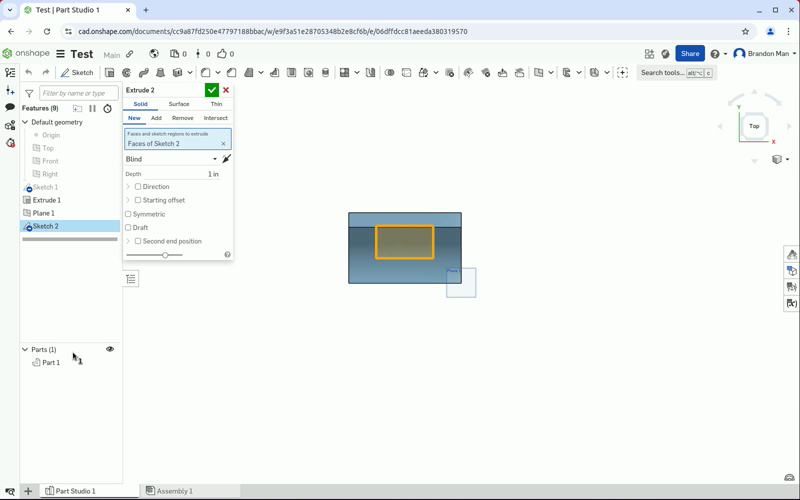
mouse_move(143, 106)
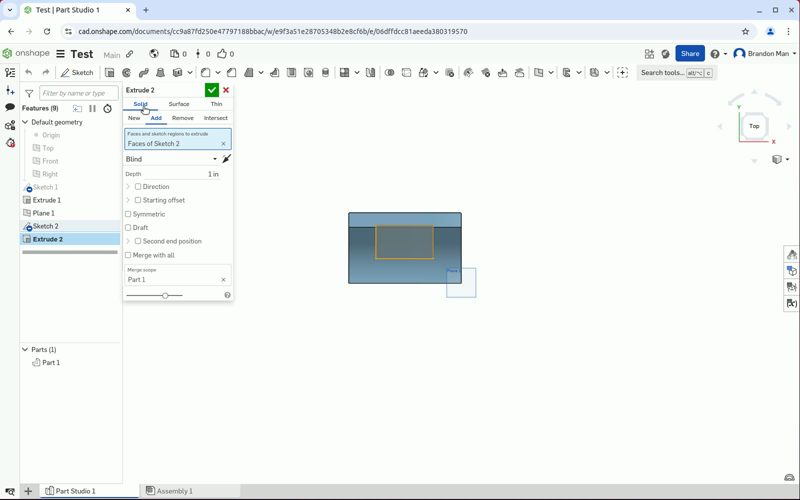
click(143, 106)
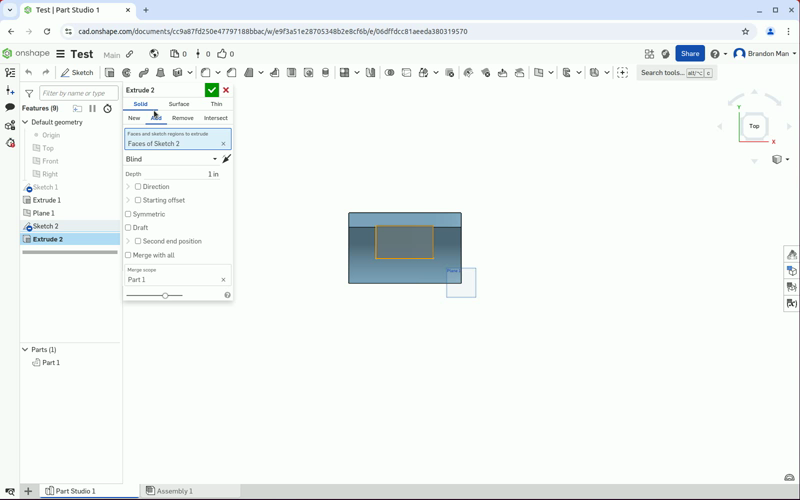
mouse_move(186, 120)
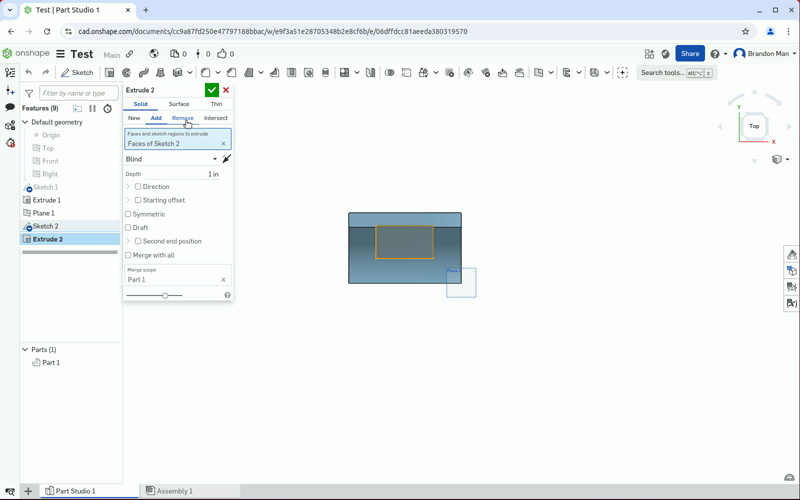
click(186, 120)
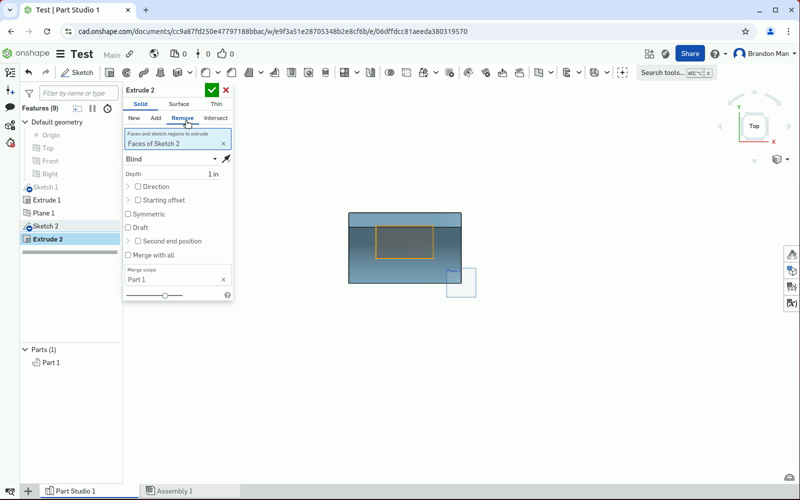
key(tab, 4)
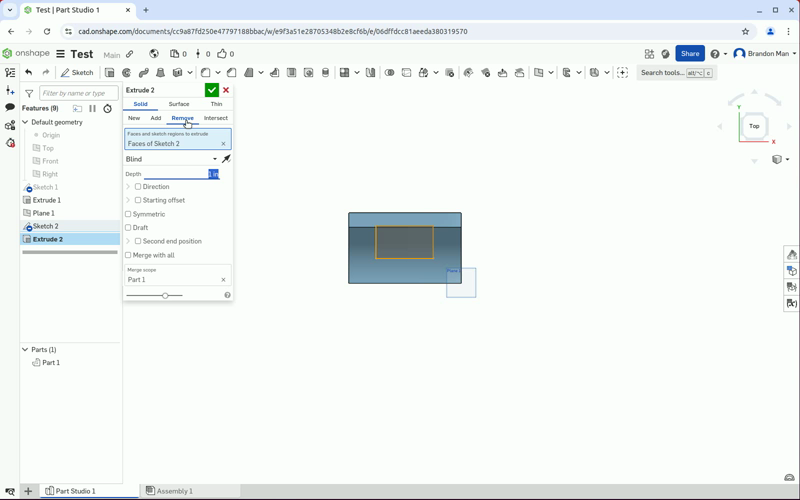
text(8.666)
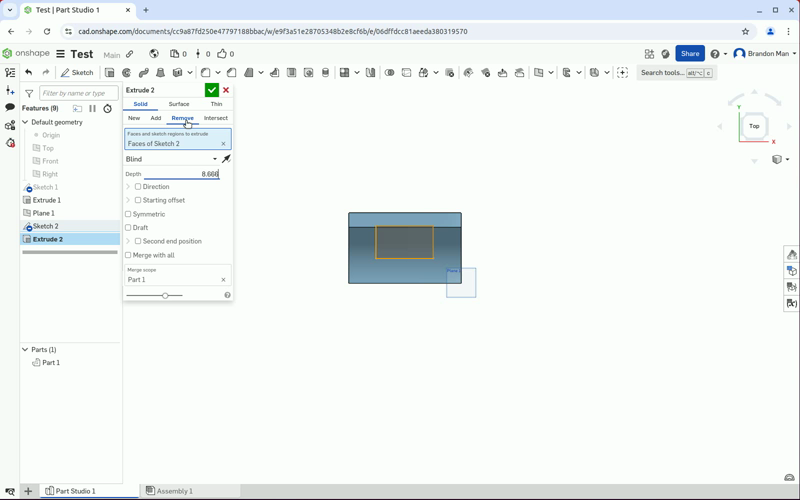
key(tab, 6)
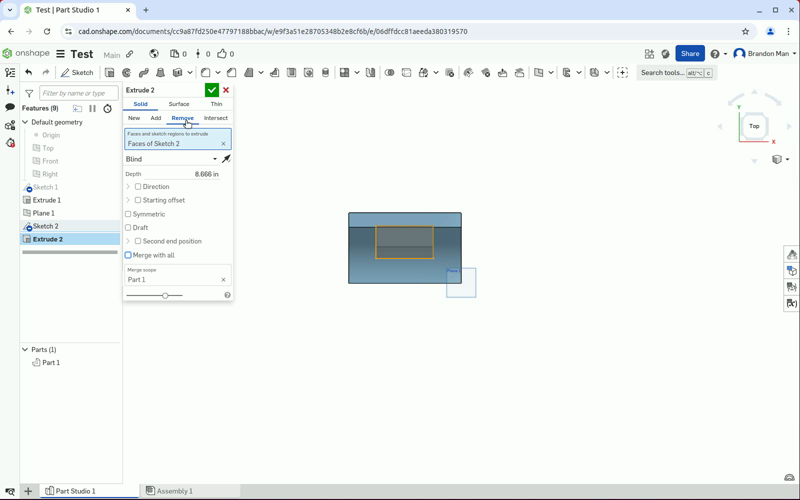
key(space)
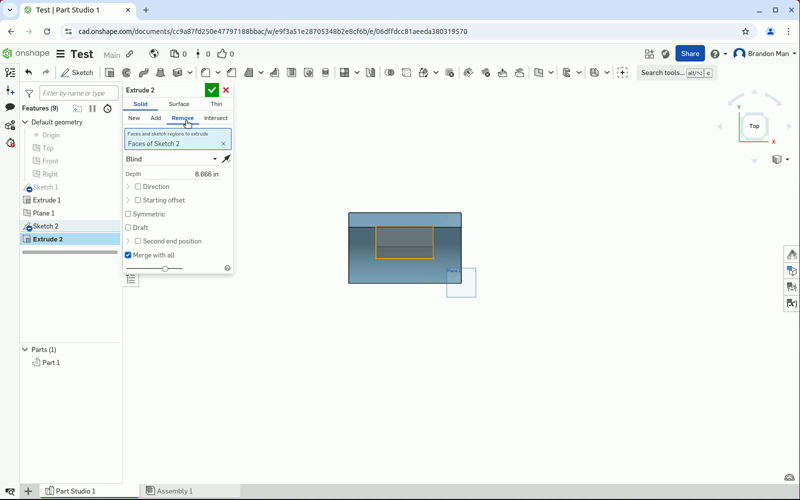
key(enter)
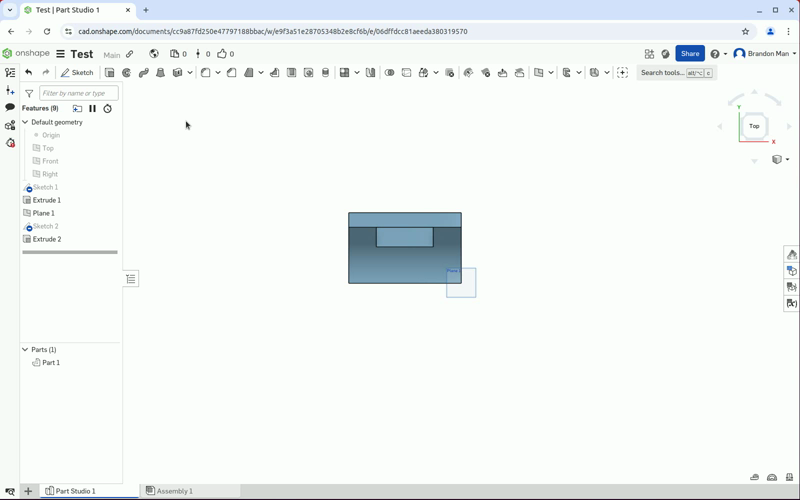
key(shift+h)
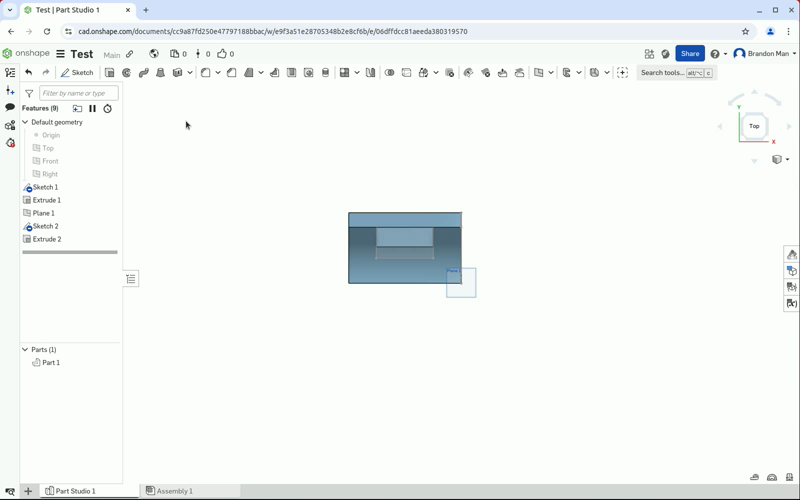
key(shift+h)
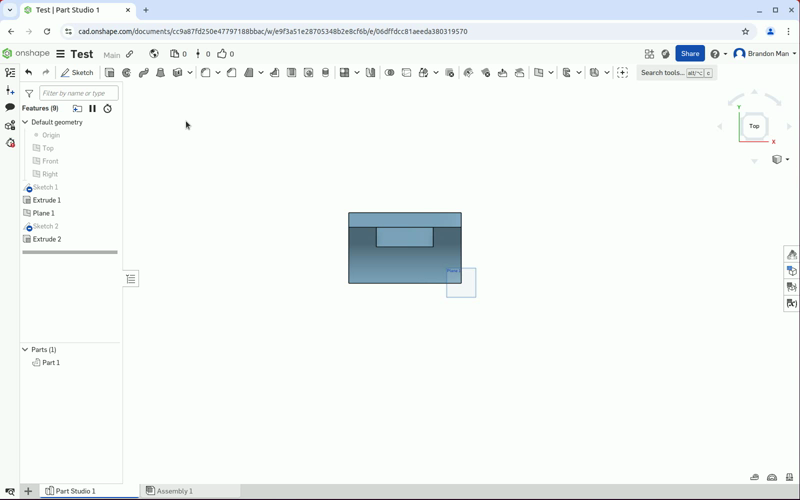
mouse_move(73, 189)
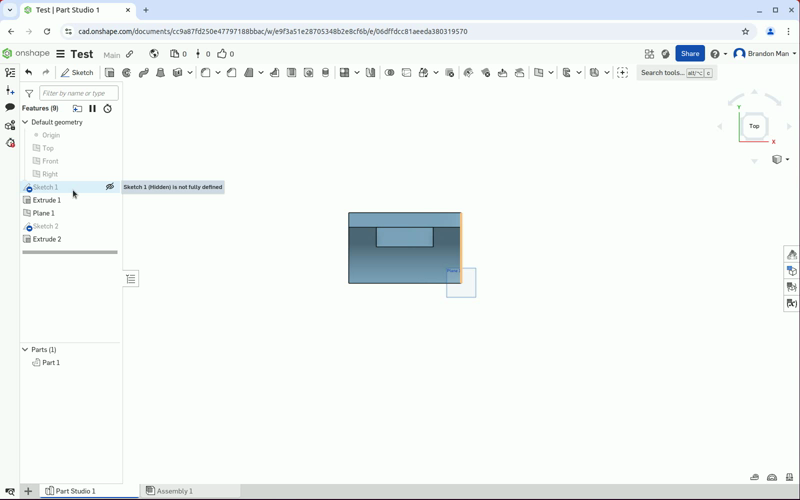
click(73, 189)
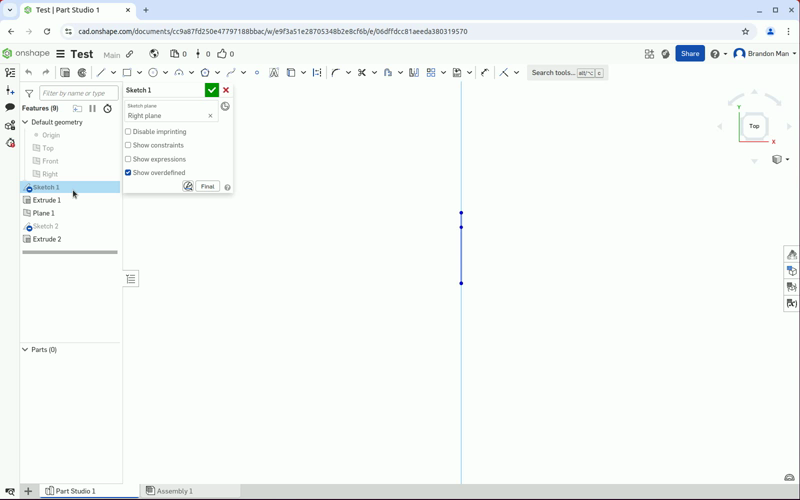
mouse_move(229, 92)
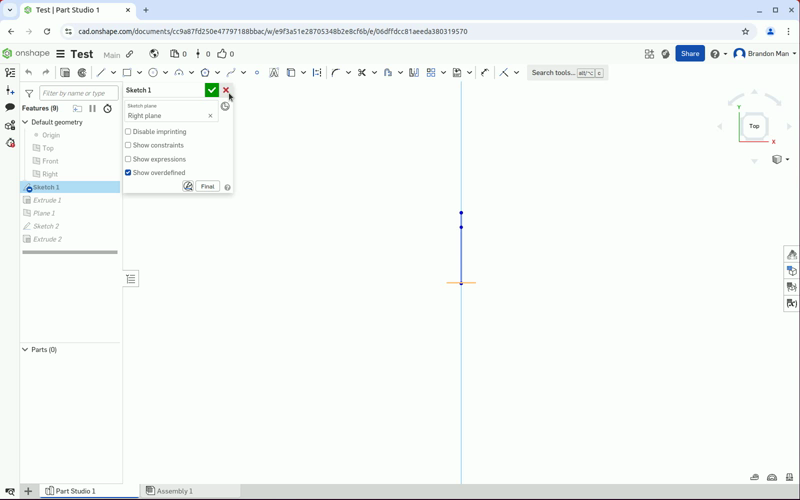
click(229, 92)
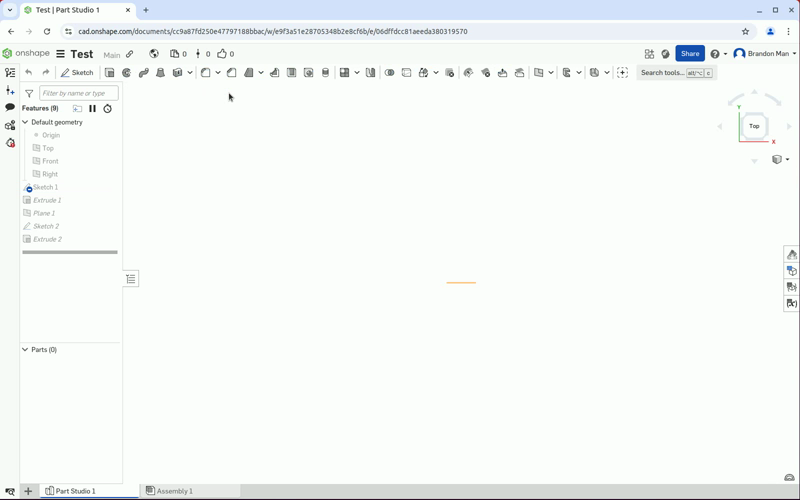
key(shift+s)
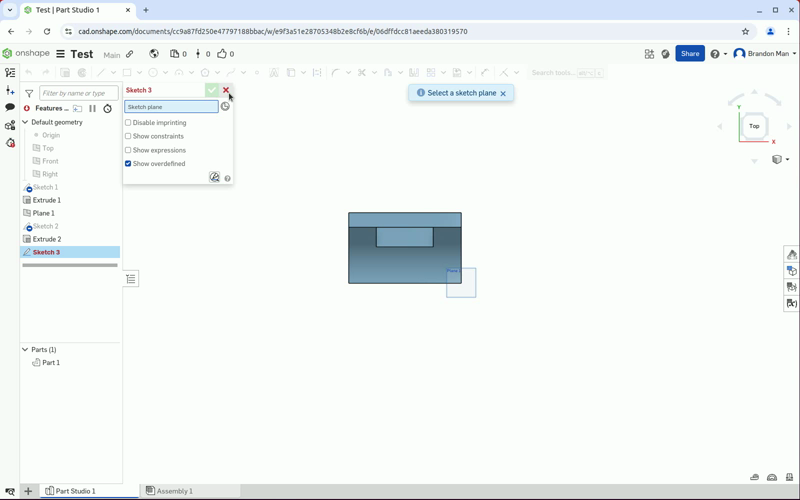
mouse_move(73, 215)
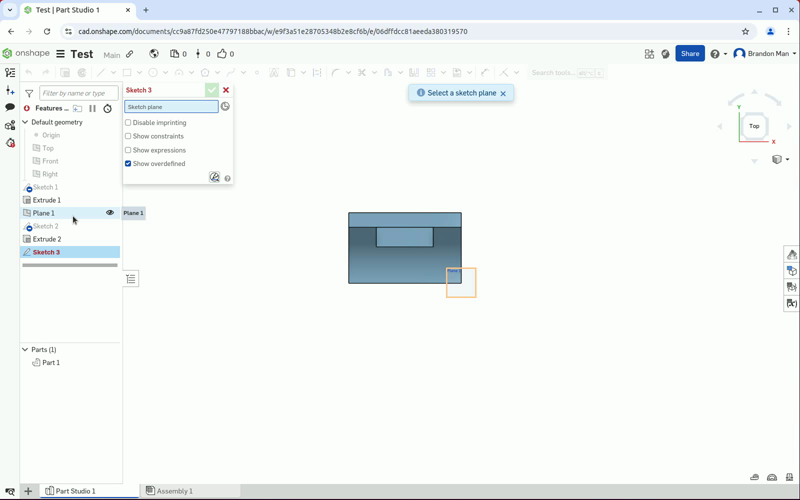
click(73, 215)
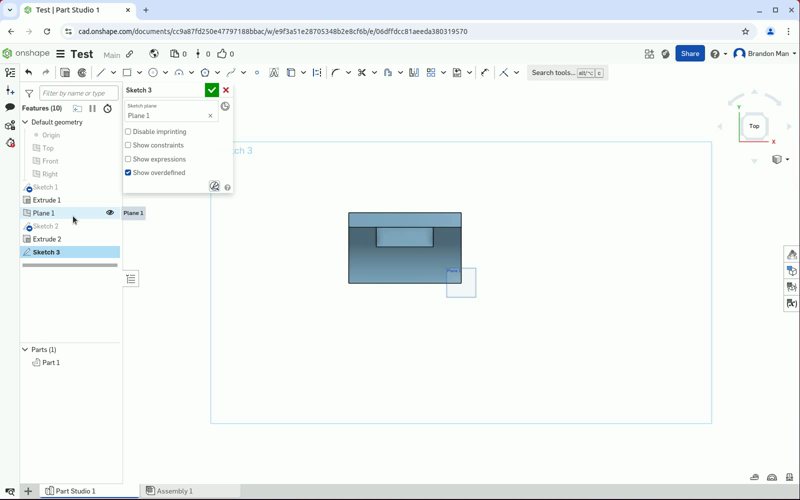
mouse_move(73, 352)
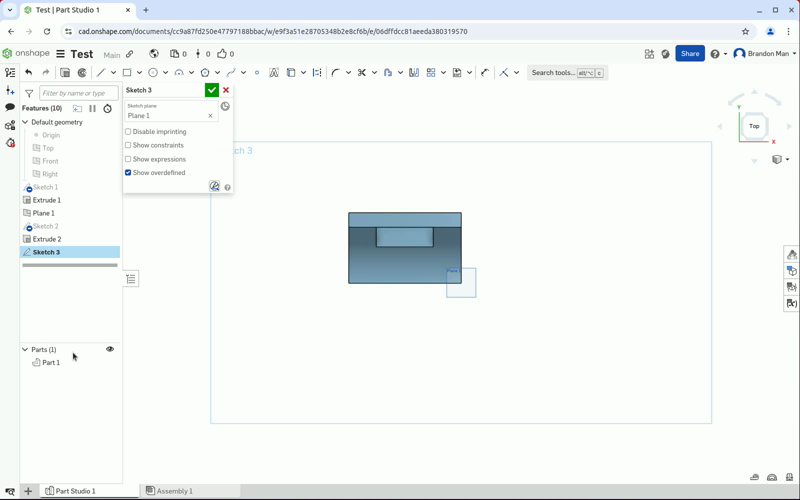
key(y)
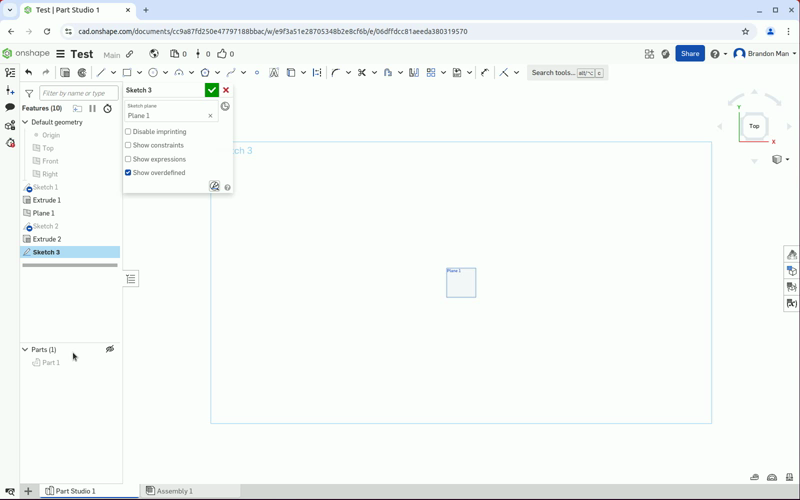
key(l)
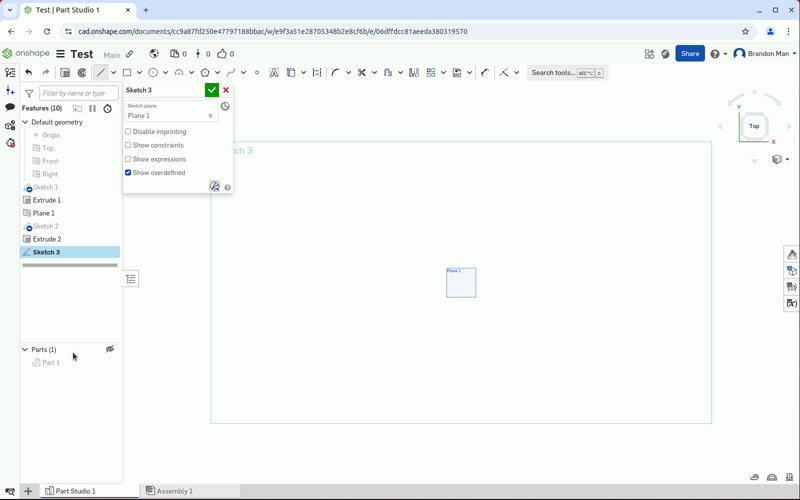
key_down(shift)
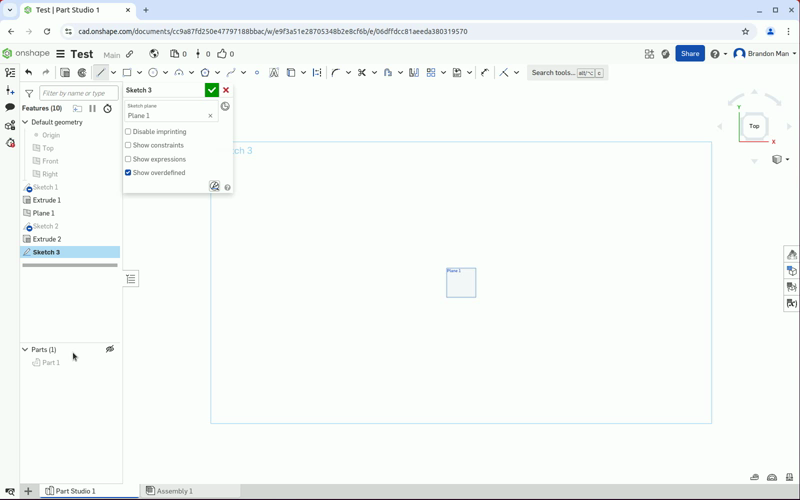
mouse_move(376, 226)
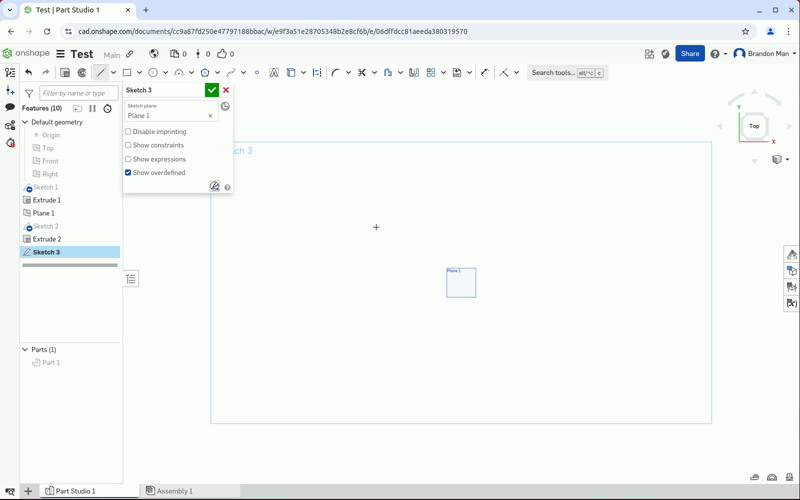
click(376, 226)
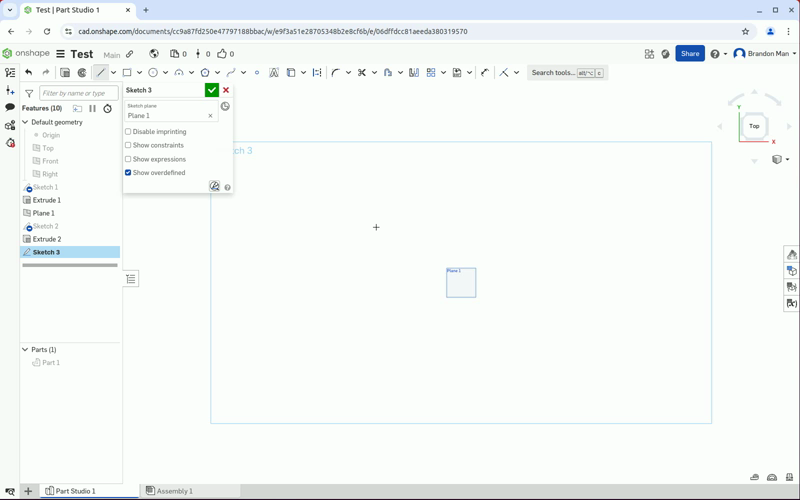
key_up(shift)
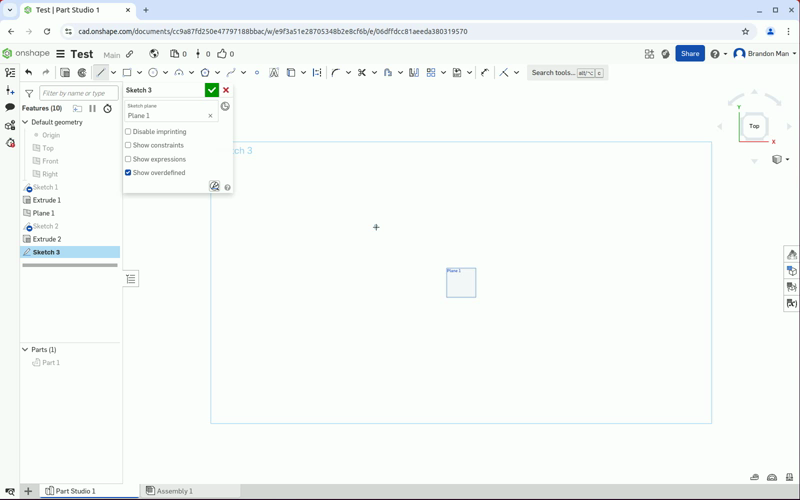
key_down(shift)
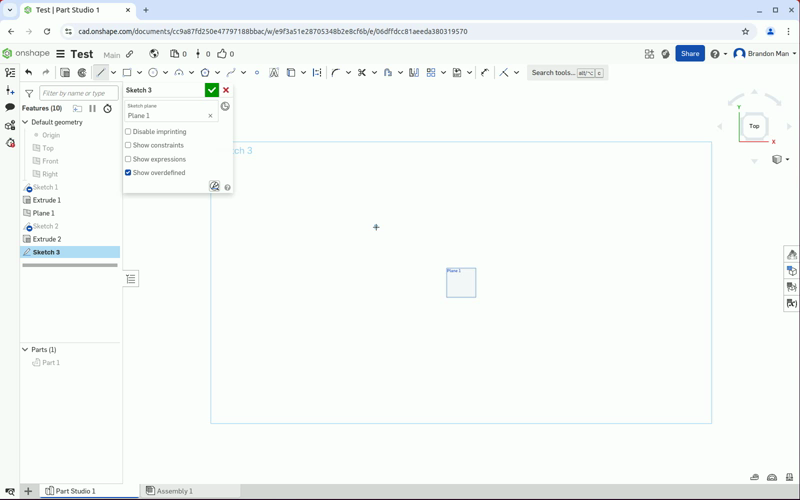
mouse_move(406, 226)
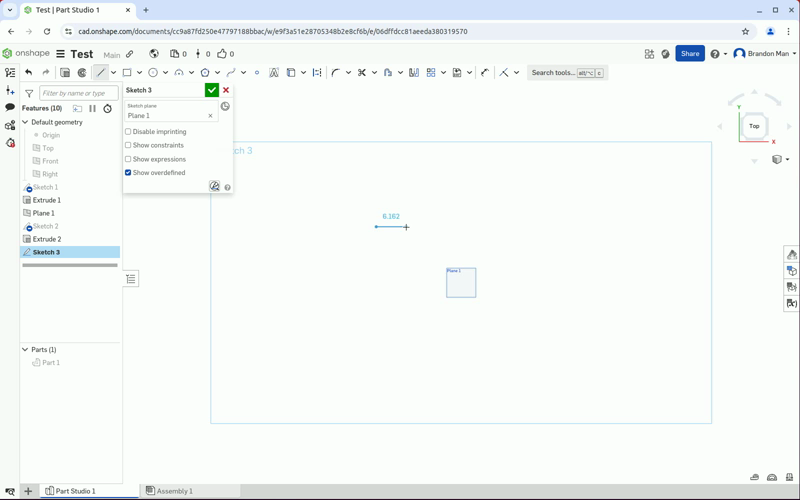
mouse_move(433, 226)
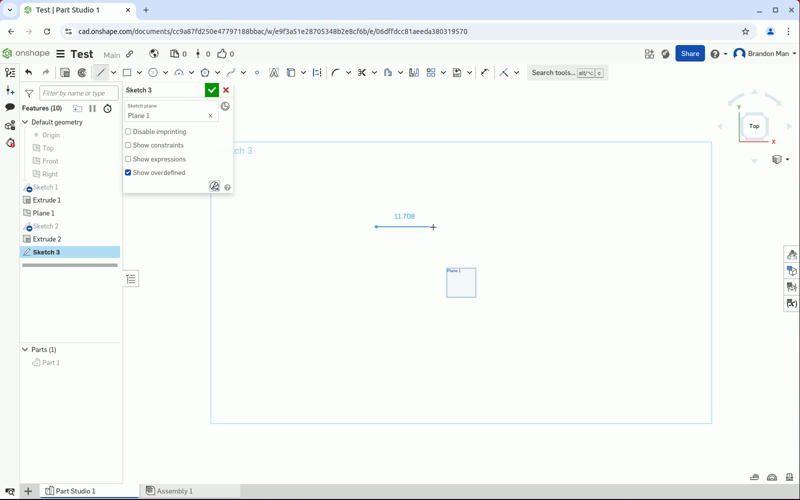
click(433, 226)
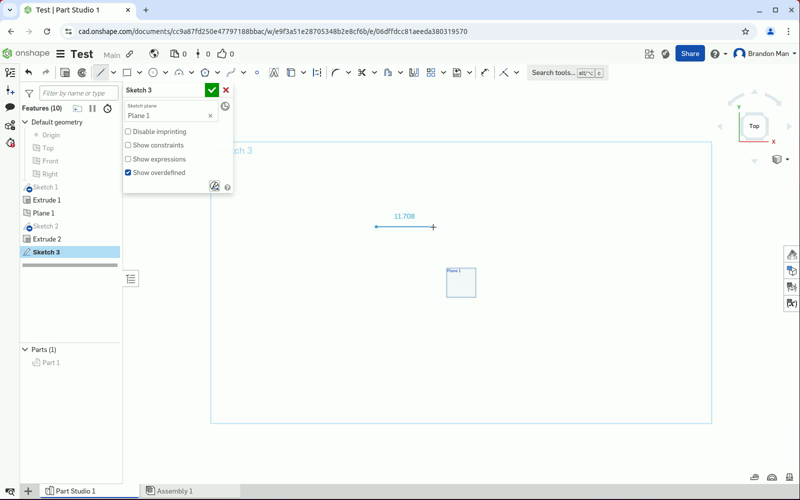
key_up(shift)
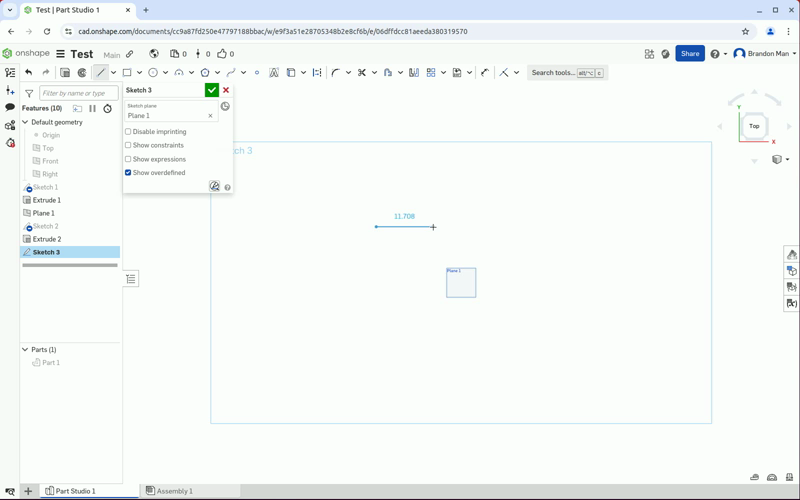
key_down(shift)
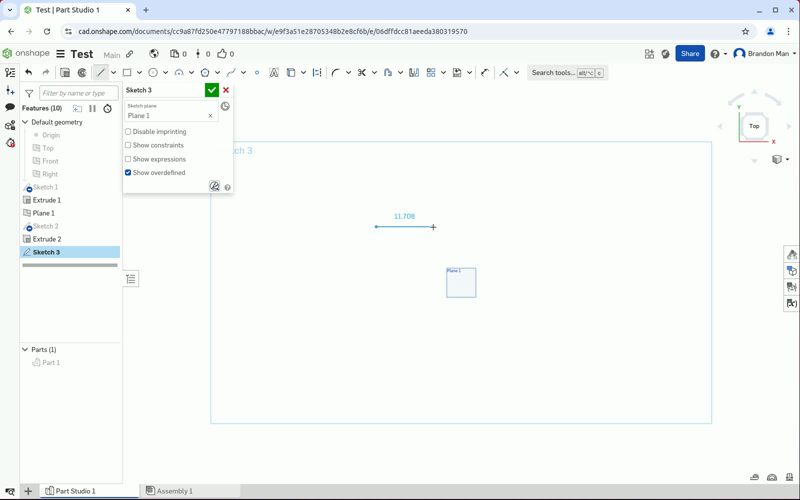
mouse_move(463, 226)
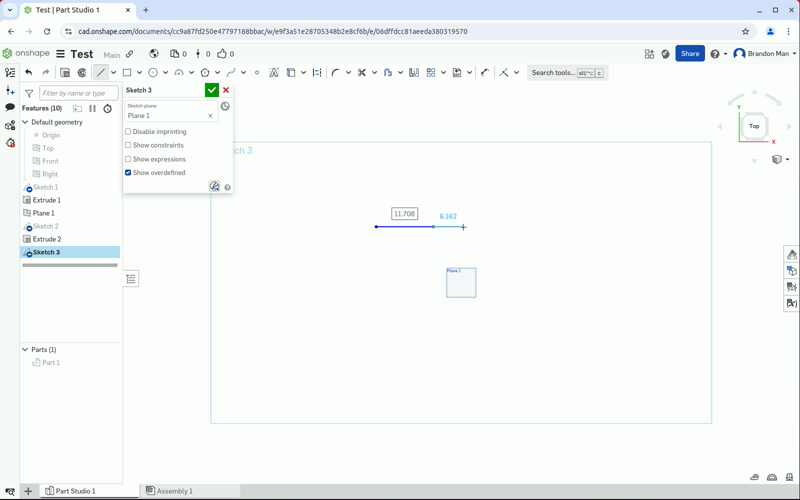
mouse_move(433, 212)
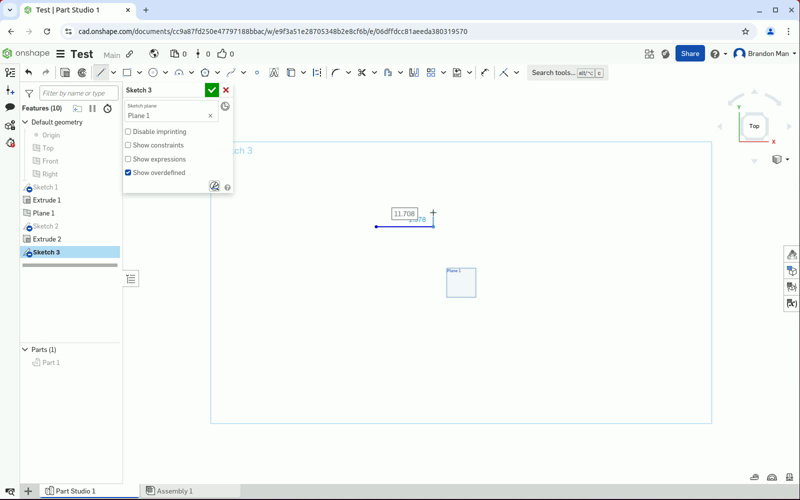
click(433, 212)
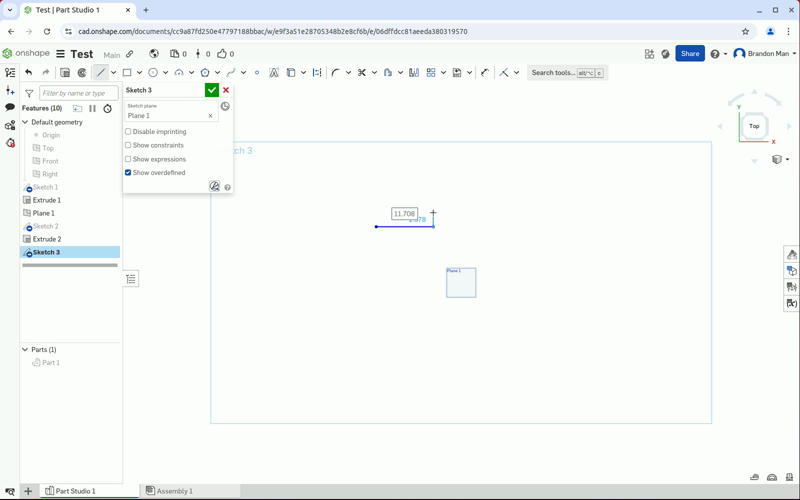
key_up(shift)
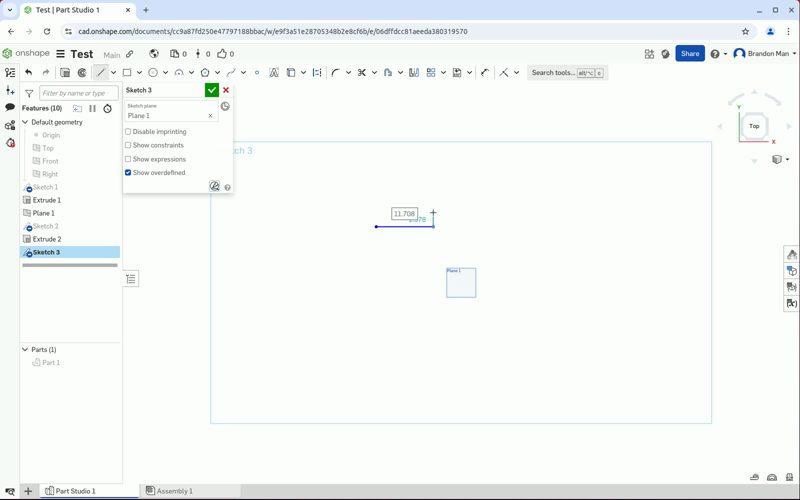
key_down(shift)
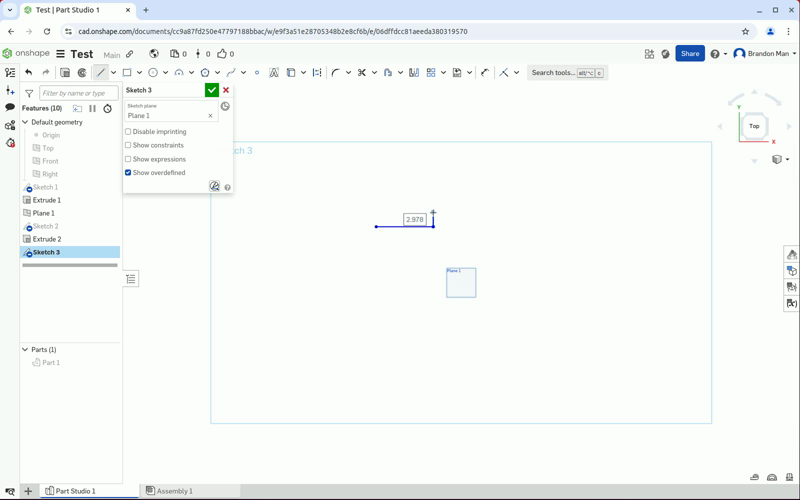
mouse_move(463, 212)
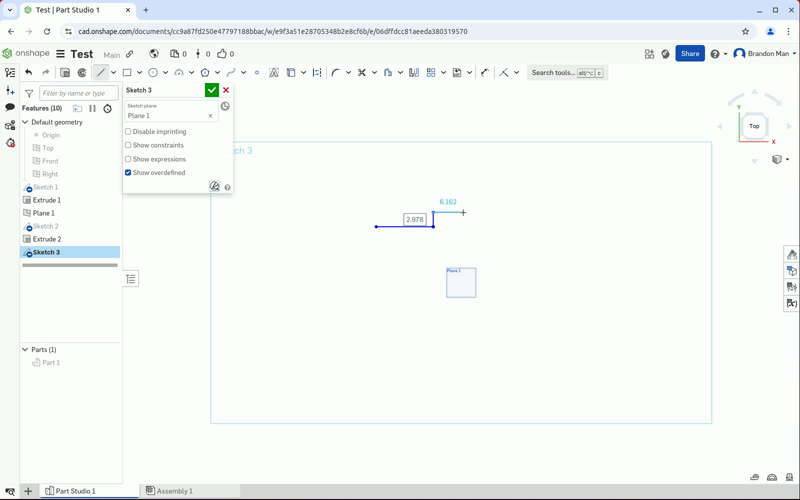
mouse_move(376, 212)
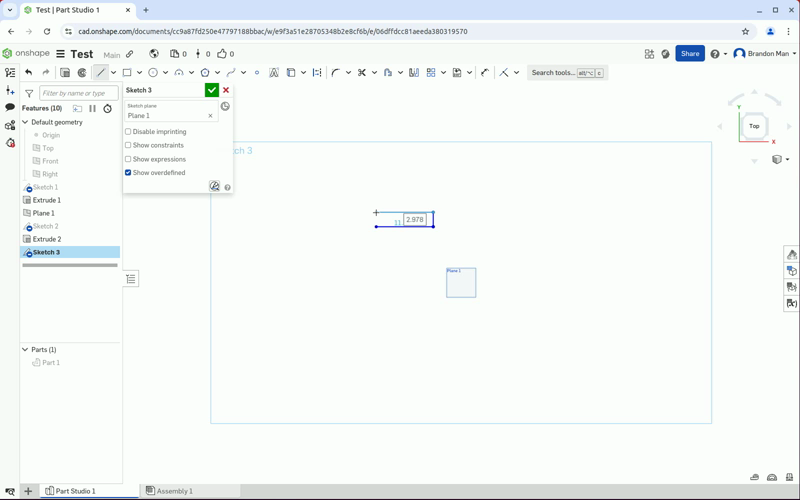
click(376, 212)
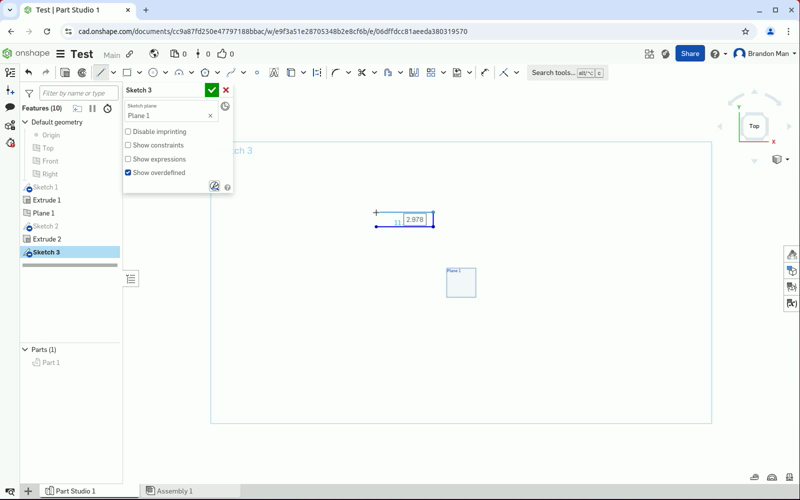
key_up(shift)
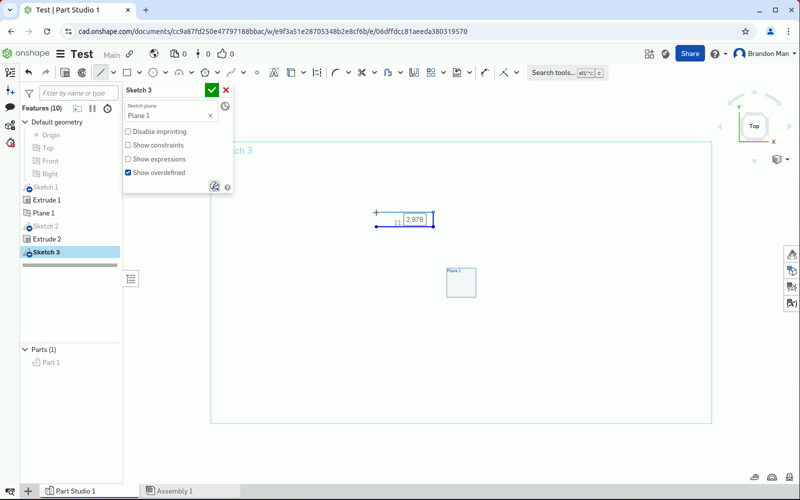
mouse_move(406, 212)
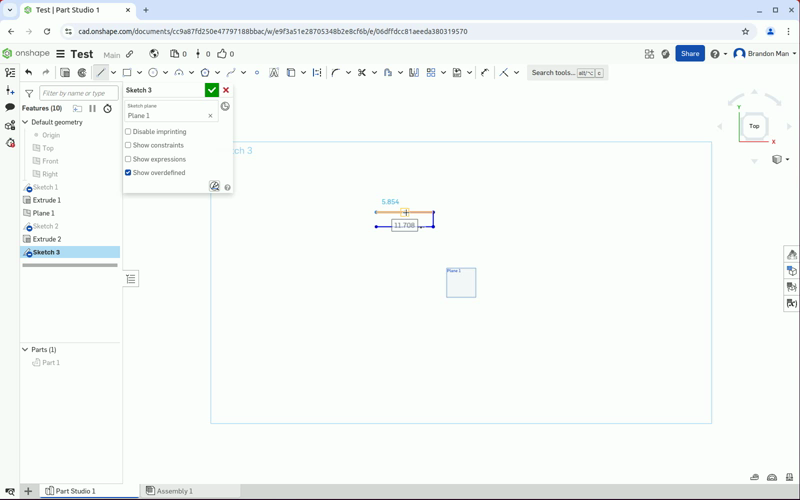
key_down(shift)
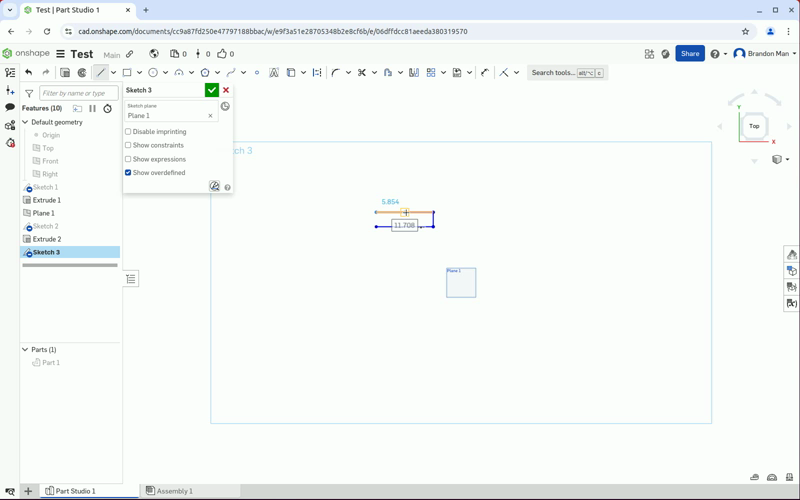
mouse_move(376, 226)
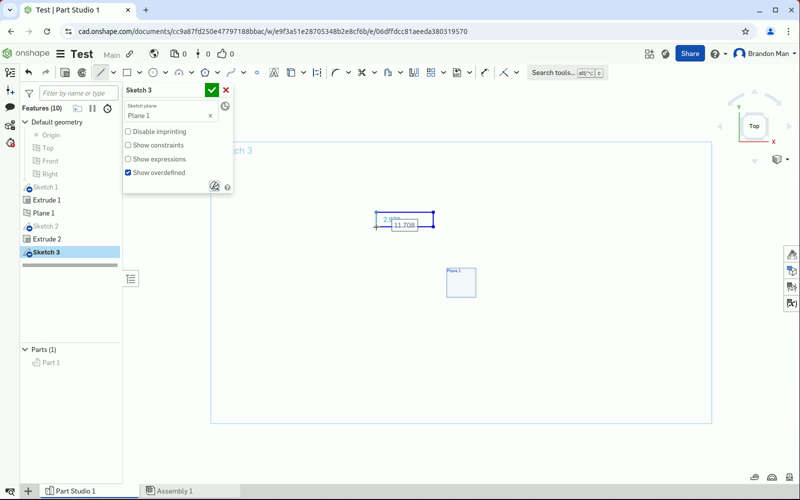
key_up(shift)
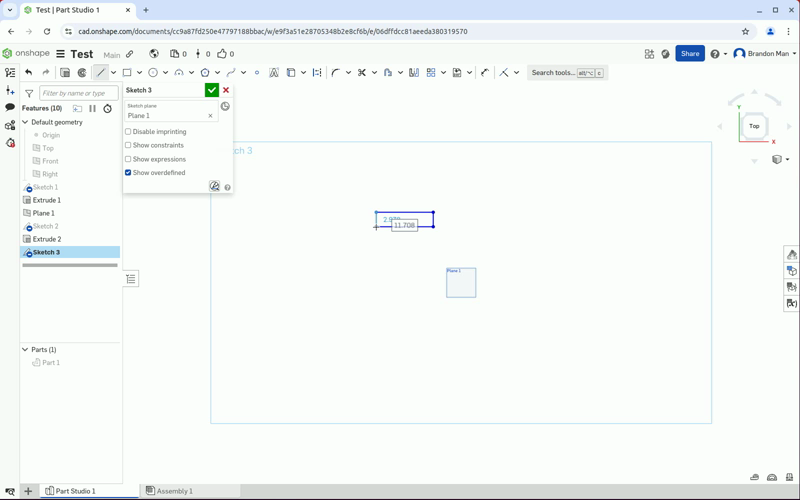
click(376, 226)
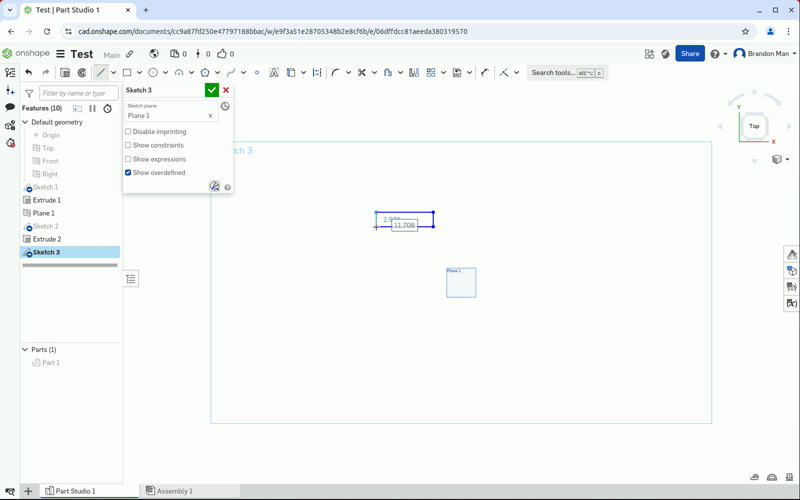
key(esc)
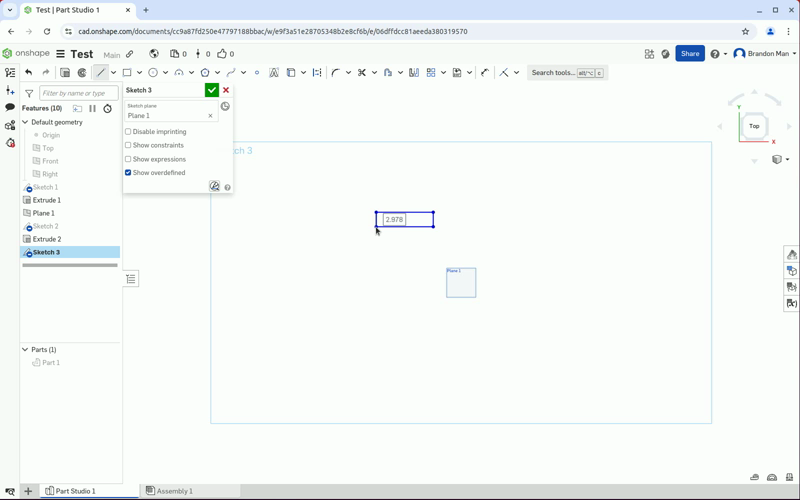
mouse_move(416, 223)
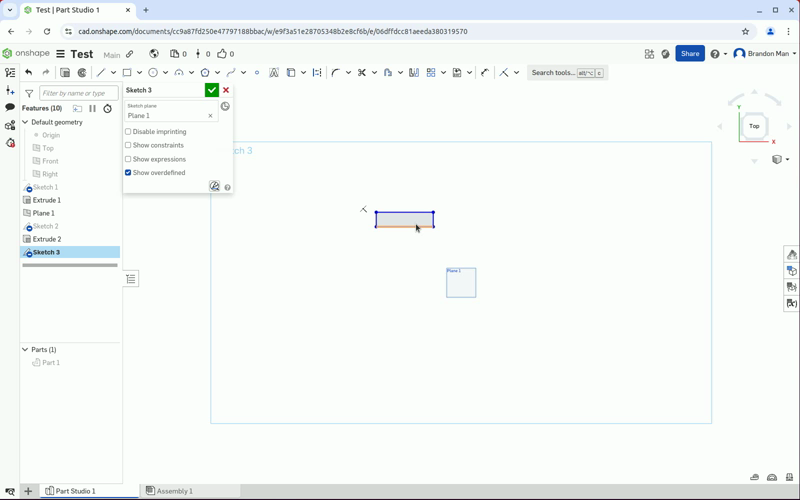
scroll(6)
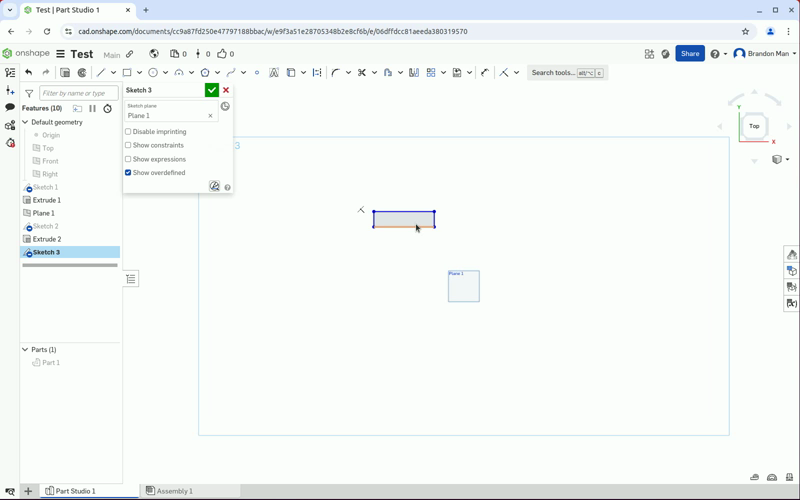
scroll(6)
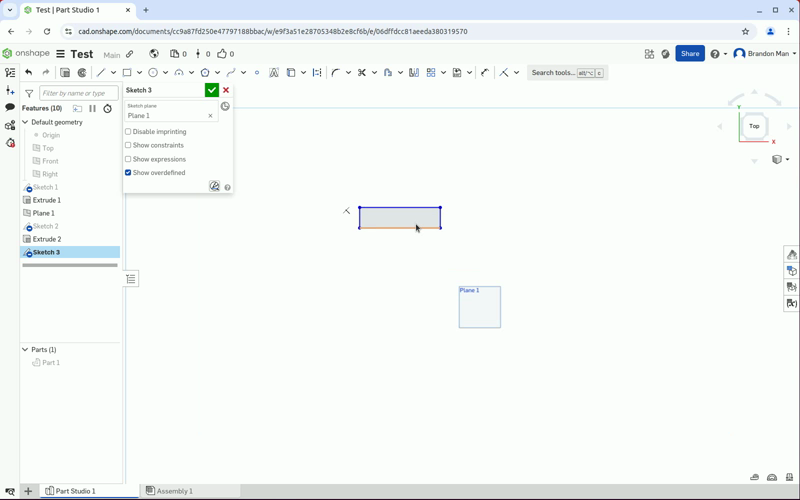
scroll(6)
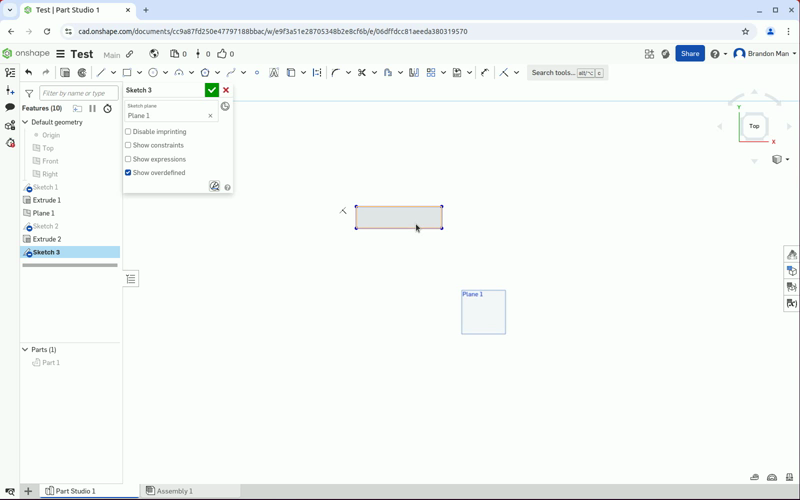
scroll(6)
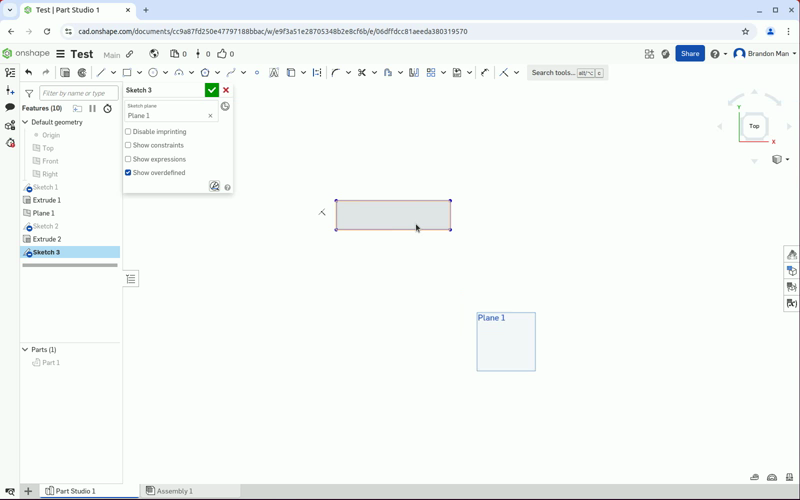
scroll(6)
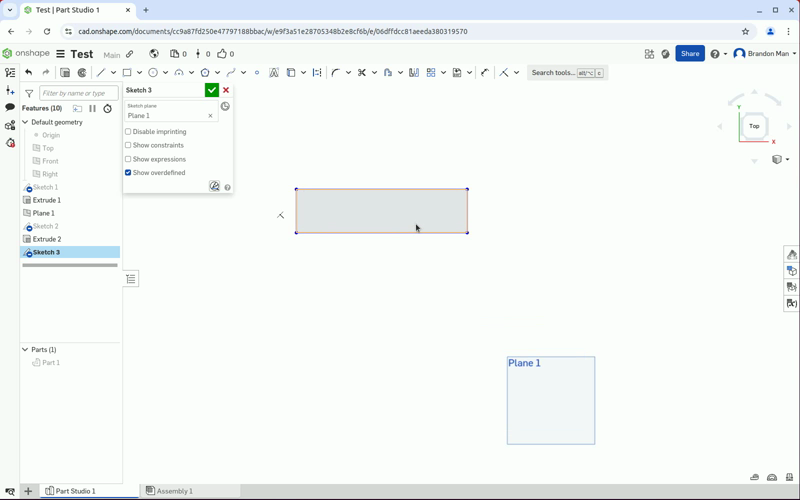
scroll(6)
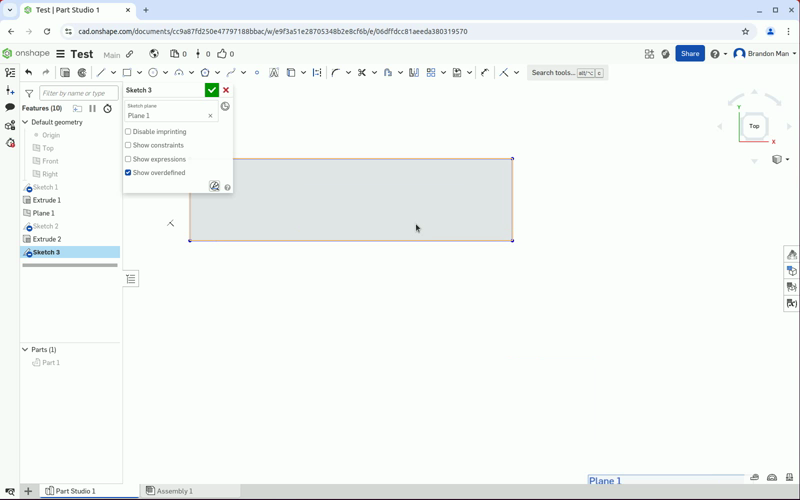
scroll(6)
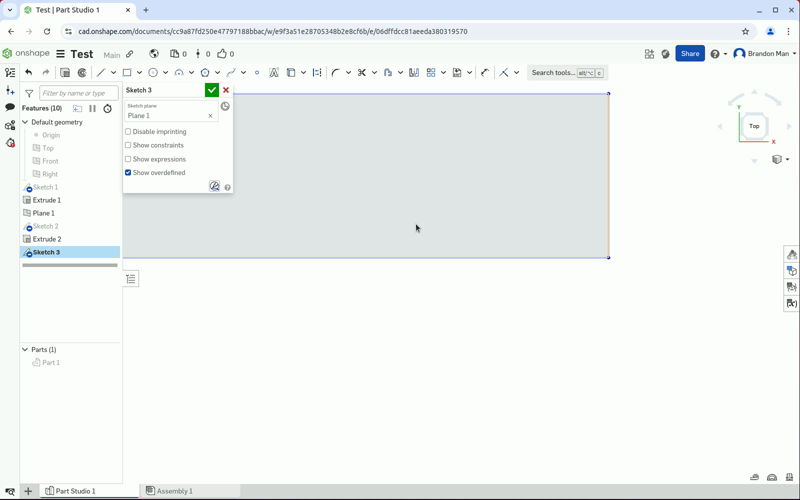
click(416, 223)
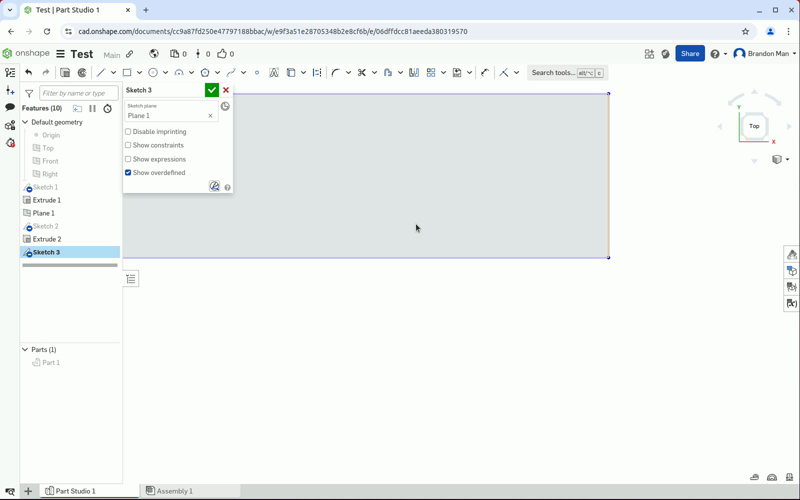
scroll(-6)
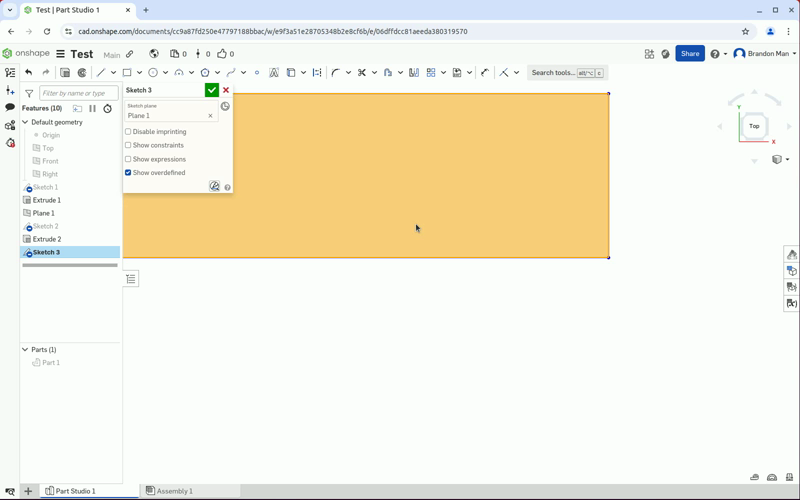
scroll(-6)
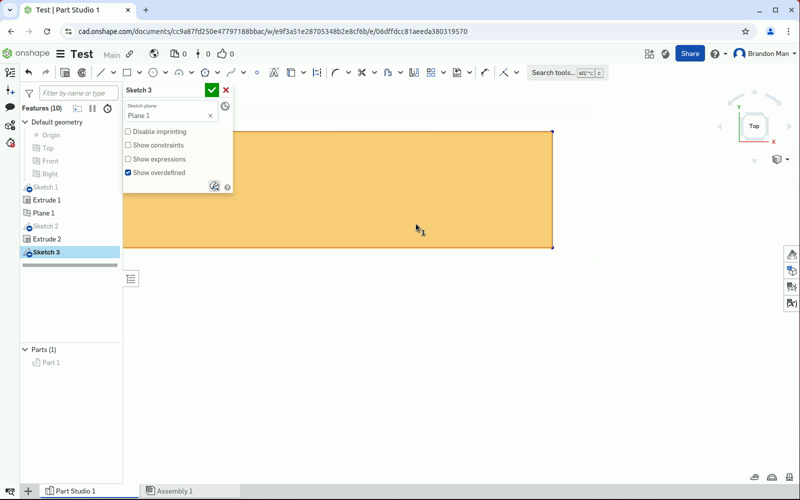
scroll(-6)
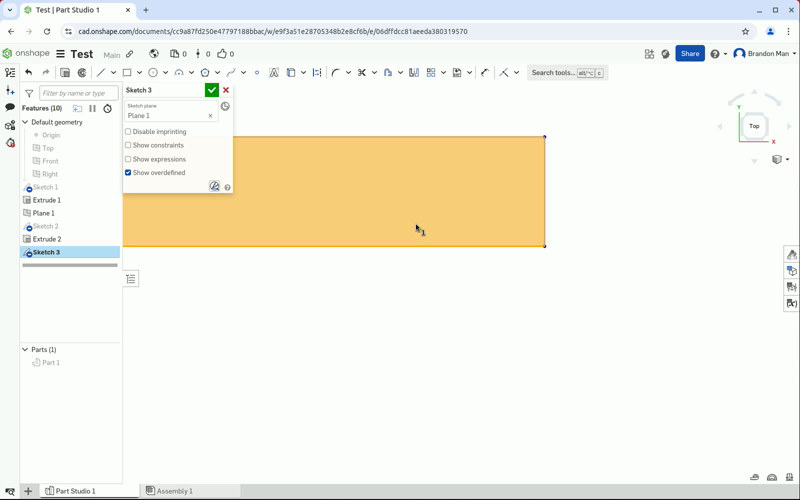
scroll(-6)
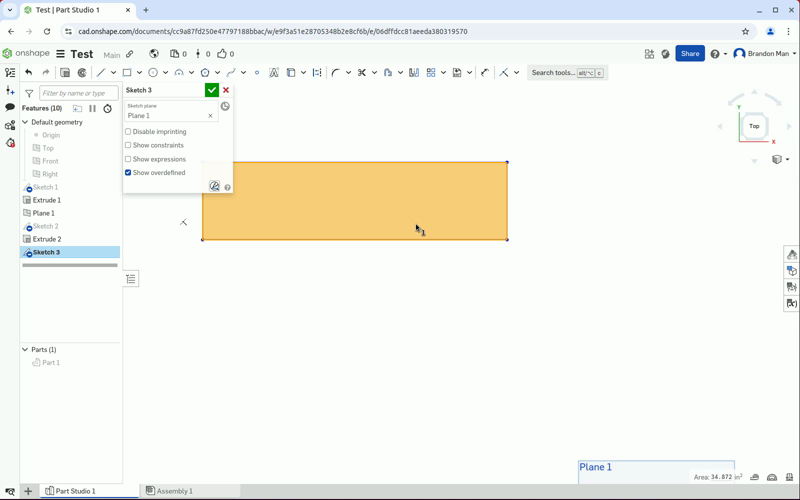
scroll(-6)
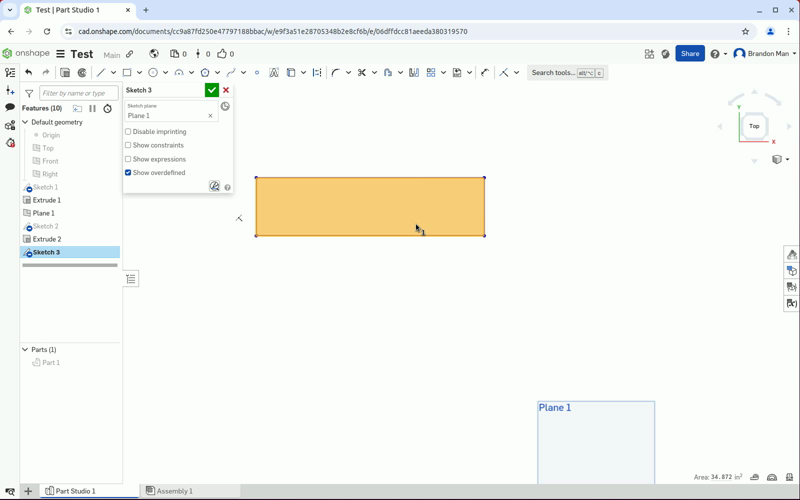
scroll(-6)
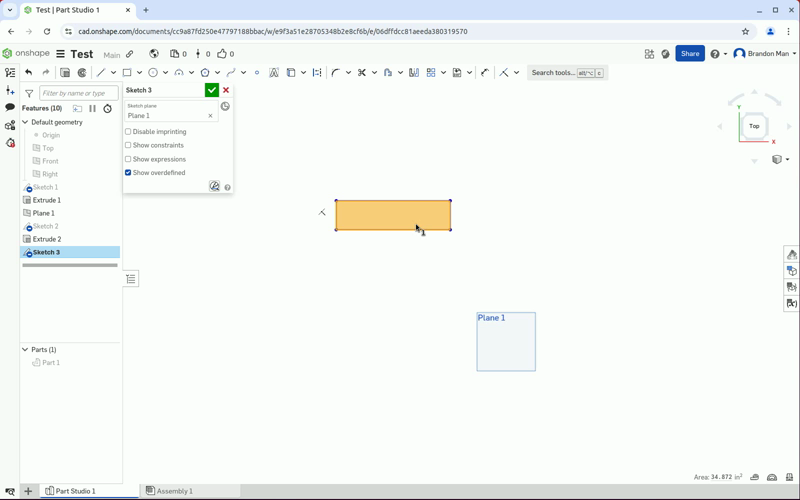
scroll(-6)
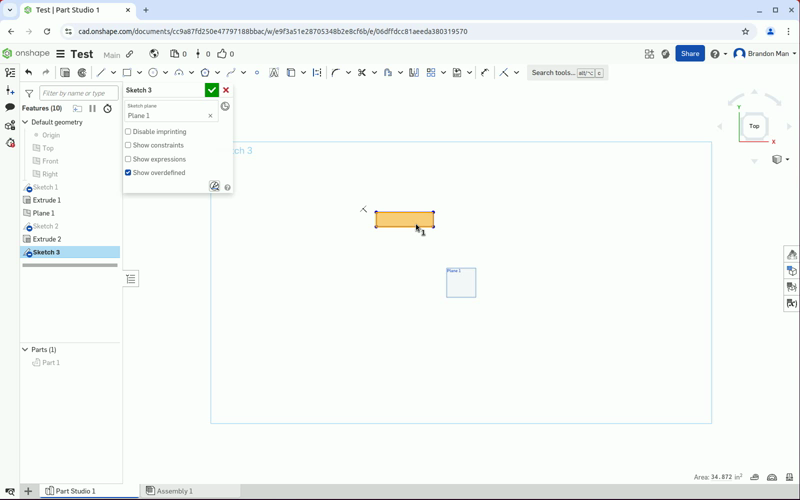
mouse_move(73, 352)
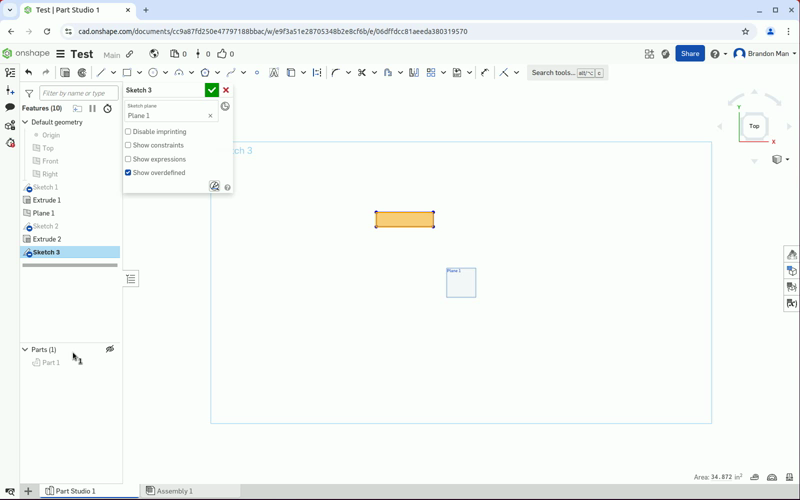
key(shift+y)
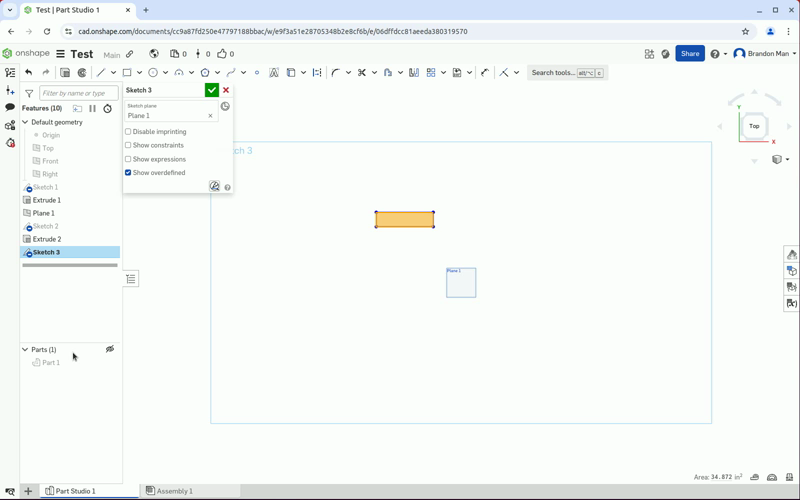
key(shift+e)
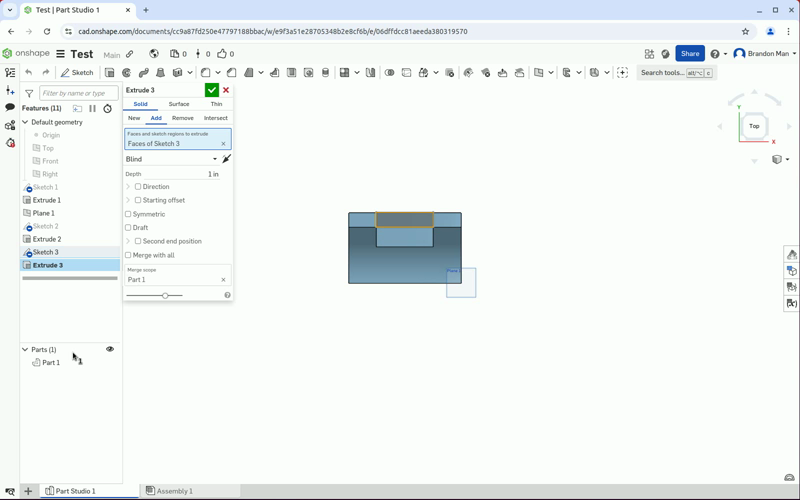
mouse_move(143, 106)
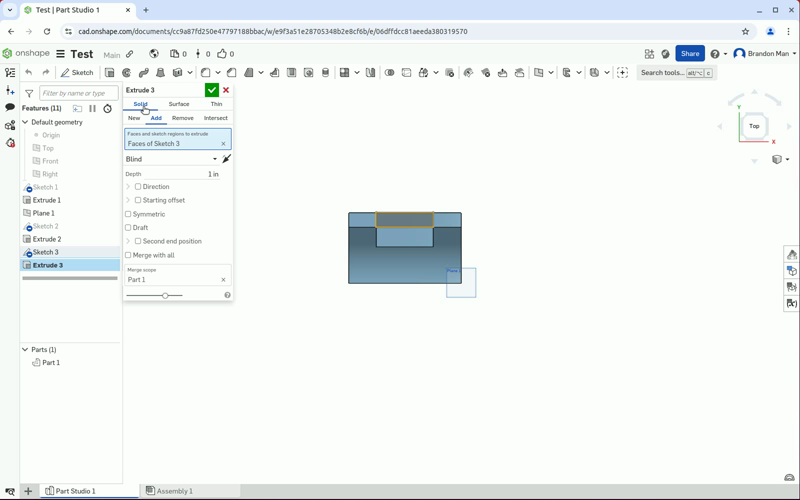
click(143, 106)
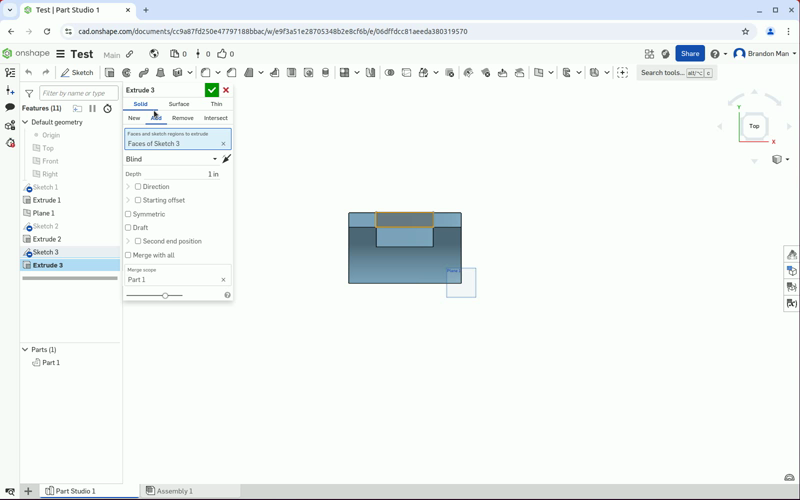
mouse_move(186, 120)
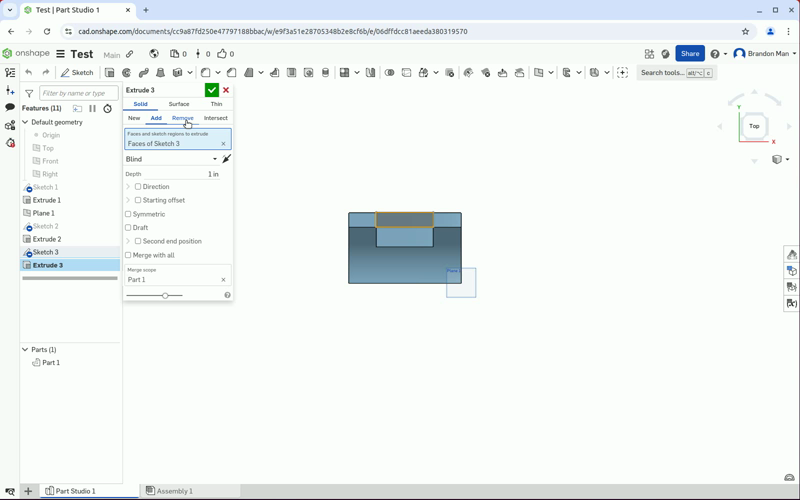
click(186, 120)
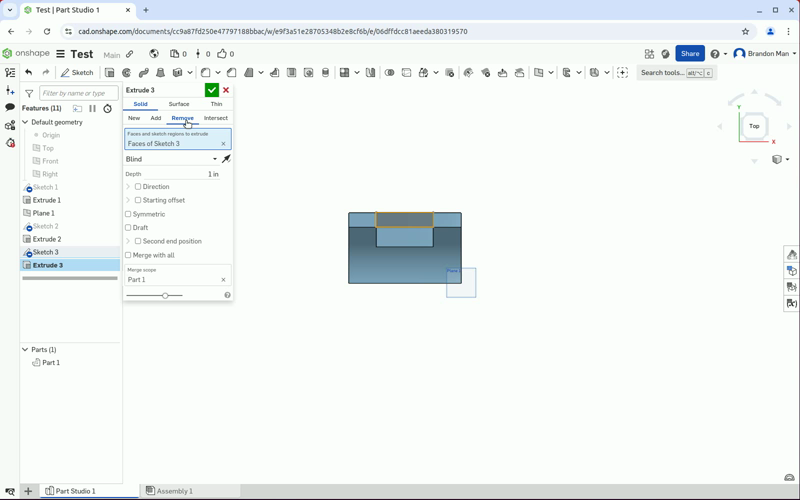
key(tab, 4)
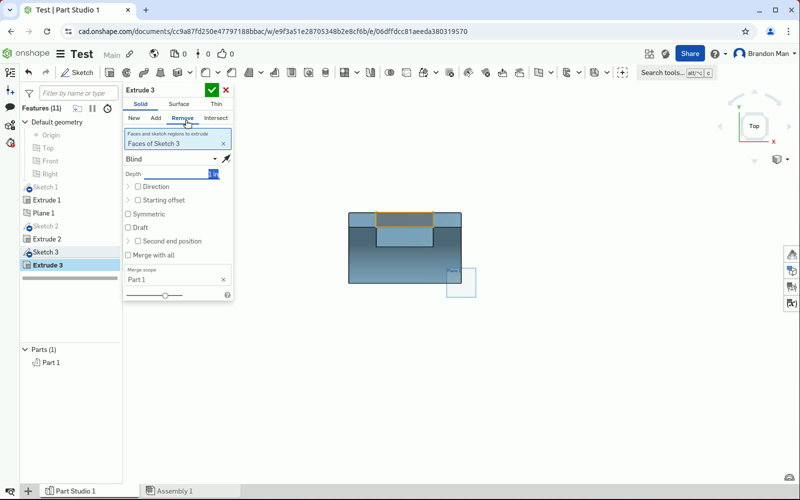
text(8.666)
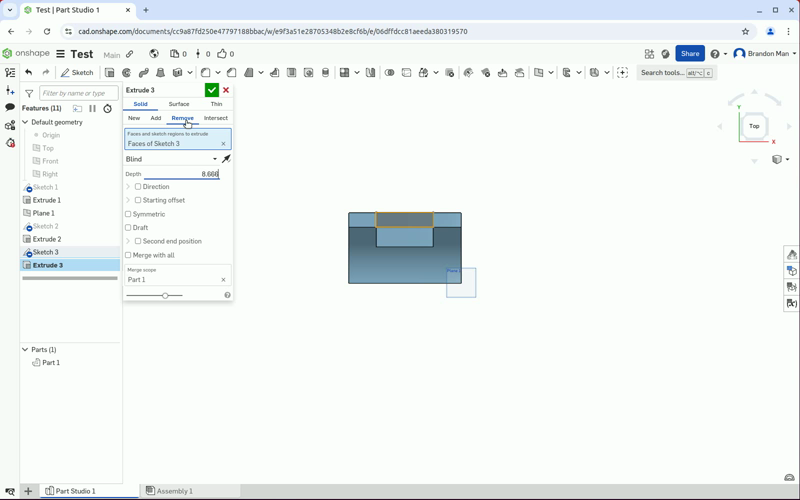
key(tab, 6)
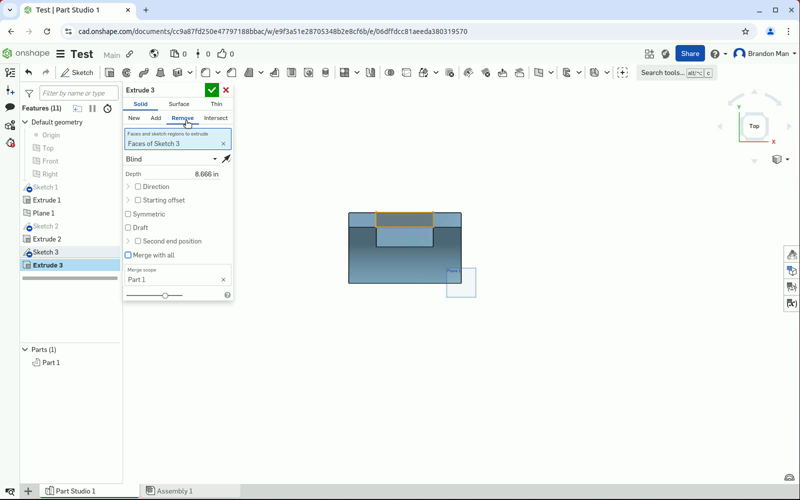
key(space)
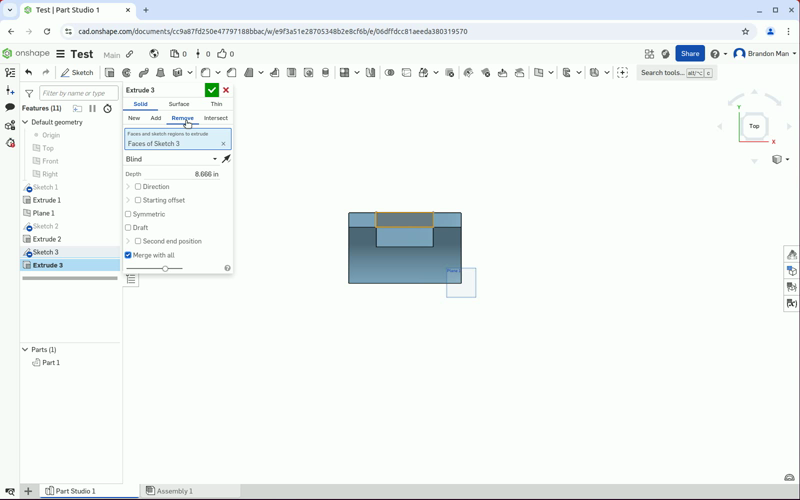
key(enter)
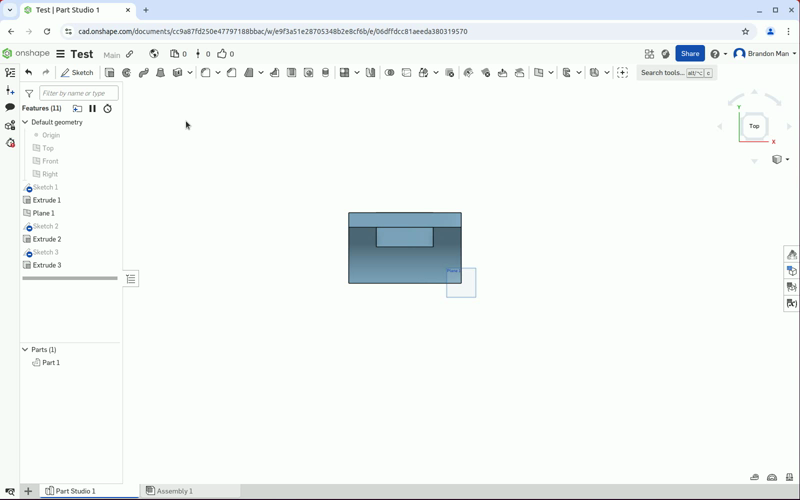
key(shift+h)
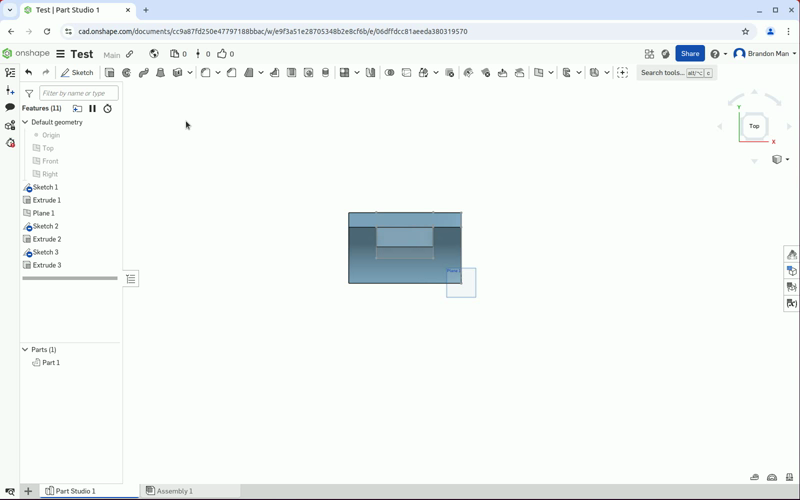
key(shift+h)
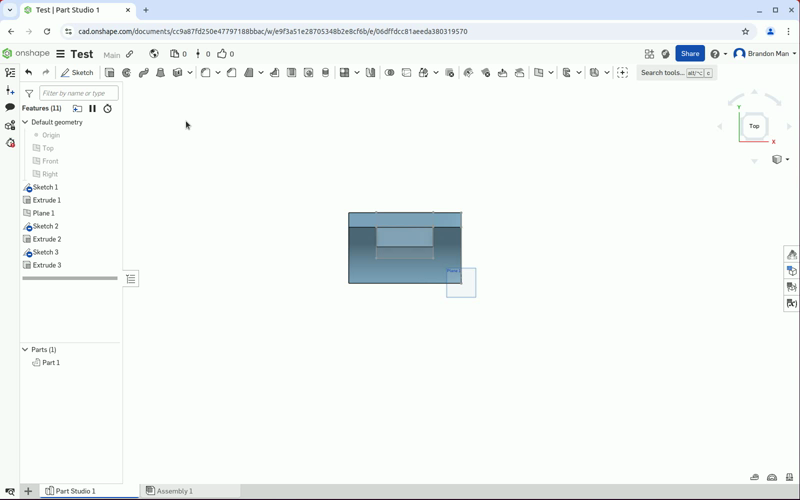
key(shift+7)
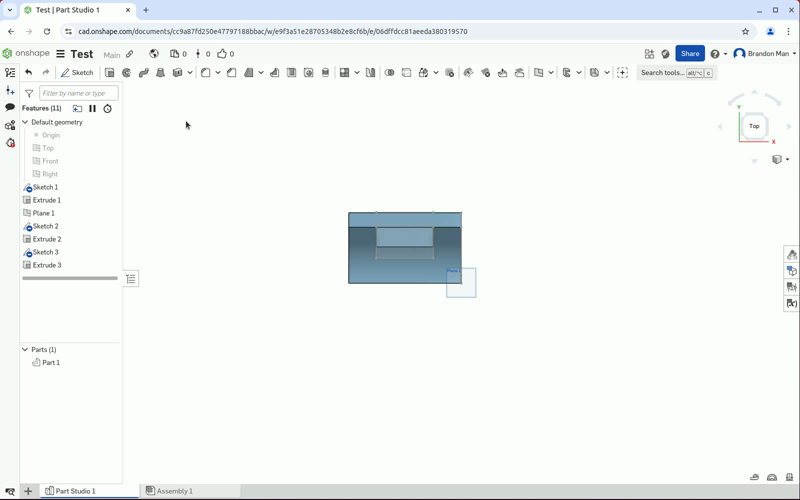
key(up, 3)
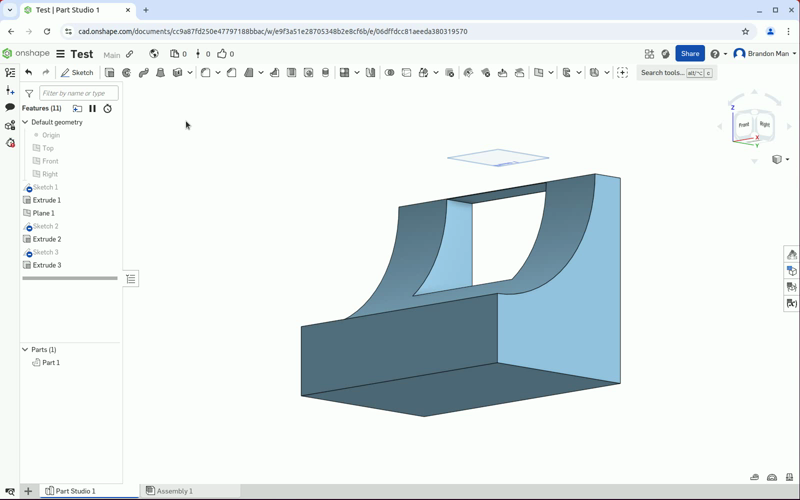
key(left, 3)
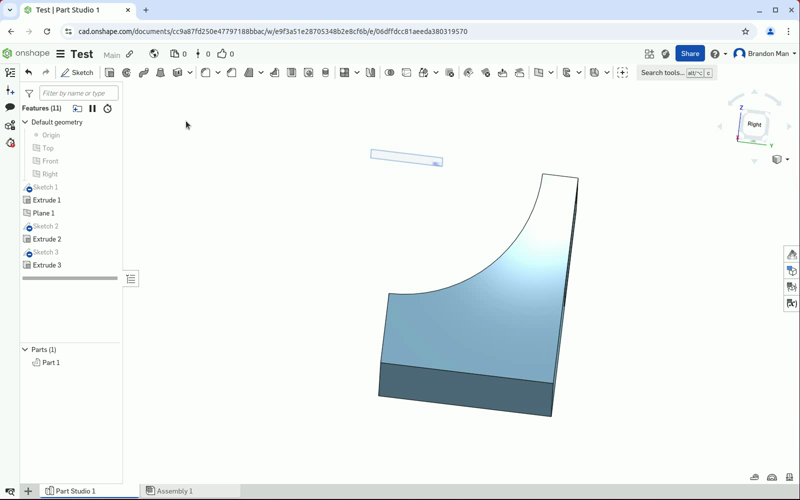
key(right, 3)
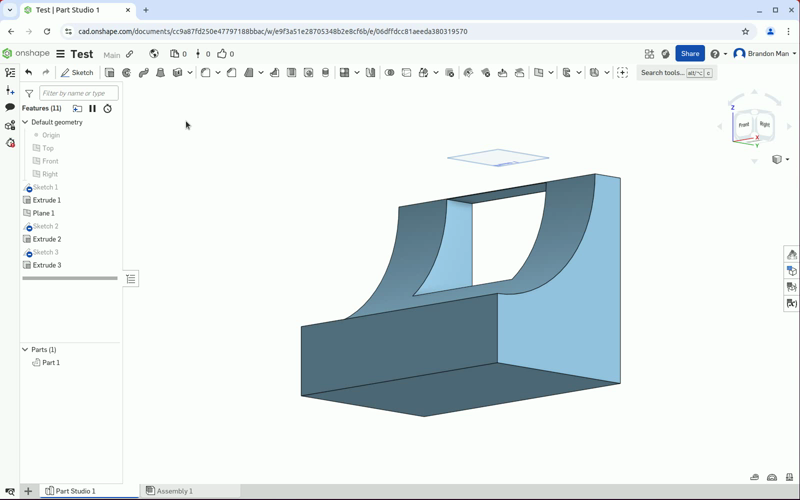
key(down, 3)
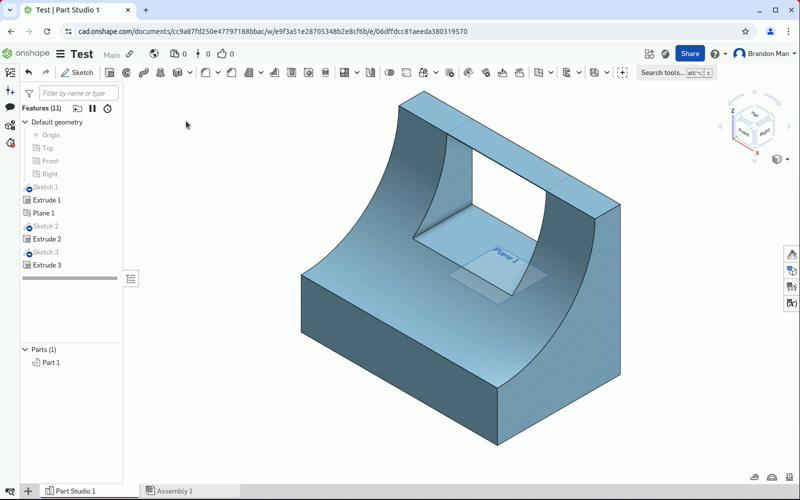
mouse_move(73, 189)
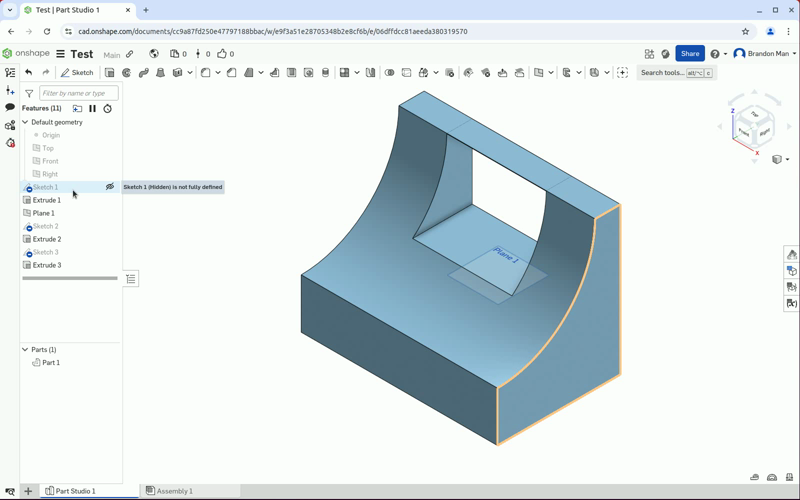
click(73, 189)